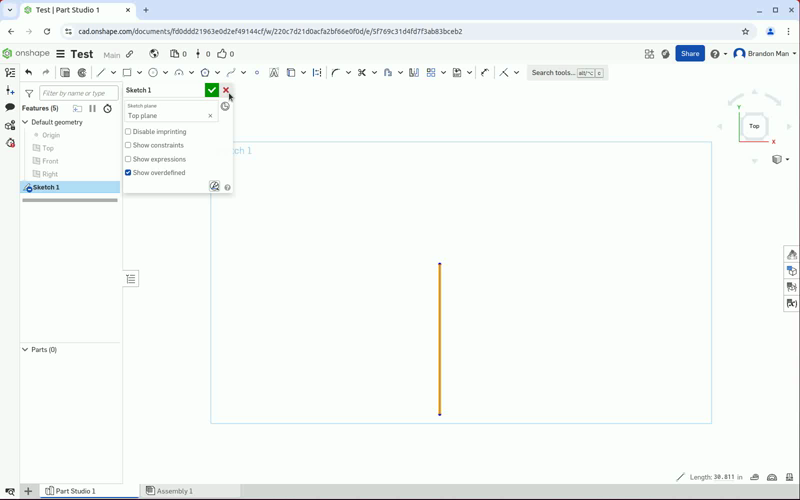
key(shift+h)
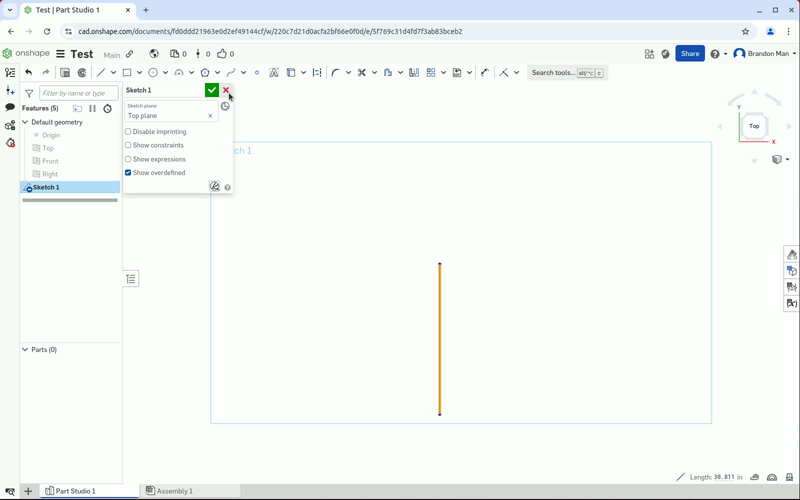
key(shift+s)
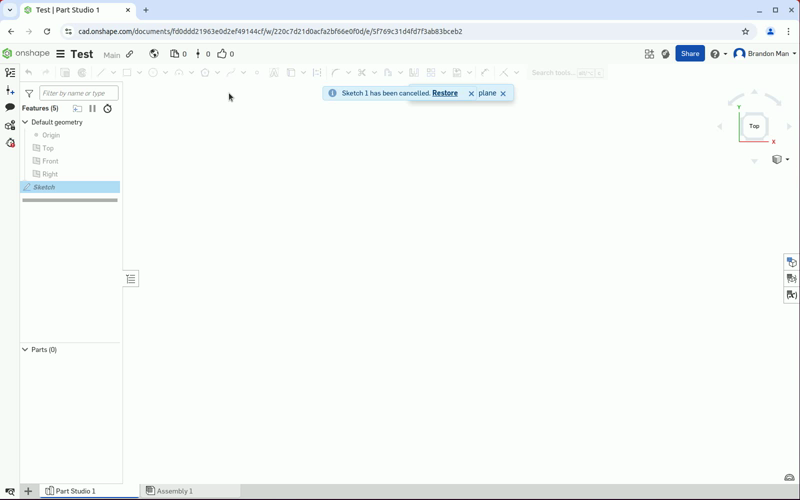
mouse_move(73, 150)
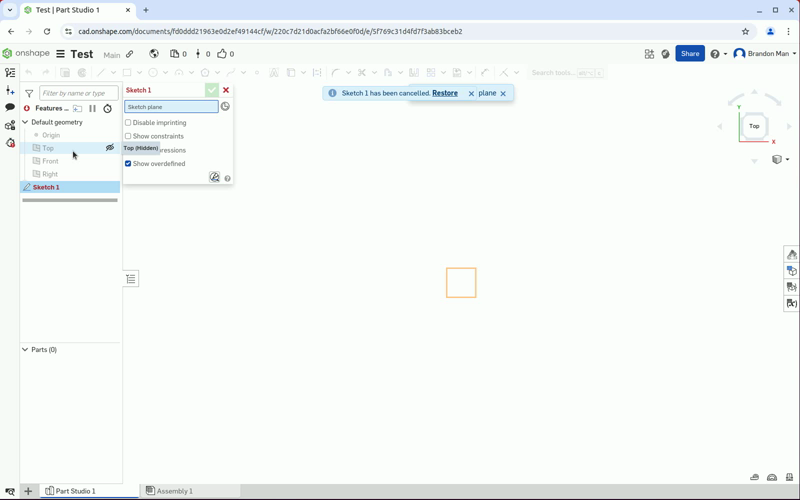
click(73, 150)
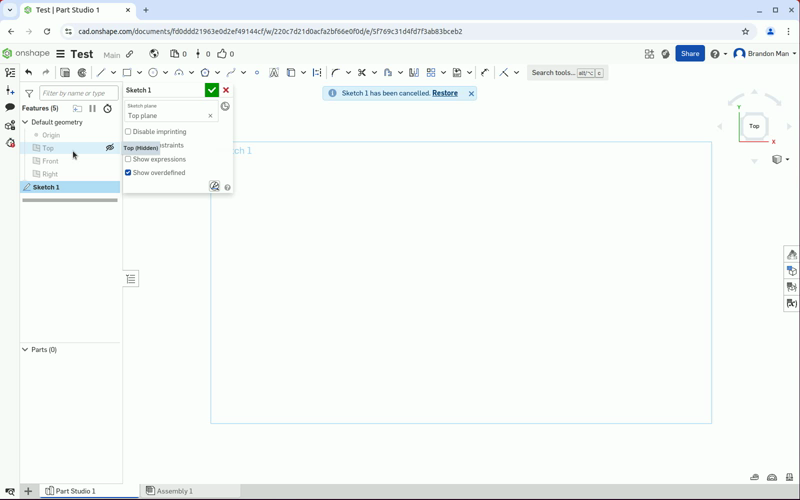
mouse_move(73, 352)
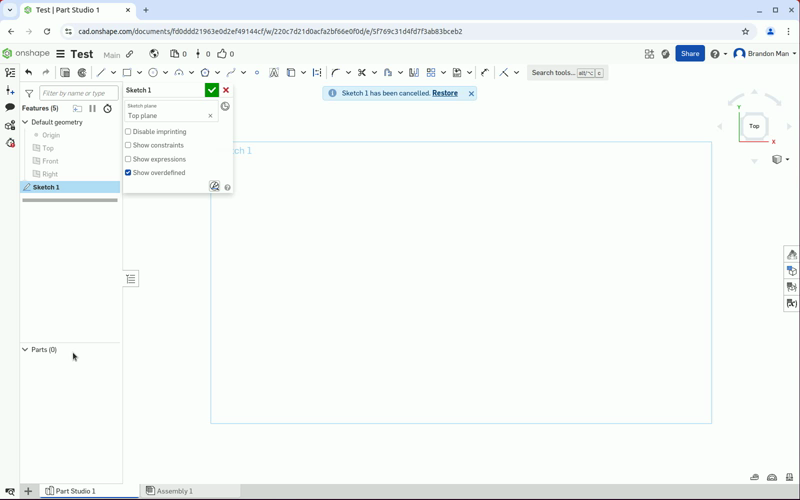
key(y)
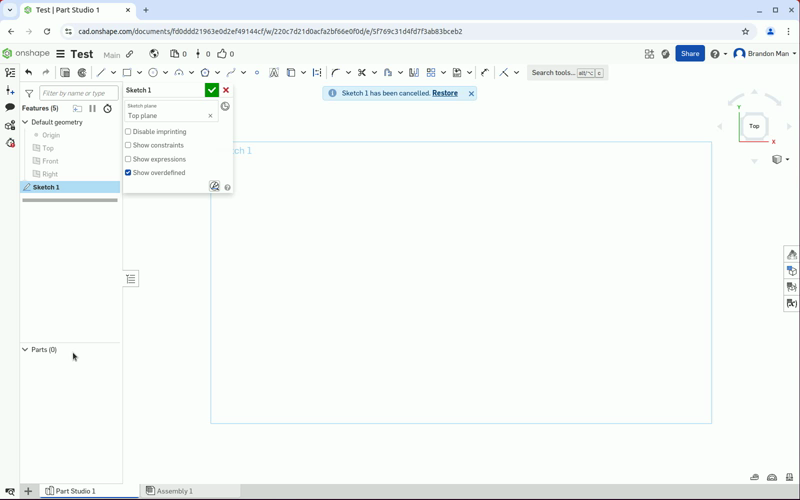
key(c)
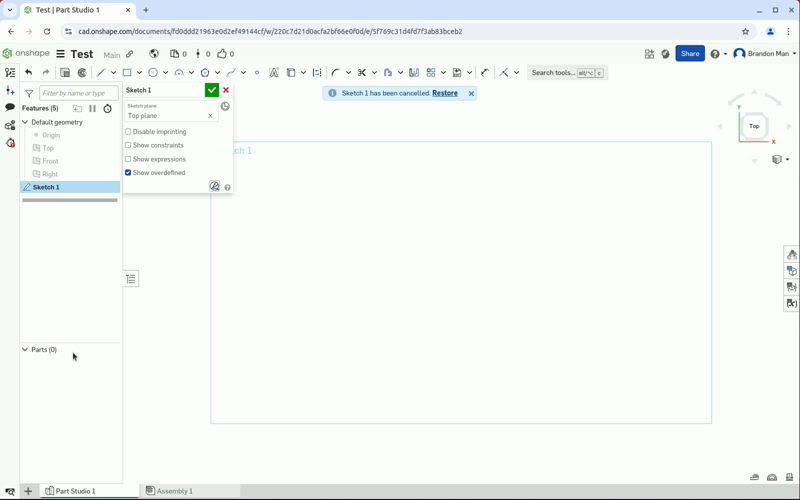
key_down(shift)
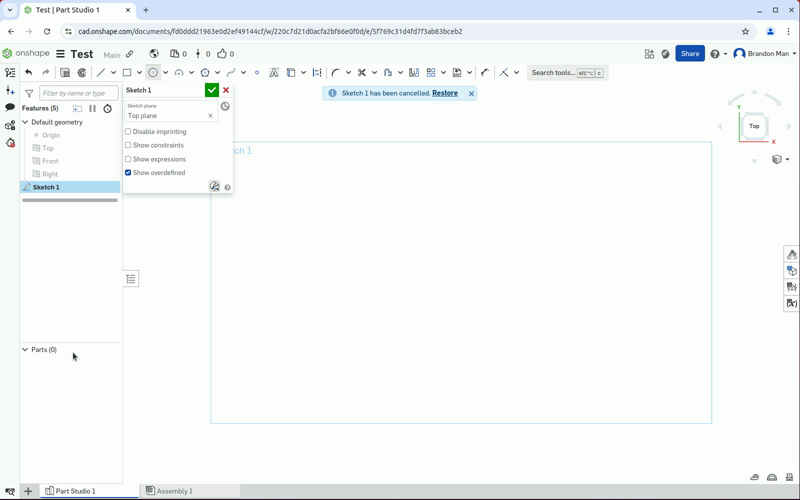
mouse_move(460, 282)
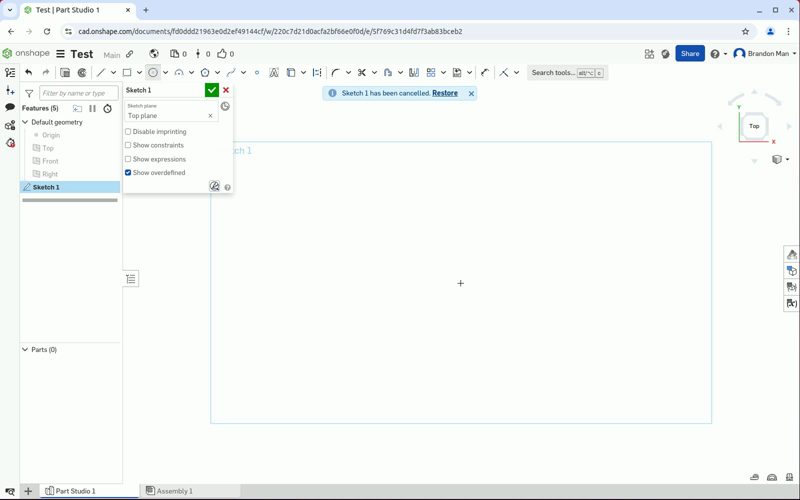
click(460, 282)
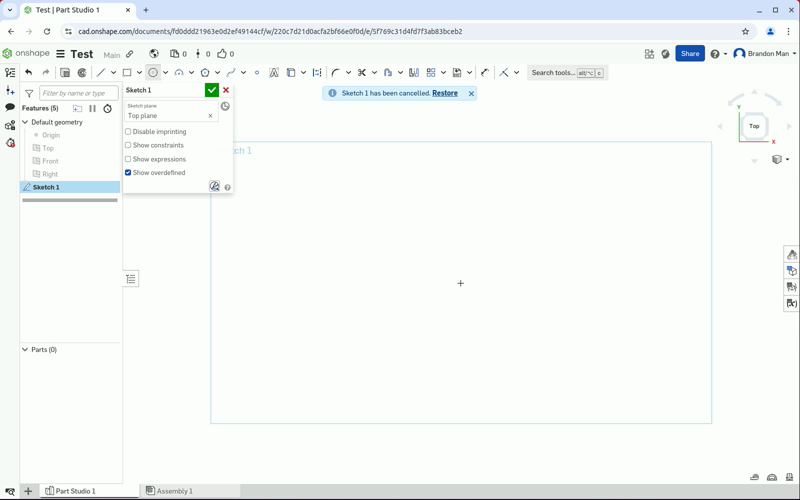
key_up(shift)
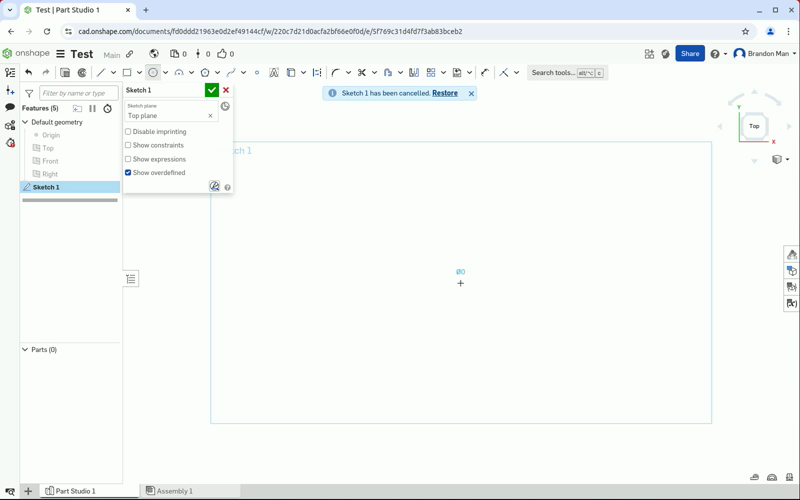
mouse_move(495, 282)
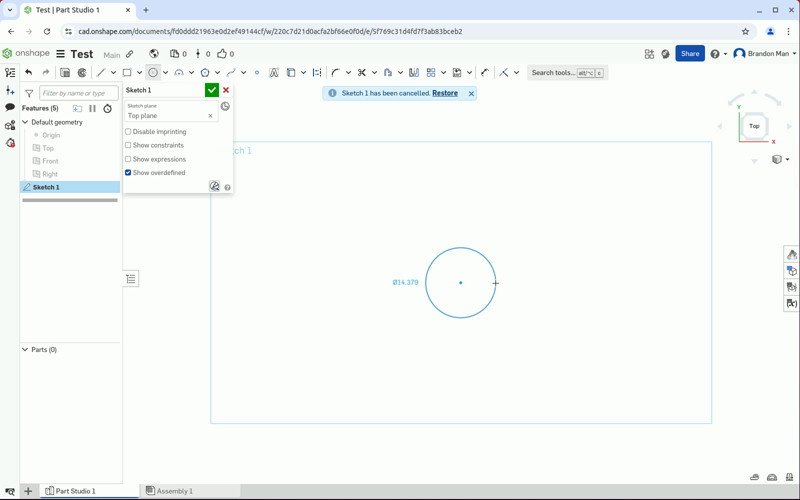
click(495, 282)
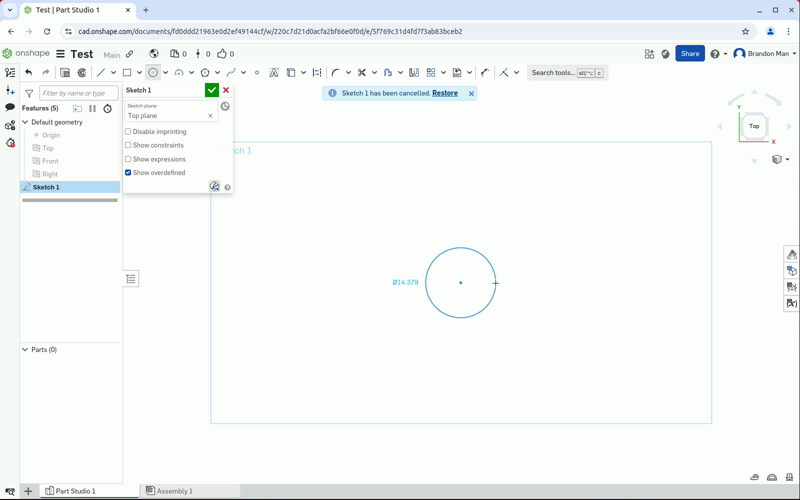
key(esc)
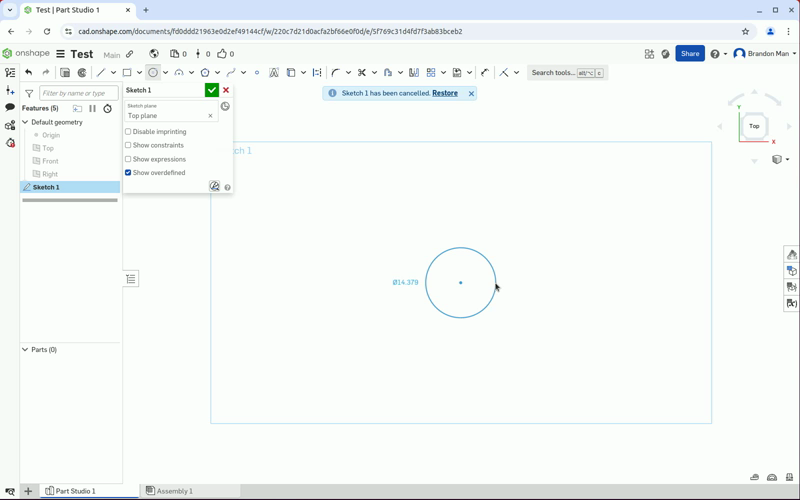
key(c)
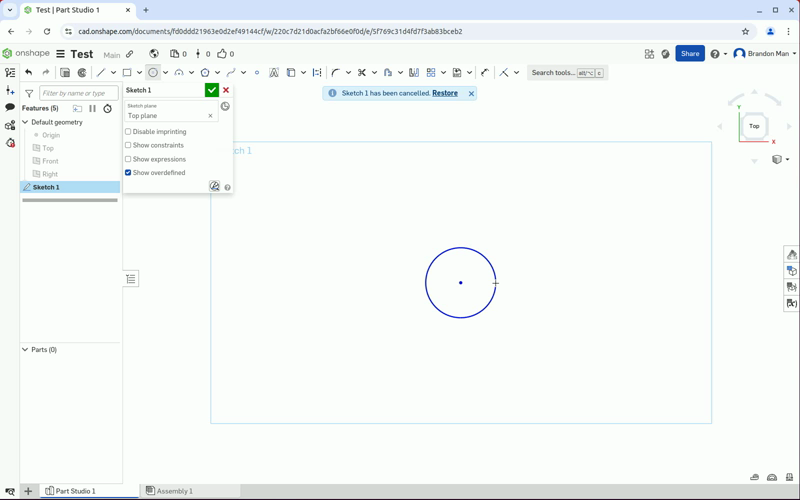
key_down(shift)
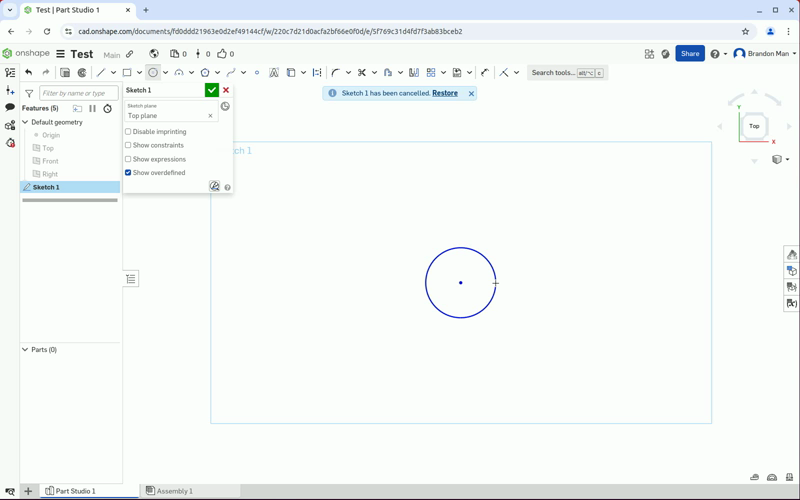
mouse_move(449, 289)
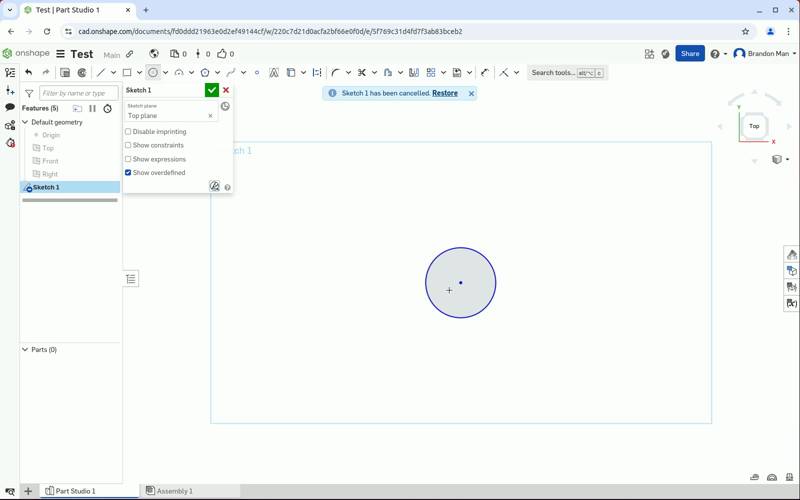
click(449, 289)
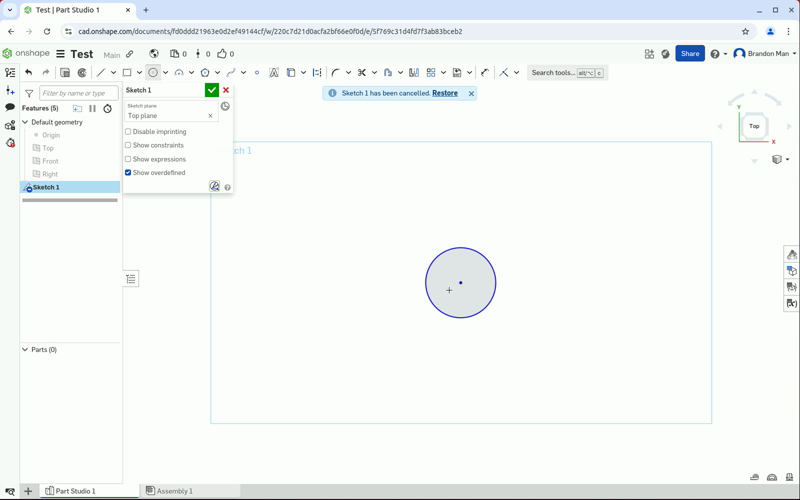
key_up(shift)
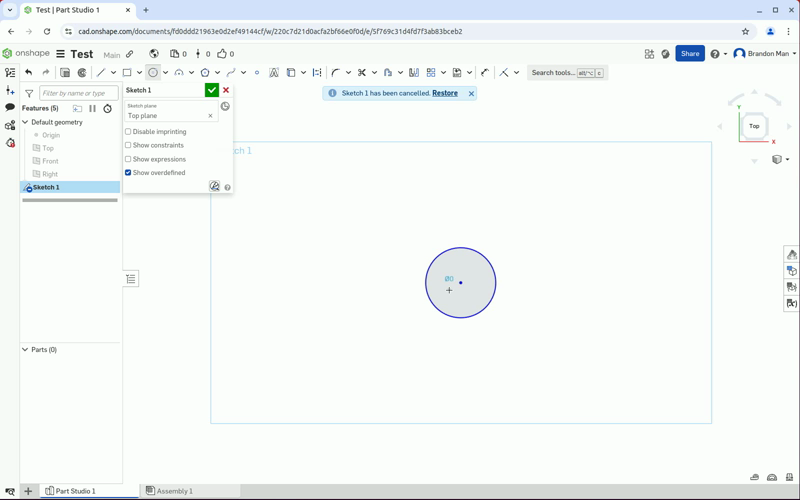
mouse_move(449, 289)
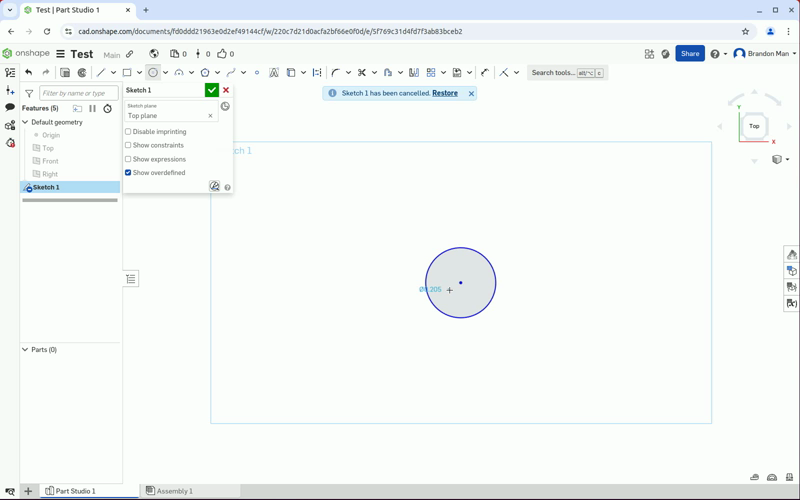
scroll(6)
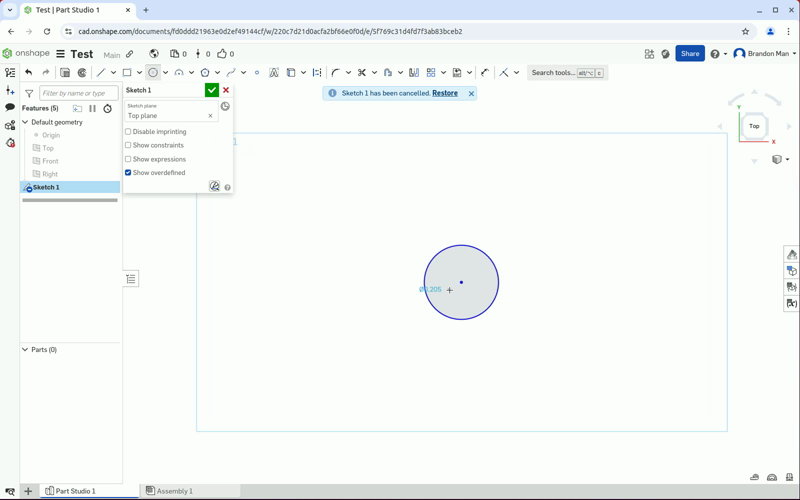
scroll(6)
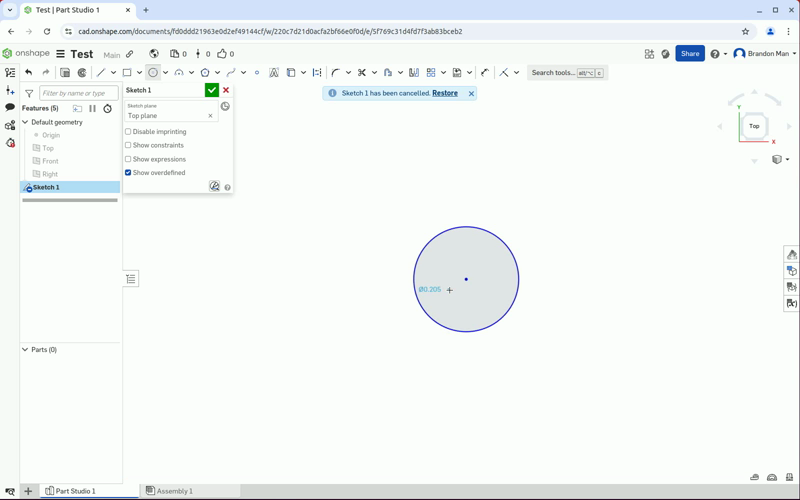
scroll(6)
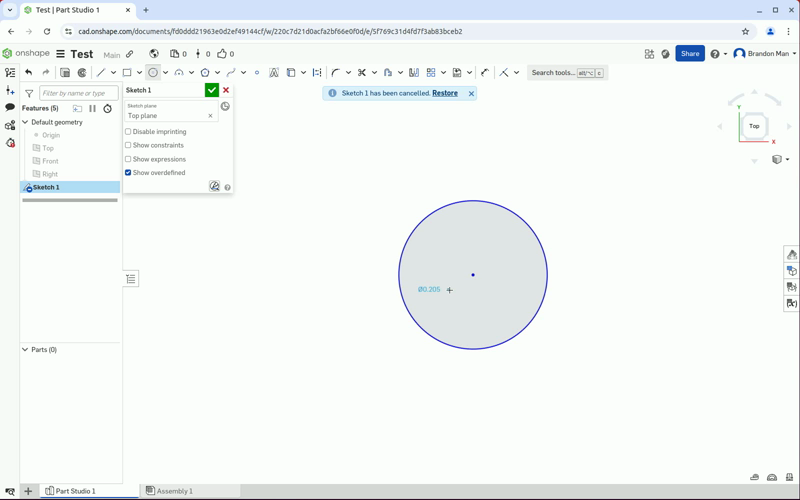
scroll(6)
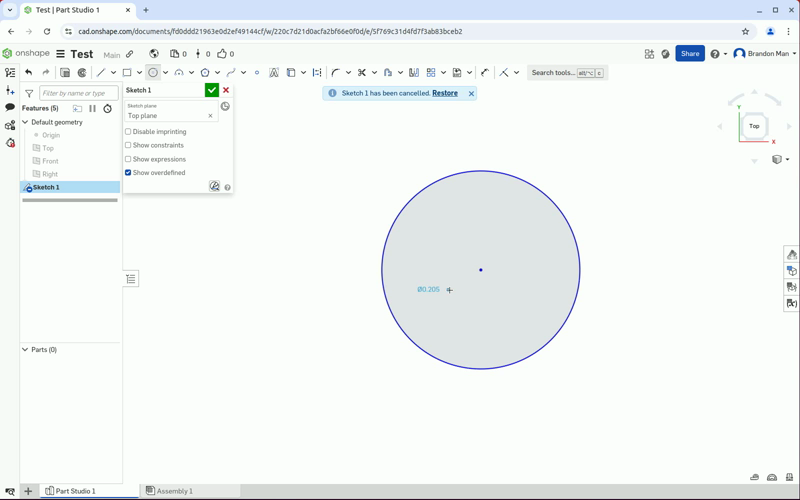
scroll(6)
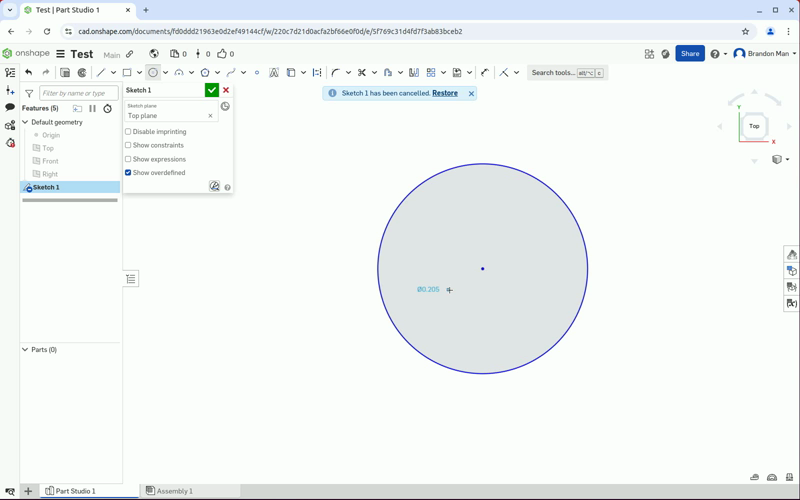
scroll(6)
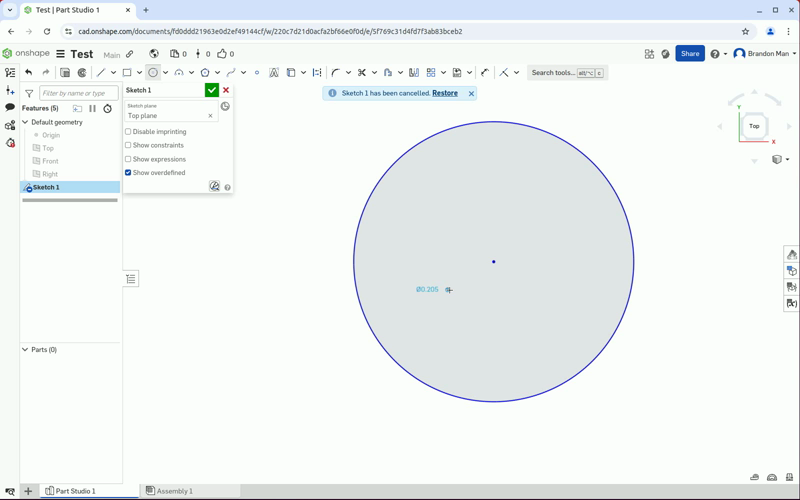
scroll(6)
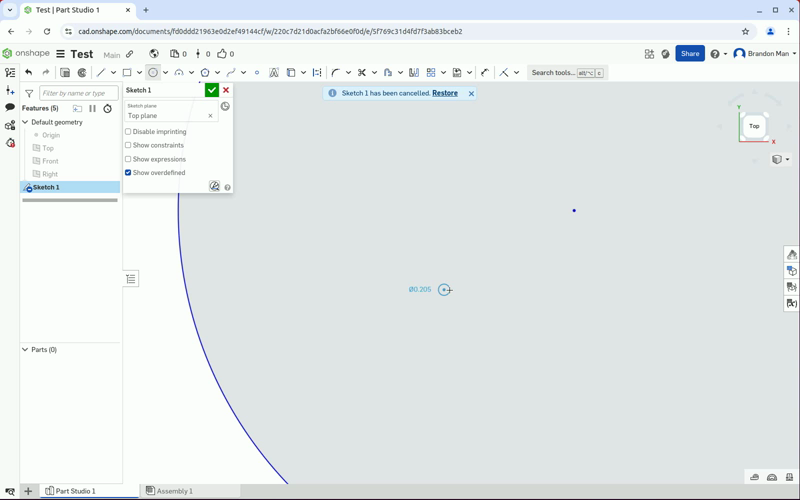
click(449, 289)
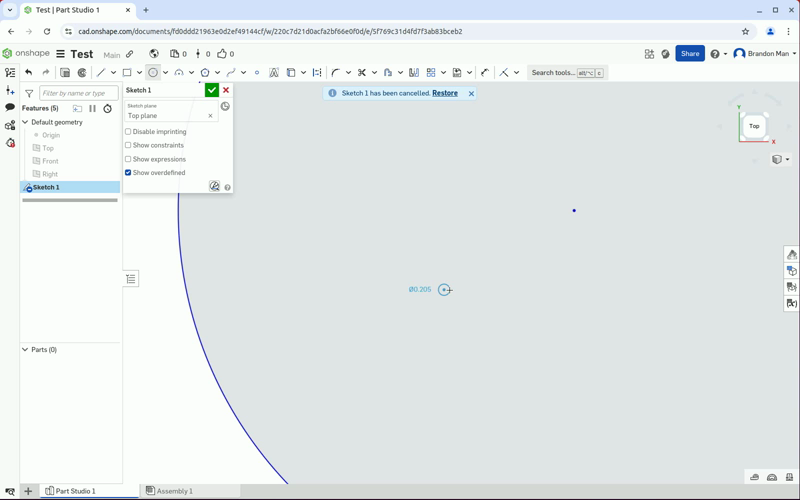
scroll(-6)
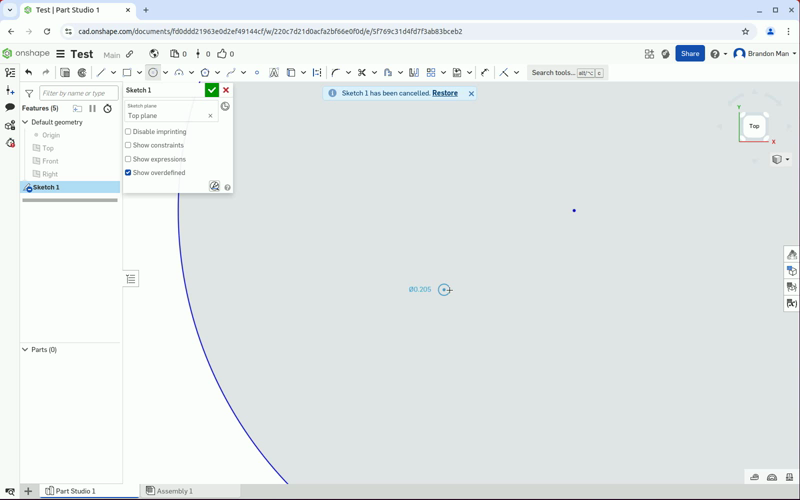
scroll(-6)
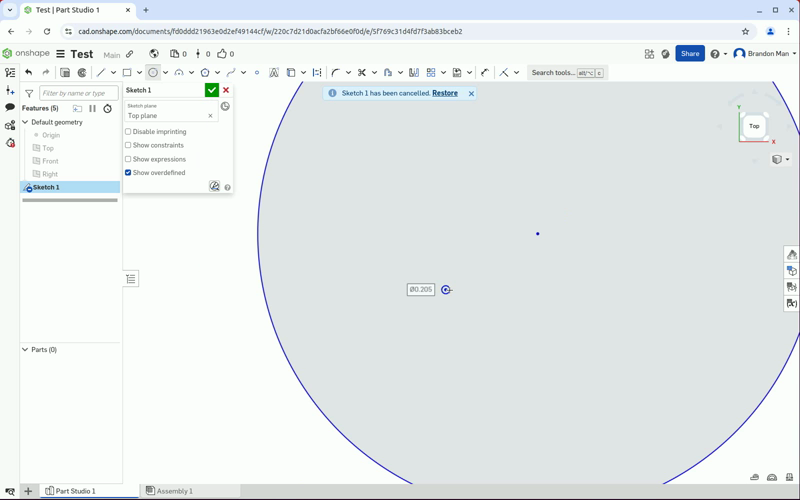
scroll(-6)
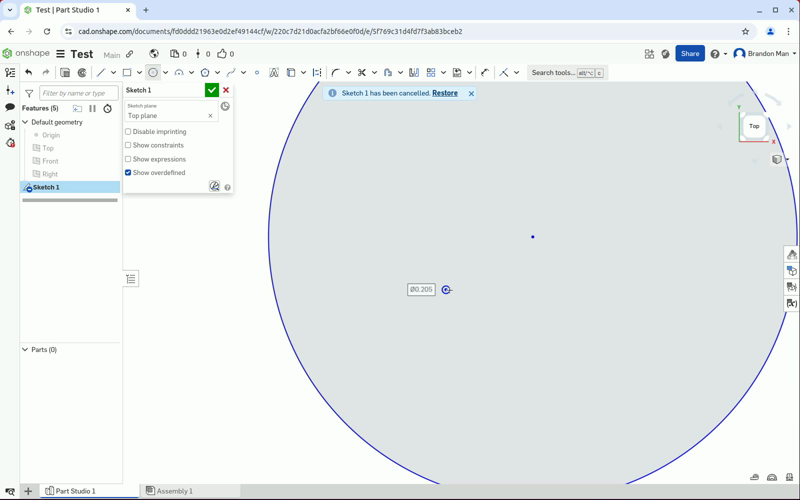
scroll(-6)
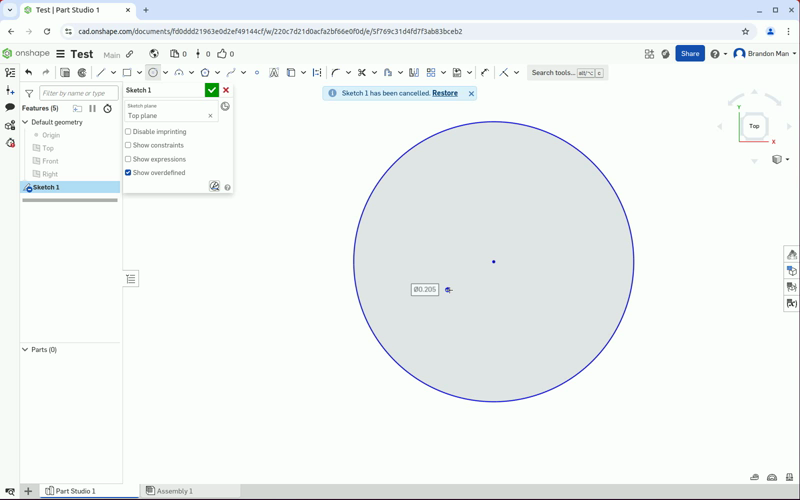
scroll(-6)
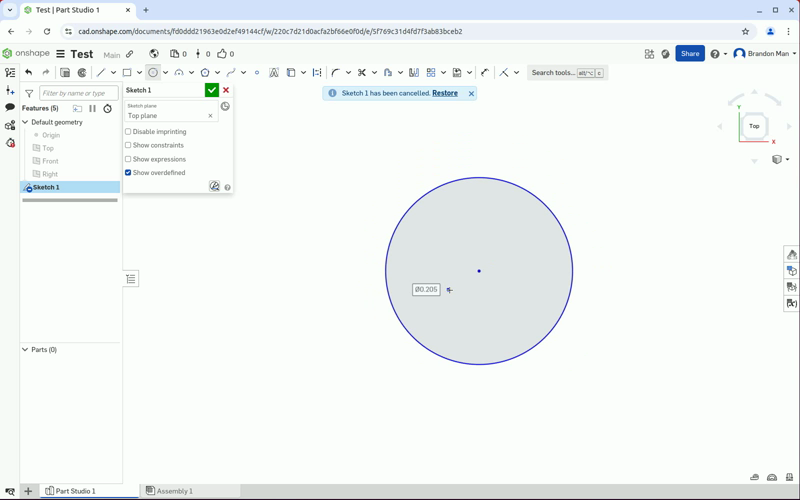
scroll(-6)
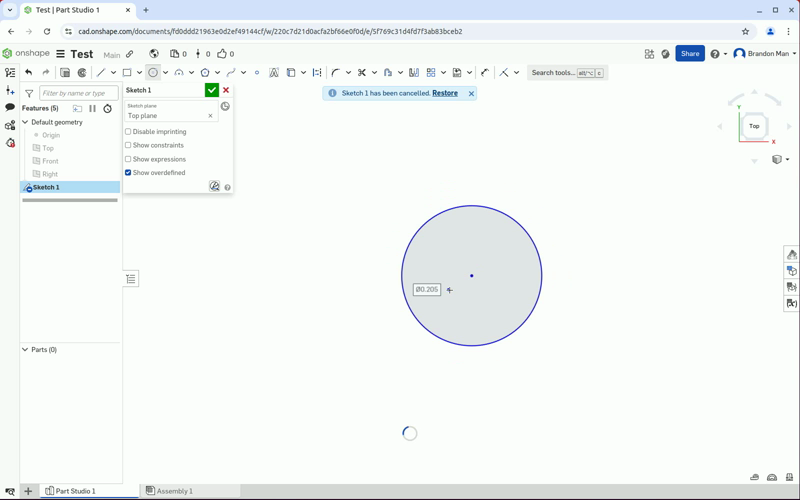
scroll(-6)
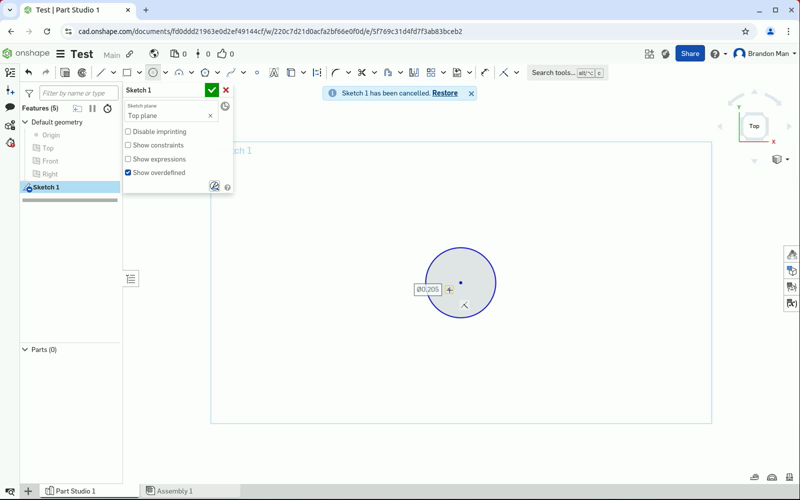
key(esc)
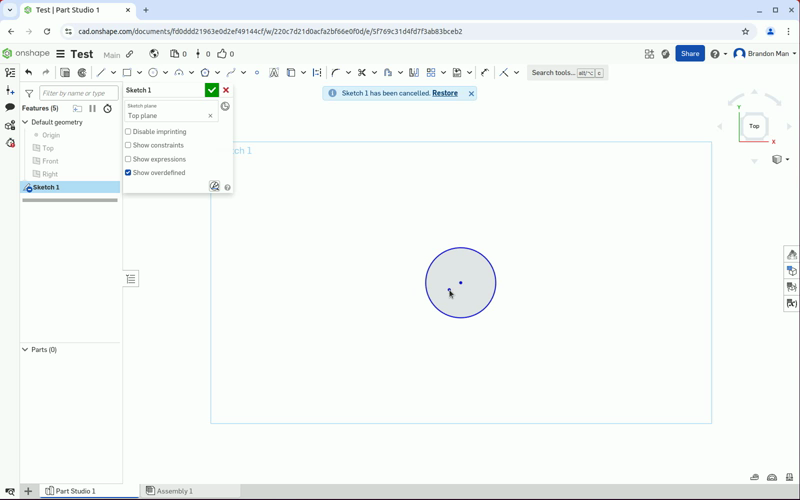
key(c)
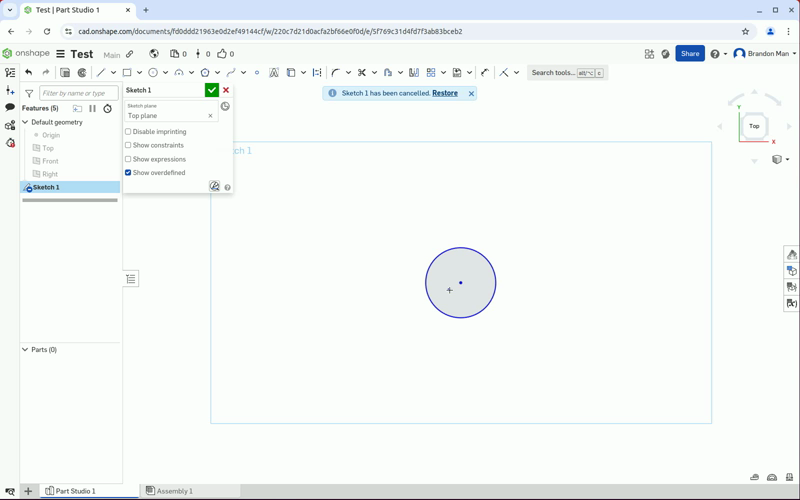
key_down(shift)
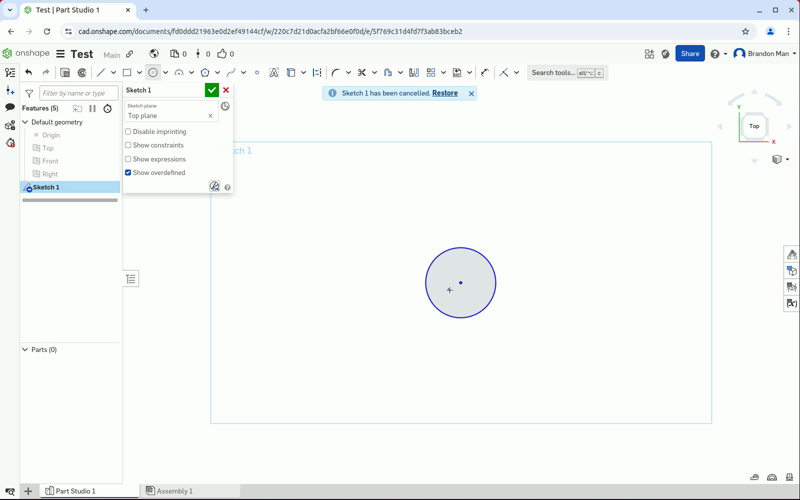
mouse_move(460, 282)
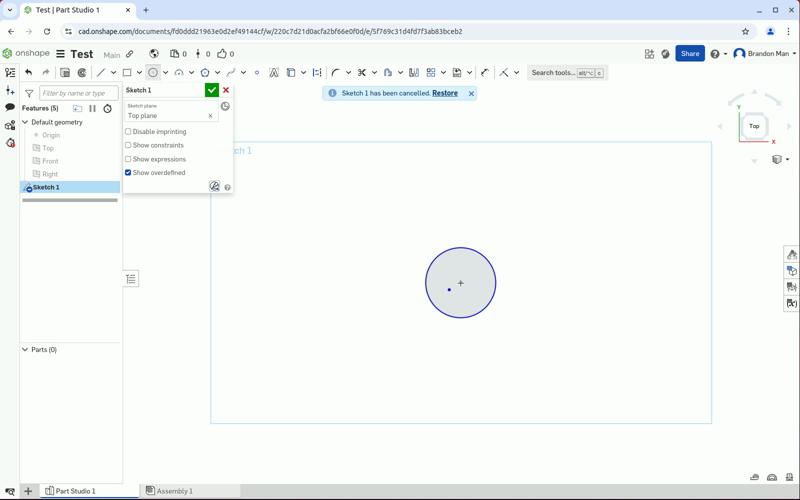
click(460, 282)
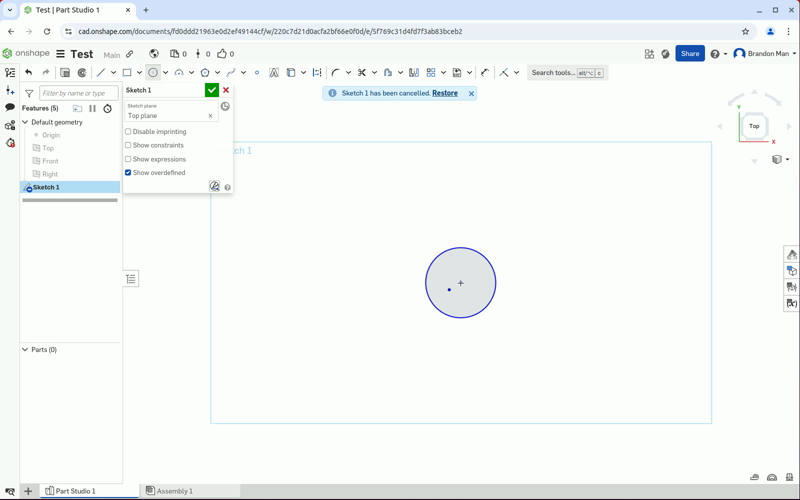
key_up(shift)
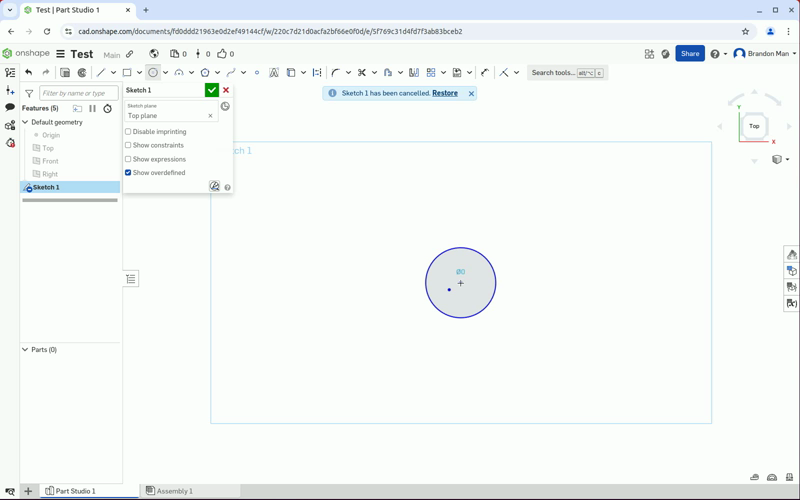
mouse_move(469, 282)
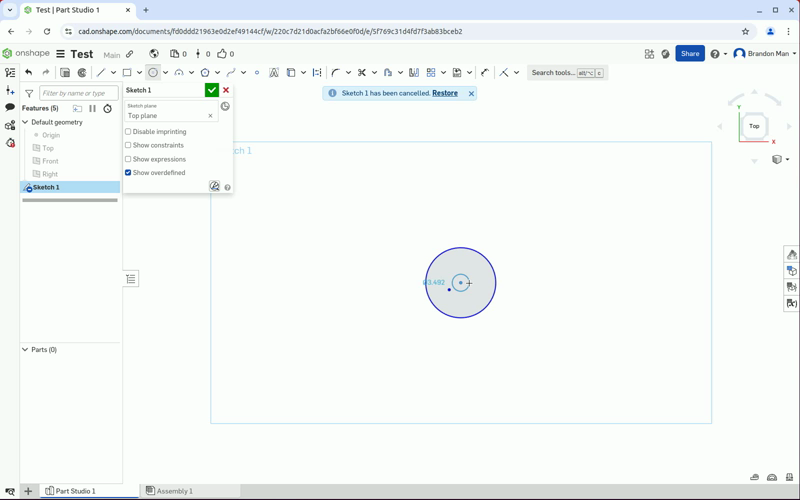
click(469, 282)
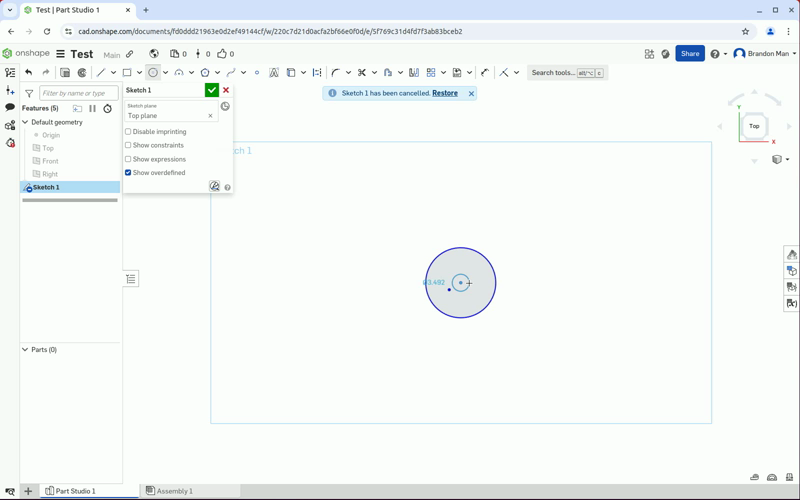
key(esc)
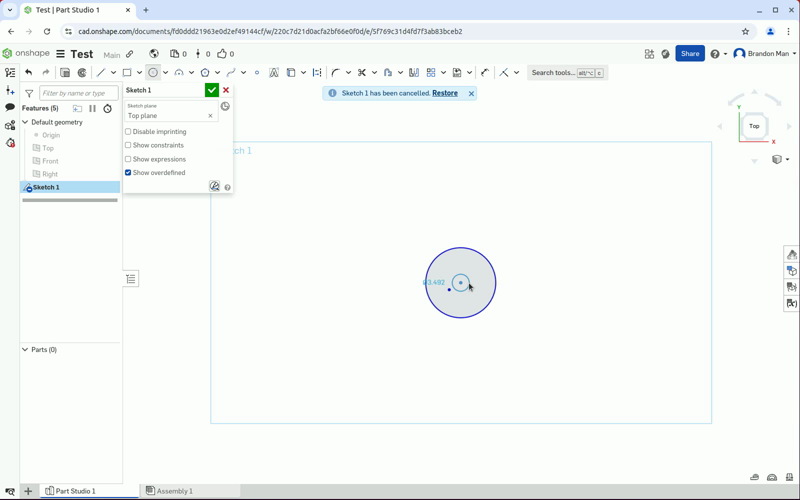
key(c)
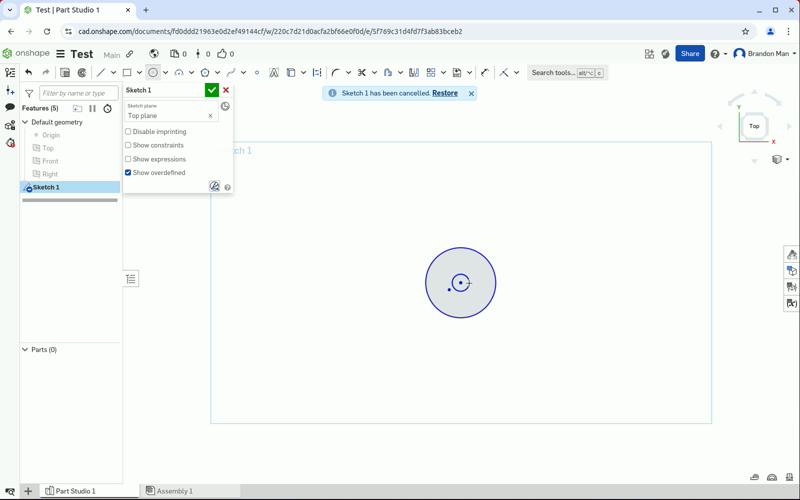
key_down(shift)
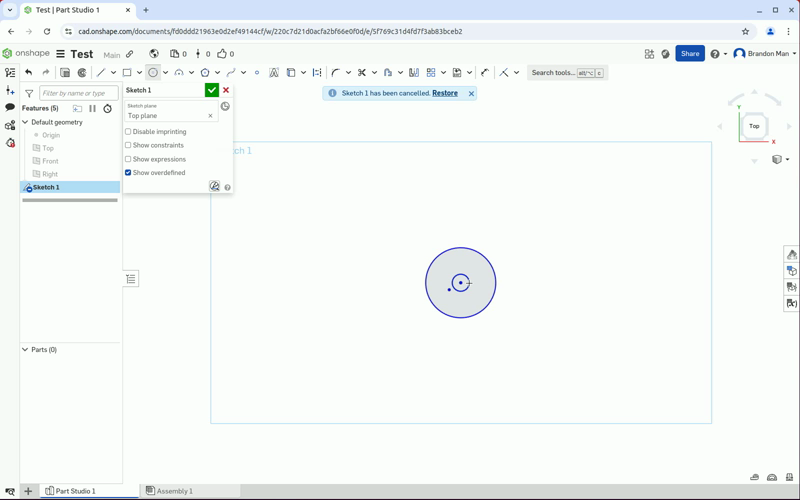
mouse_move(460, 269)
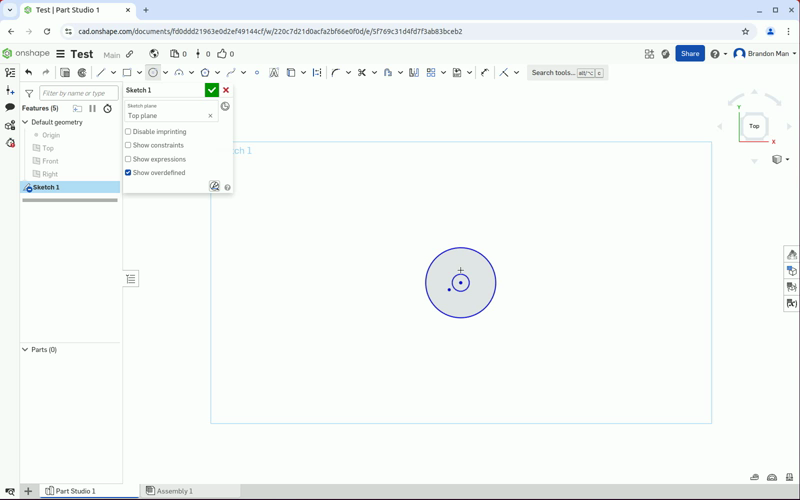
click(460, 269)
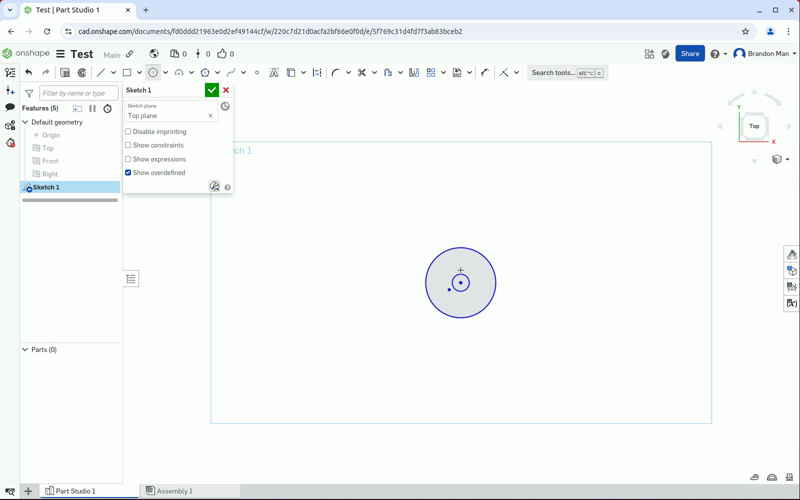
key_up(shift)
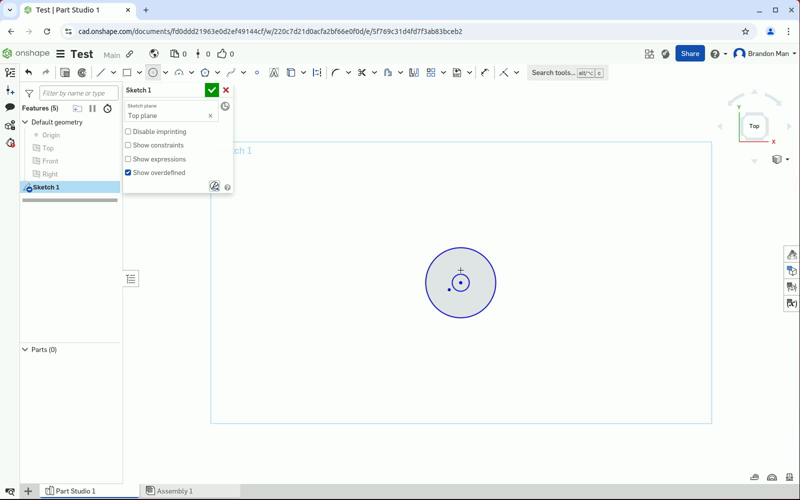
mouse_move(461, 269)
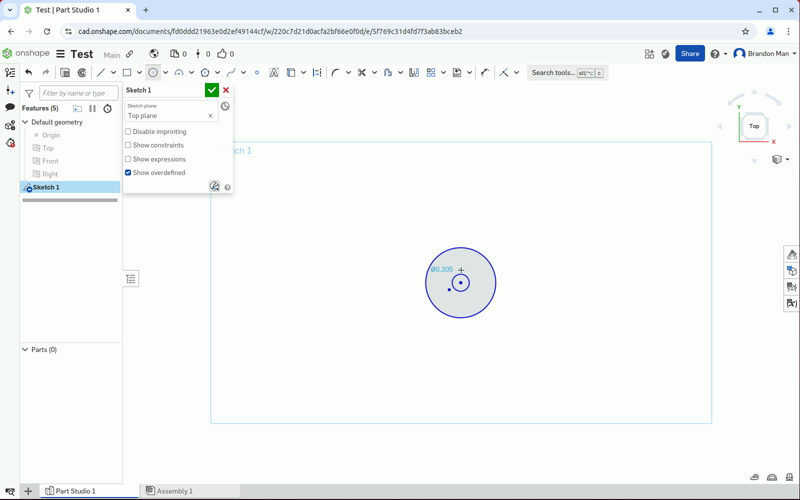
scroll(6)
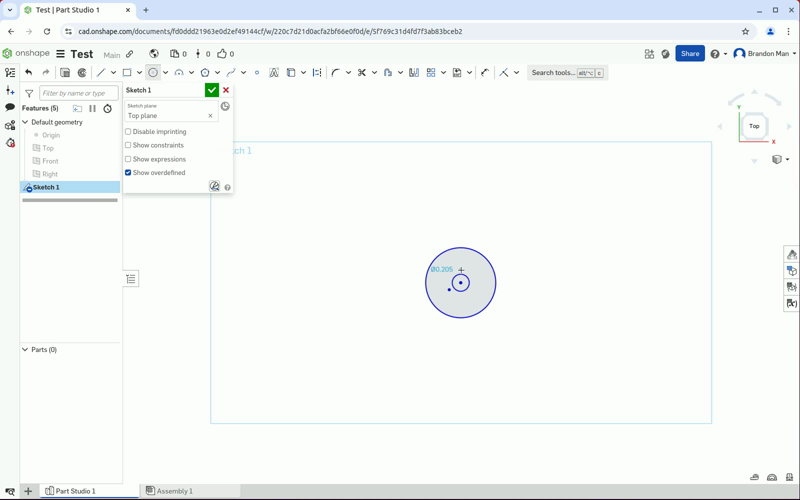
scroll(6)
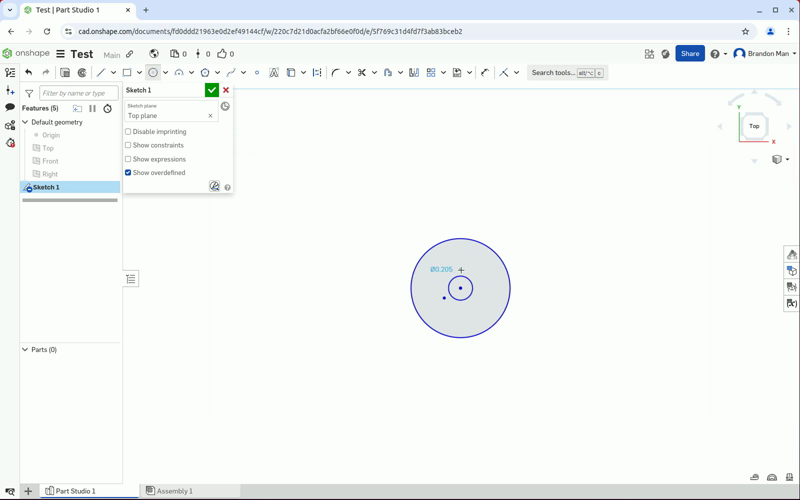
scroll(6)
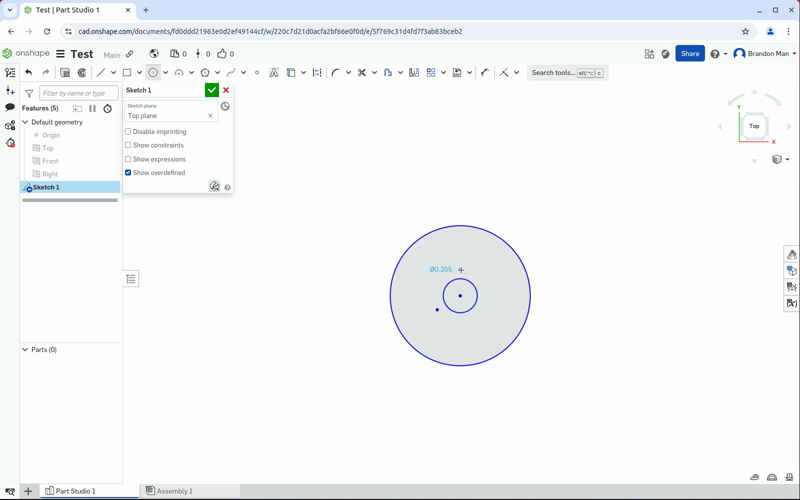
scroll(6)
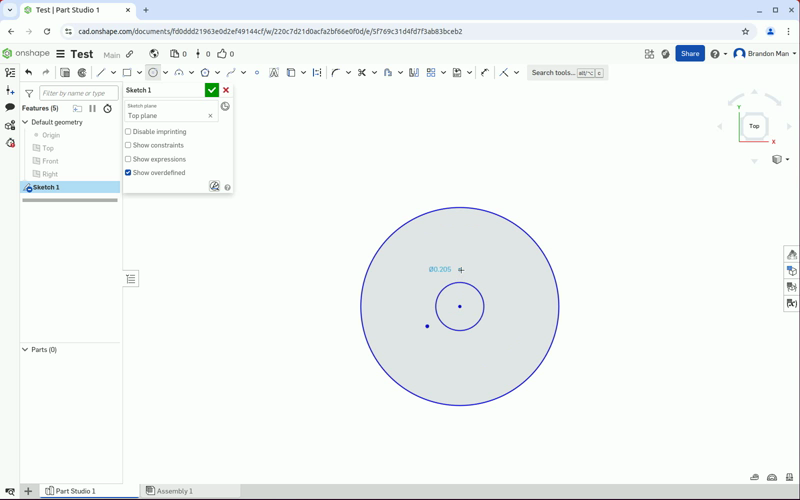
scroll(6)
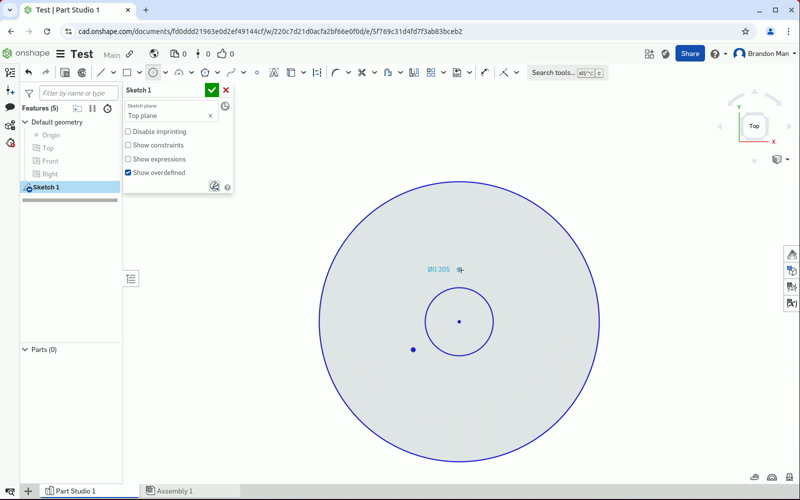
scroll(6)
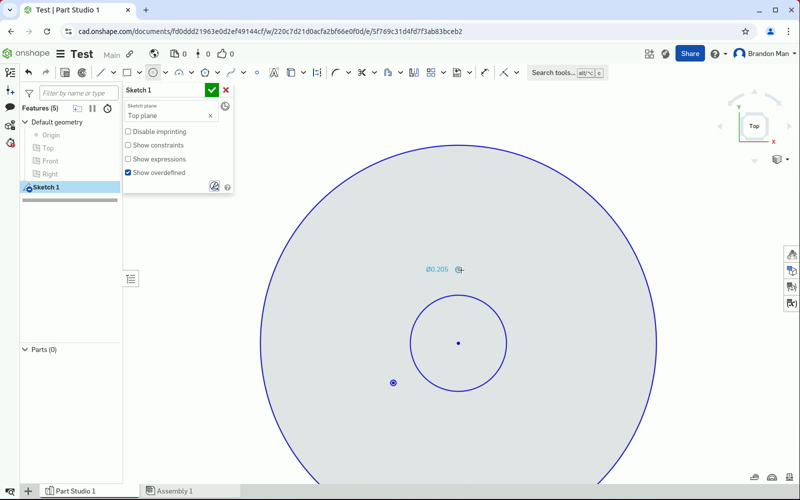
scroll(6)
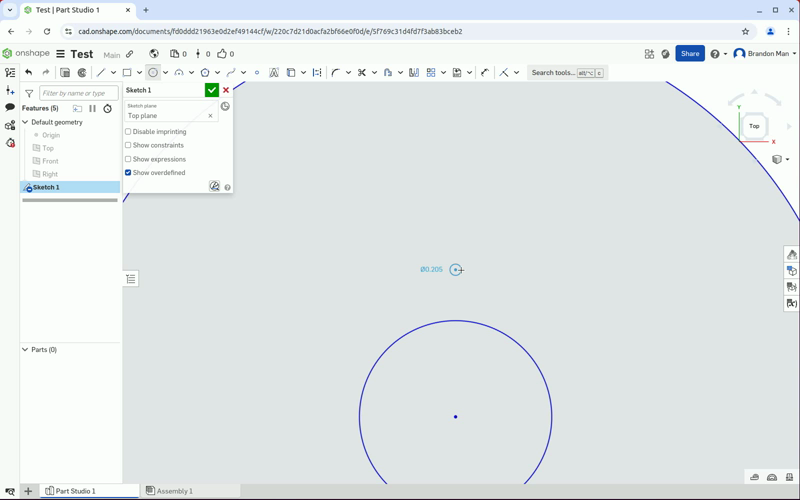
click(461, 269)
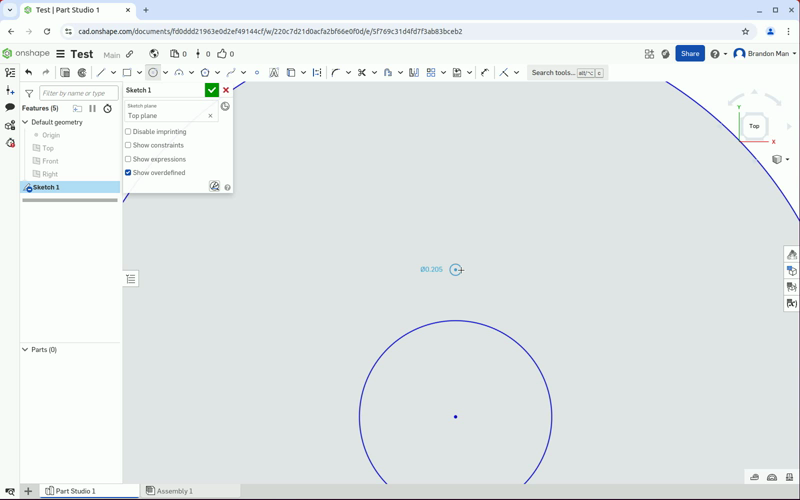
scroll(-6)
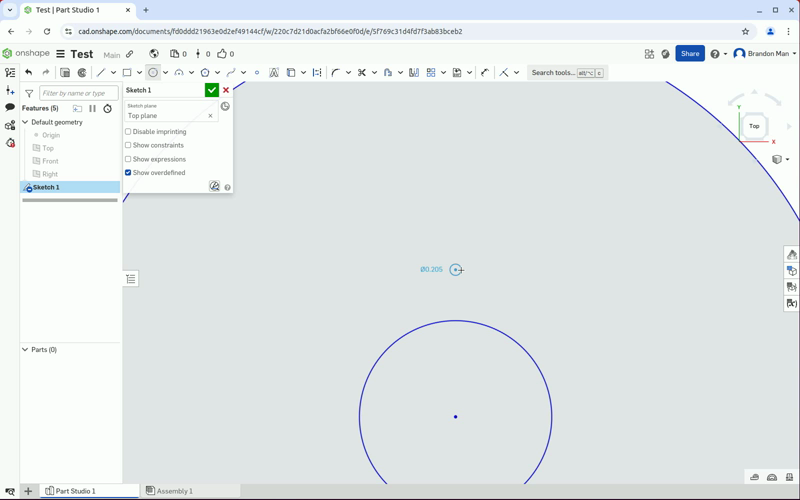
scroll(-6)
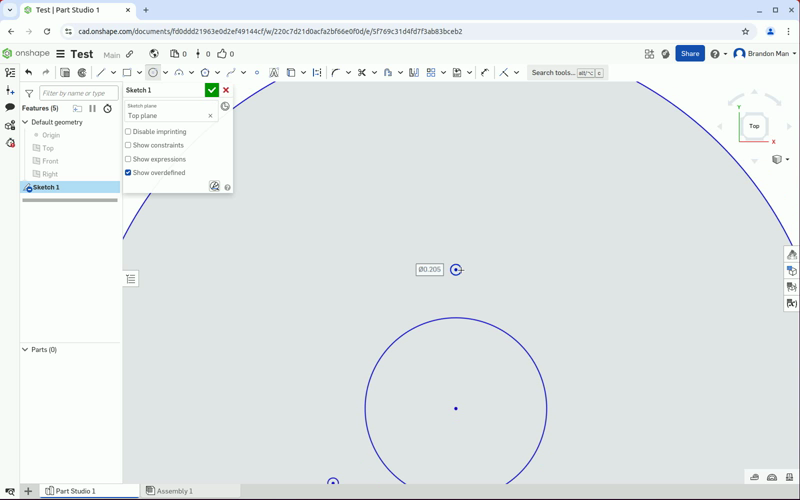
scroll(-6)
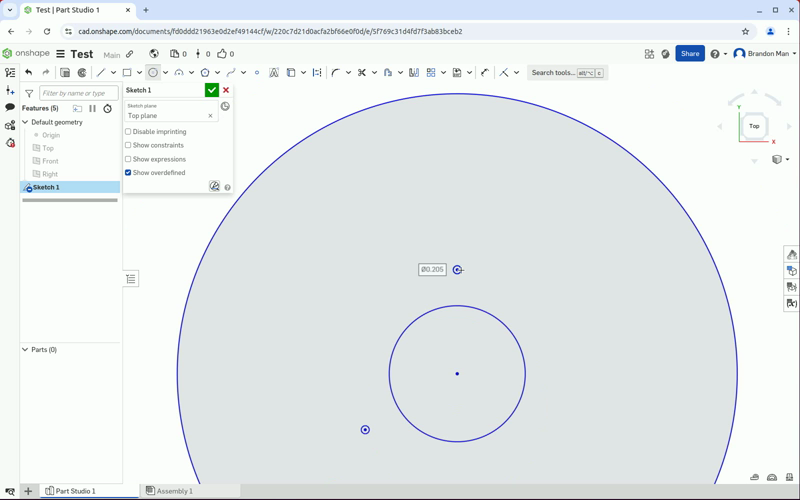
scroll(-6)
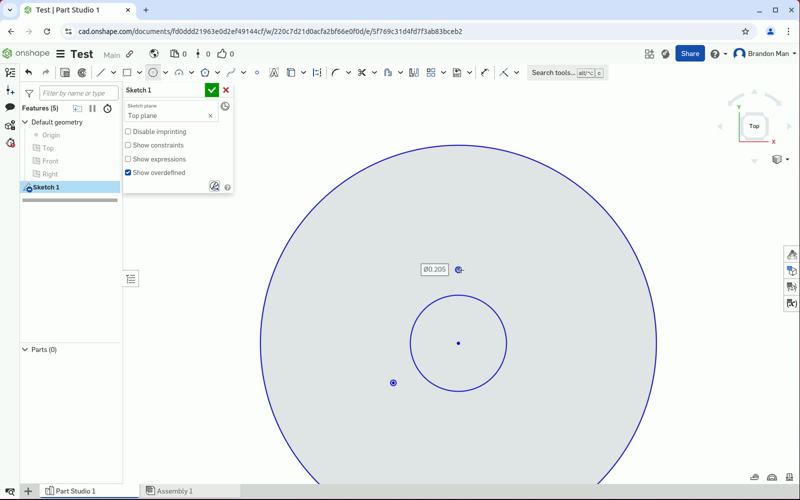
scroll(-6)
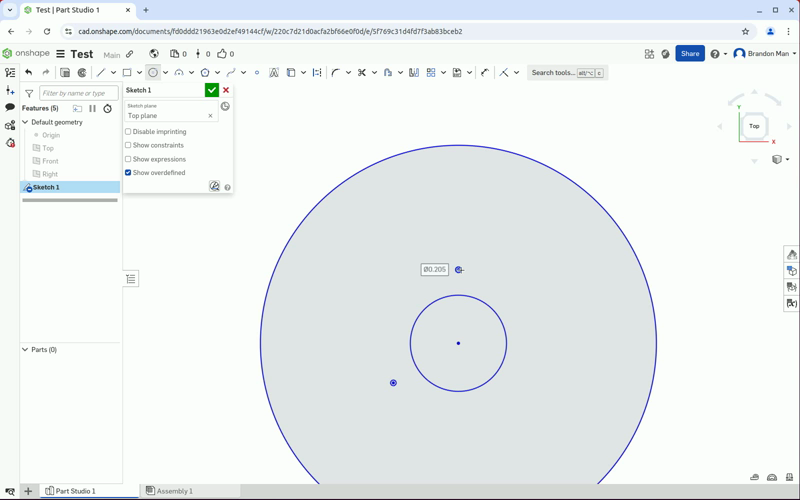
scroll(-6)
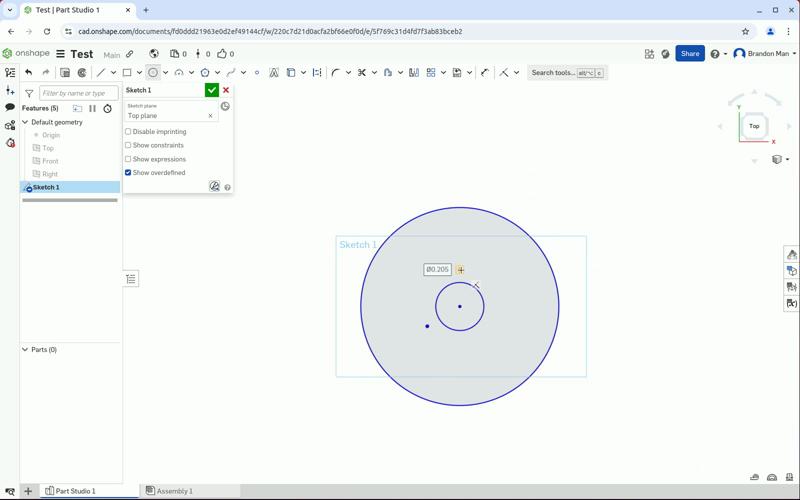
scroll(-6)
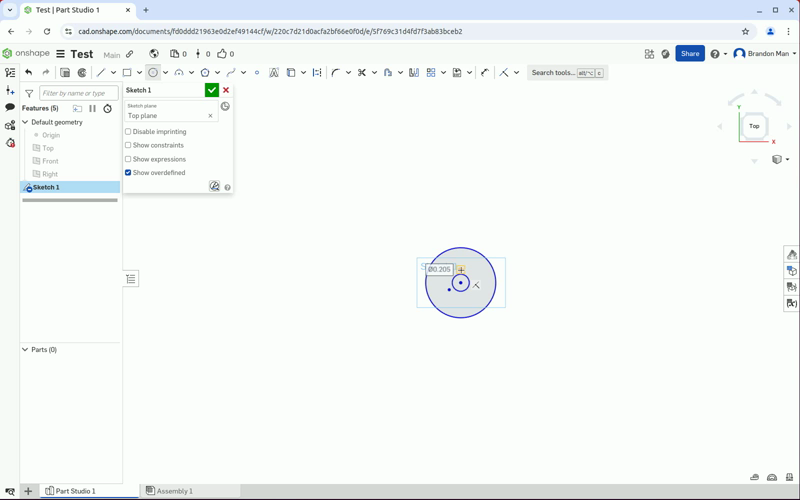
key(esc)
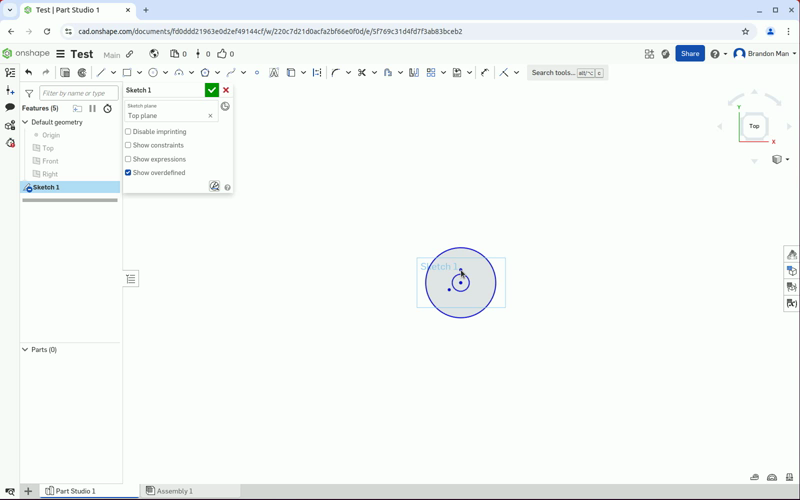
key(c)
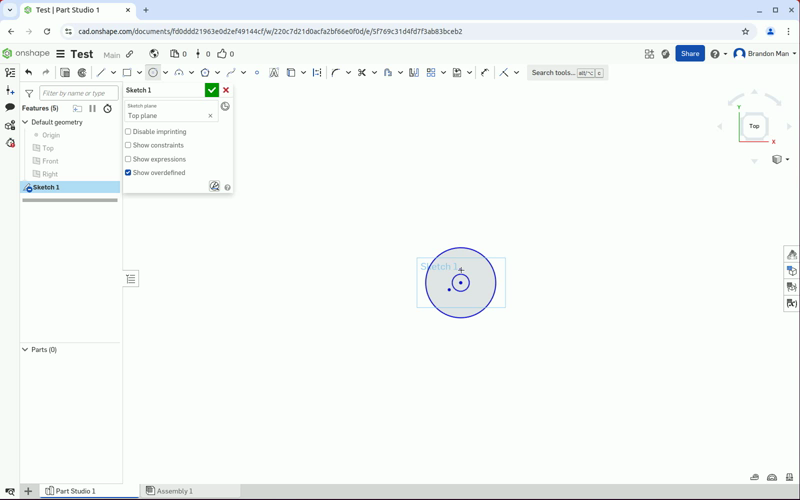
key_down(shift)
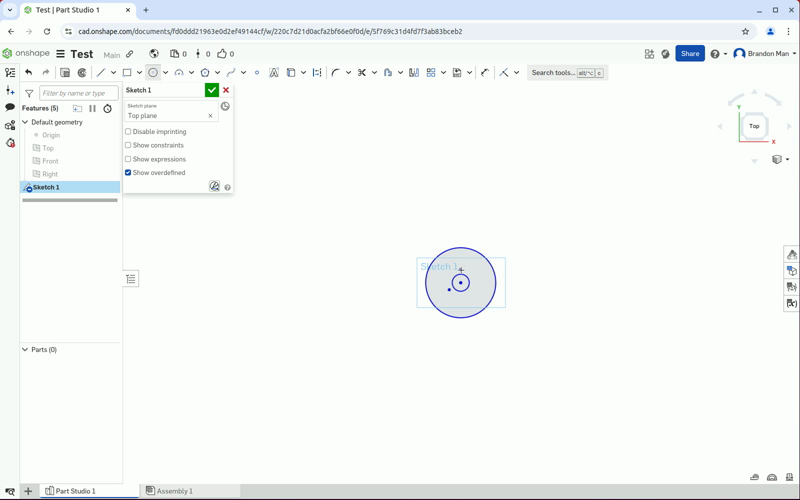
mouse_move(471, 289)
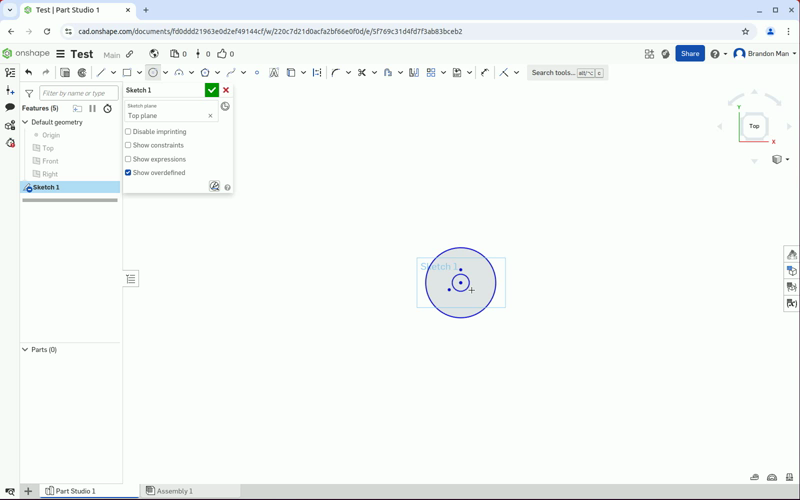
click(471, 289)
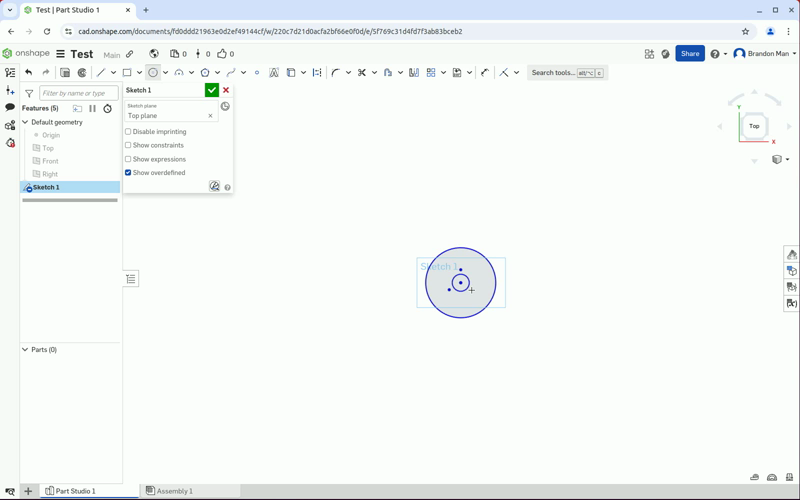
key_up(shift)
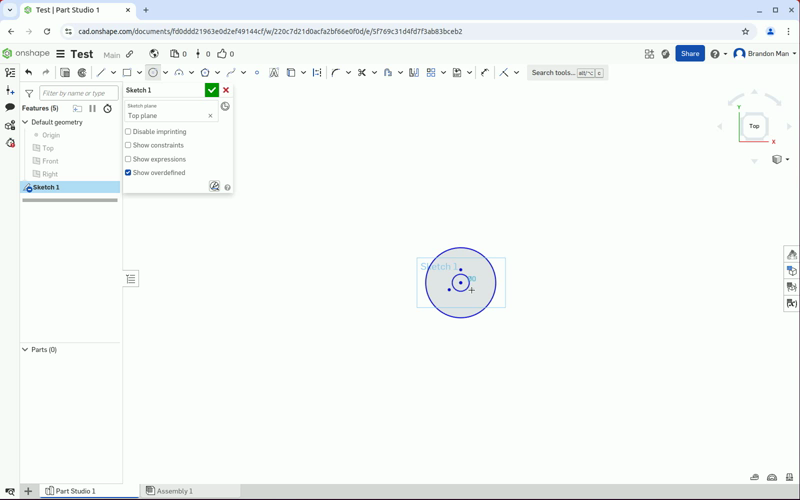
mouse_move(472, 289)
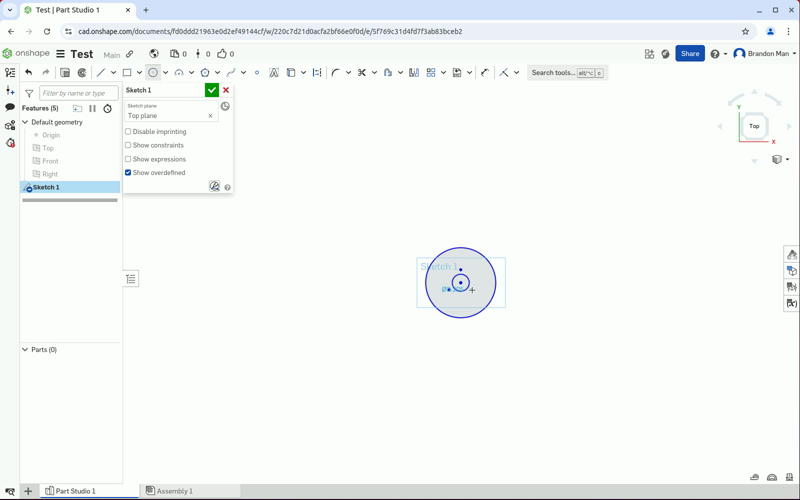
scroll(6)
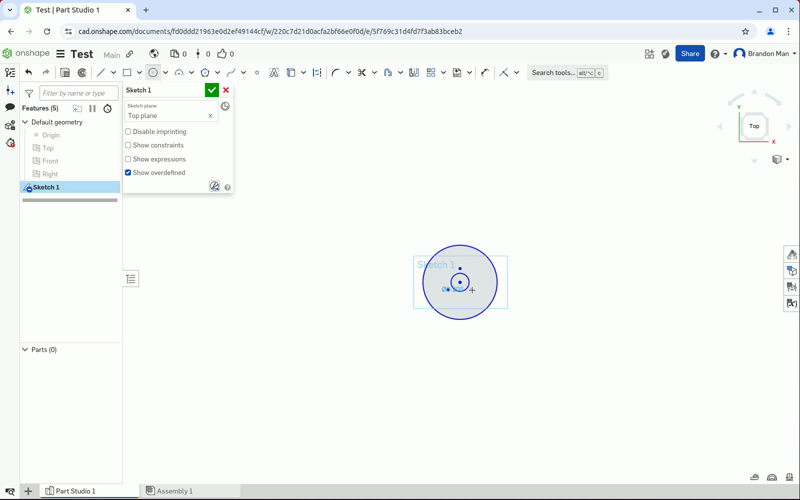
scroll(6)
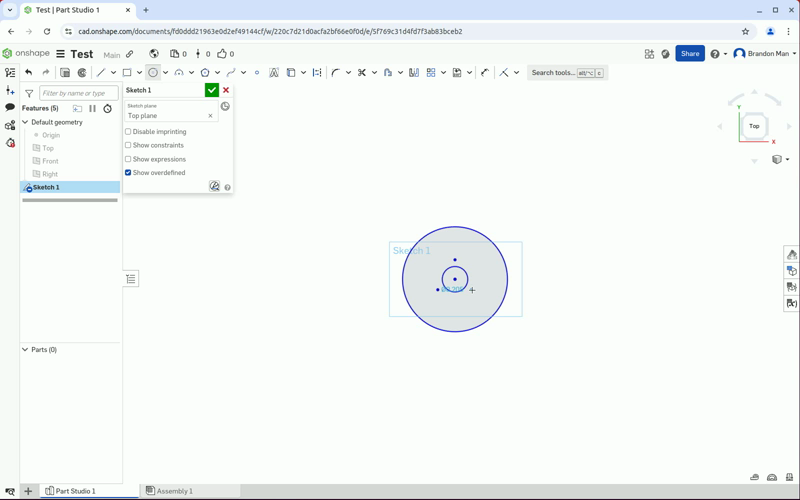
scroll(6)
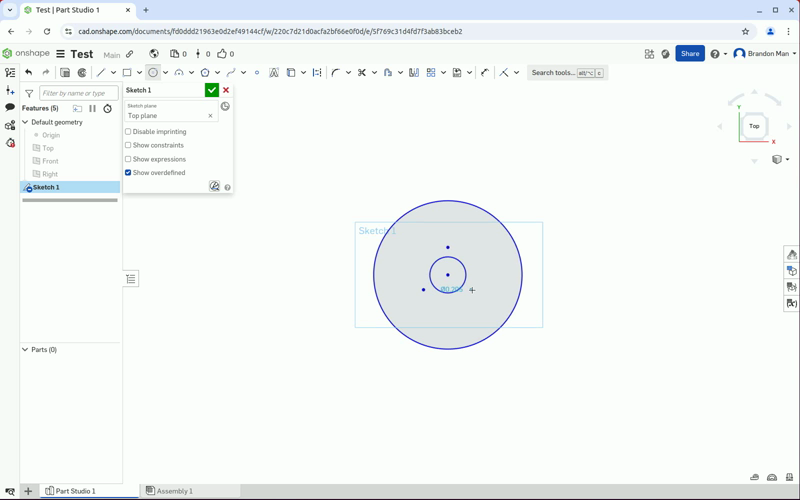
scroll(6)
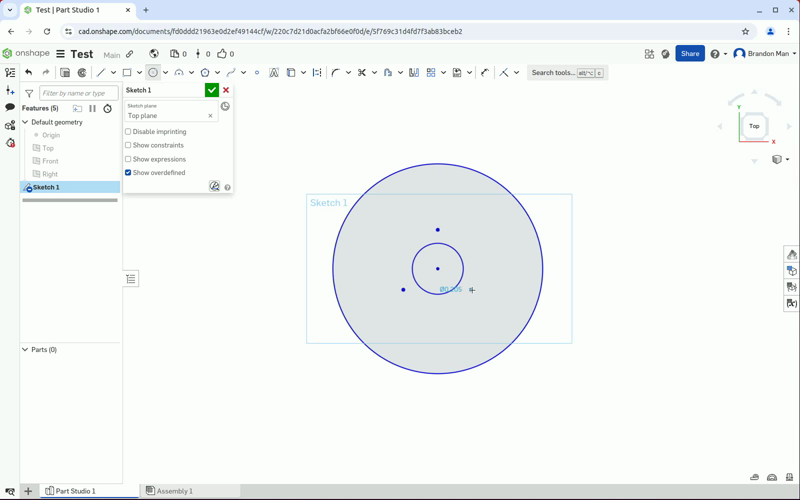
scroll(6)
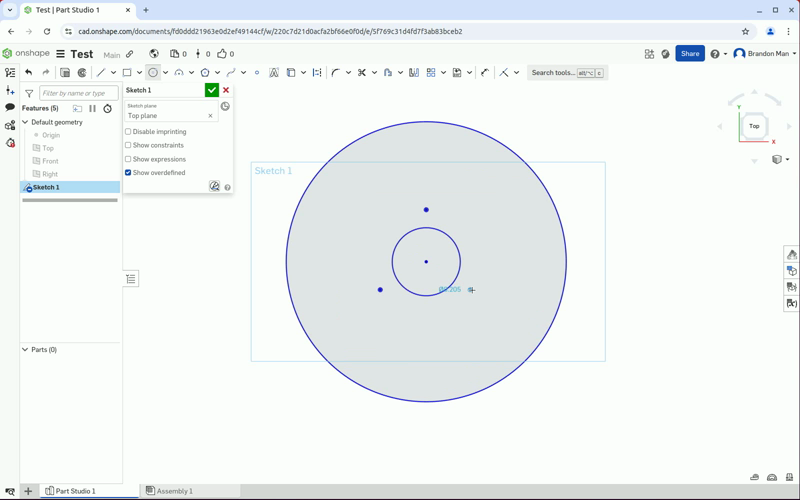
scroll(6)
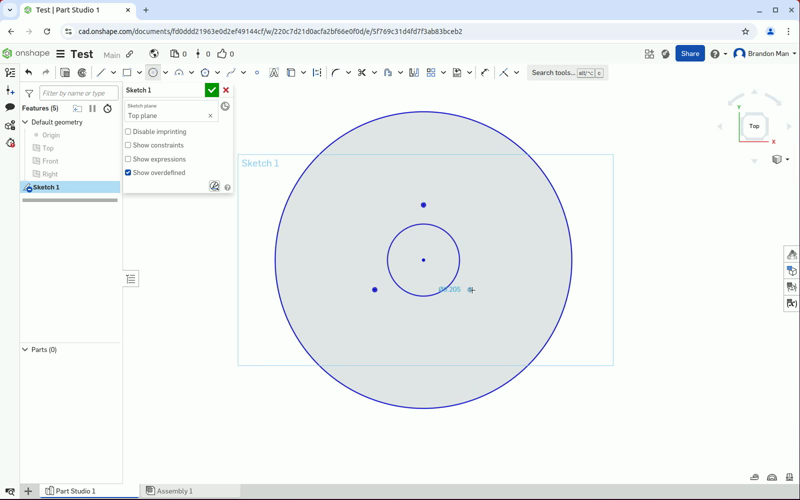
scroll(6)
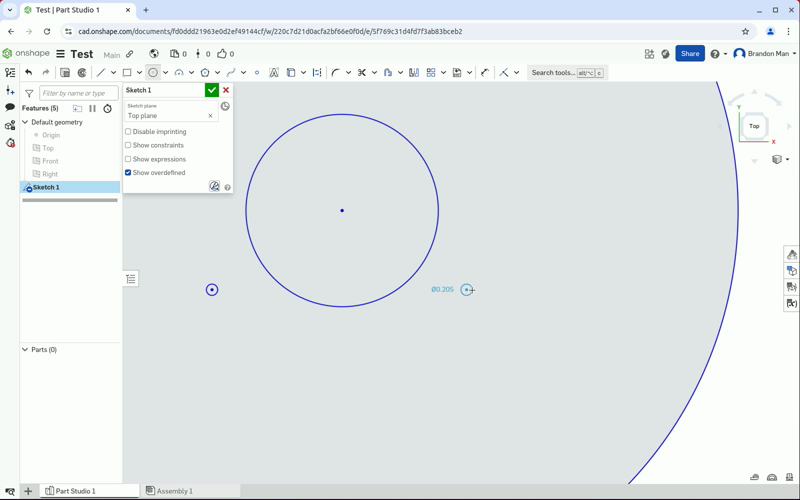
click(472, 289)
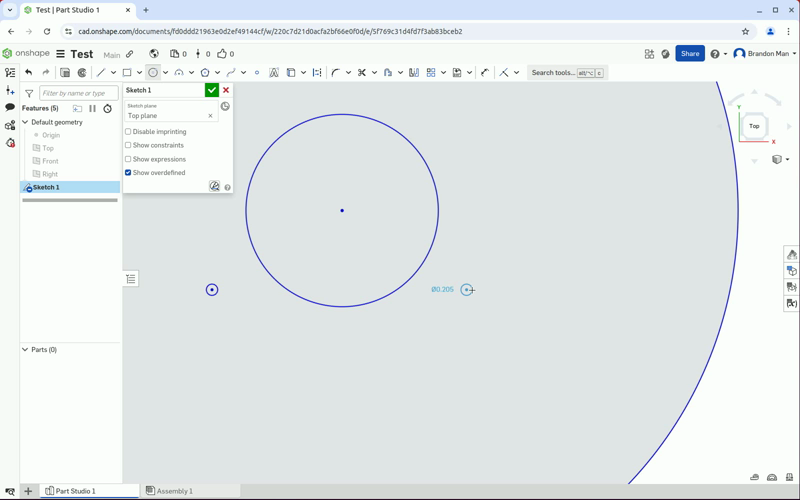
scroll(-6)
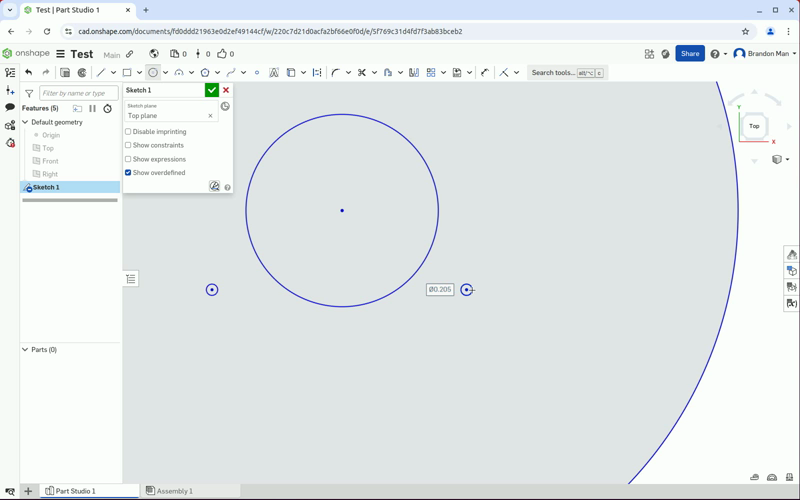
scroll(-6)
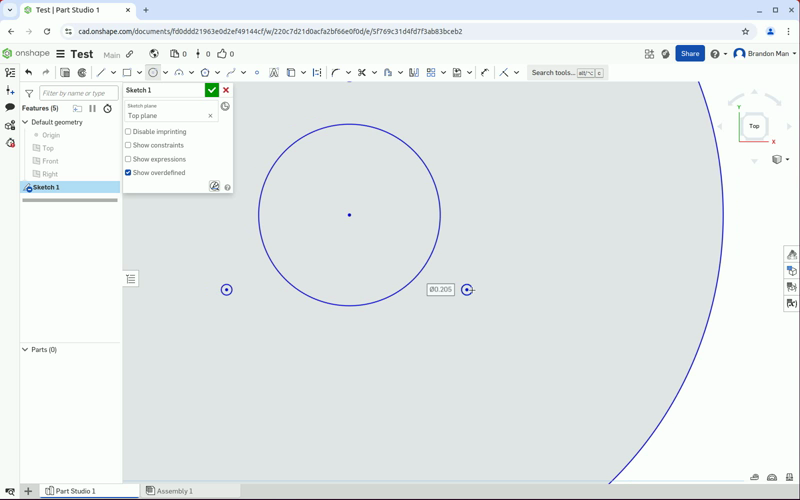
scroll(-6)
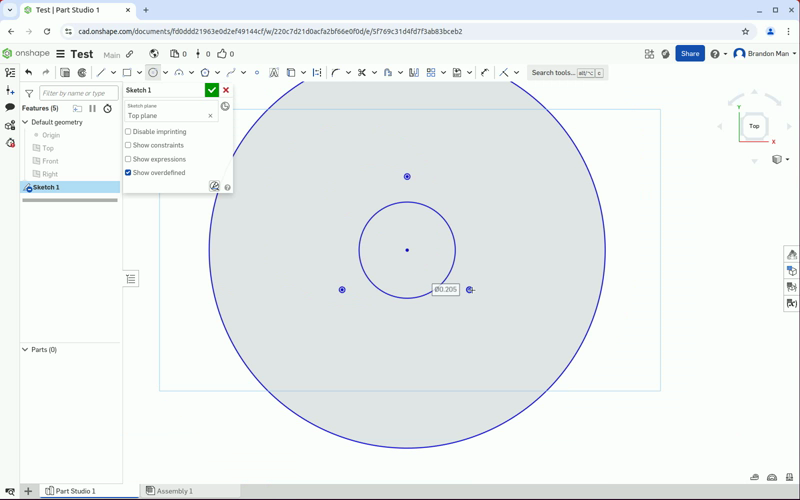
scroll(-6)
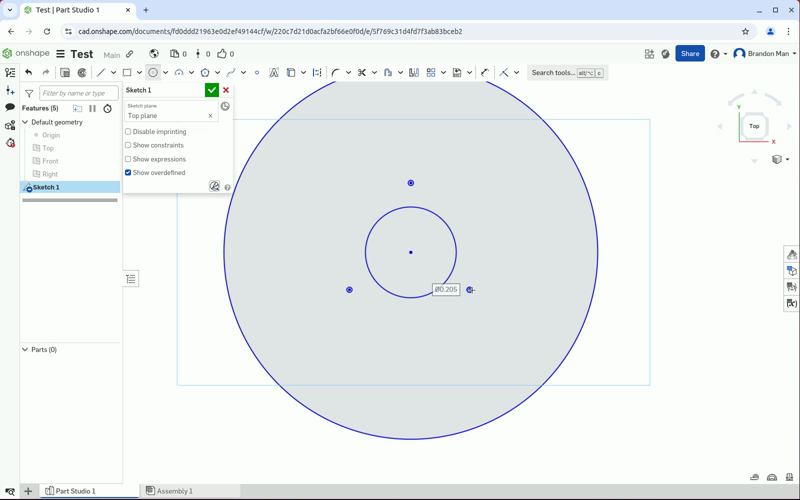
scroll(-6)
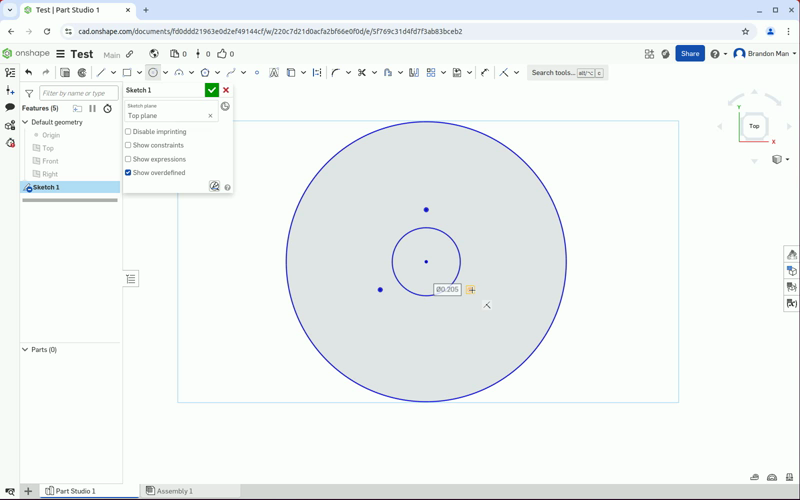
scroll(-6)
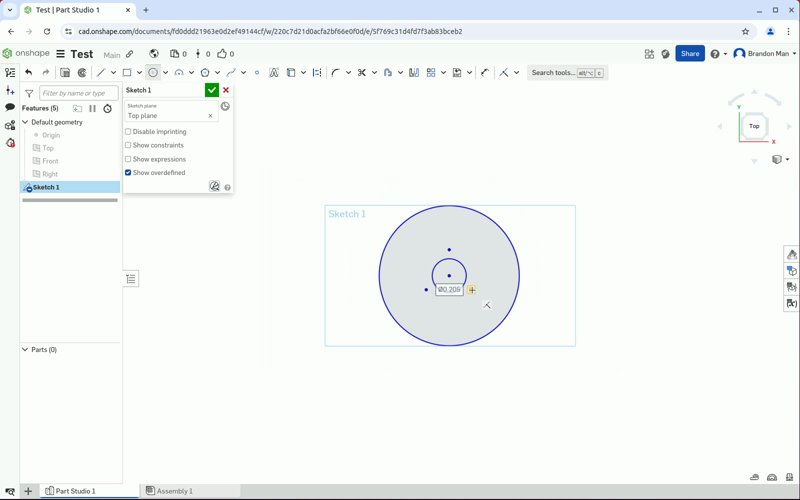
scroll(-6)
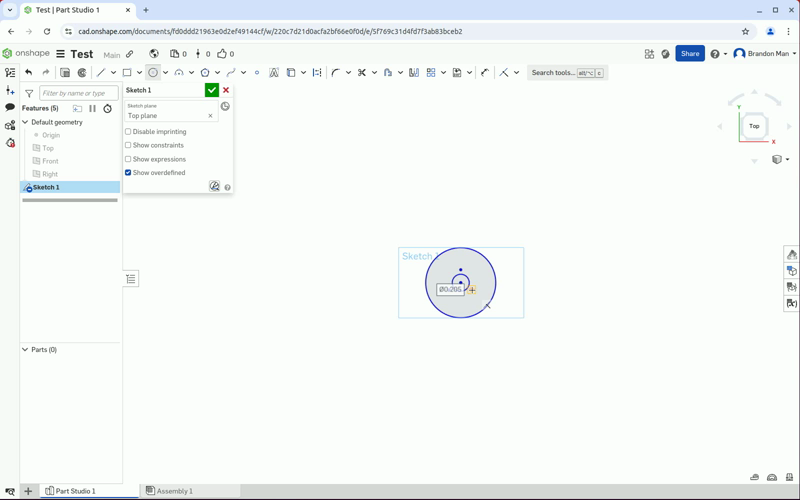
key(esc)
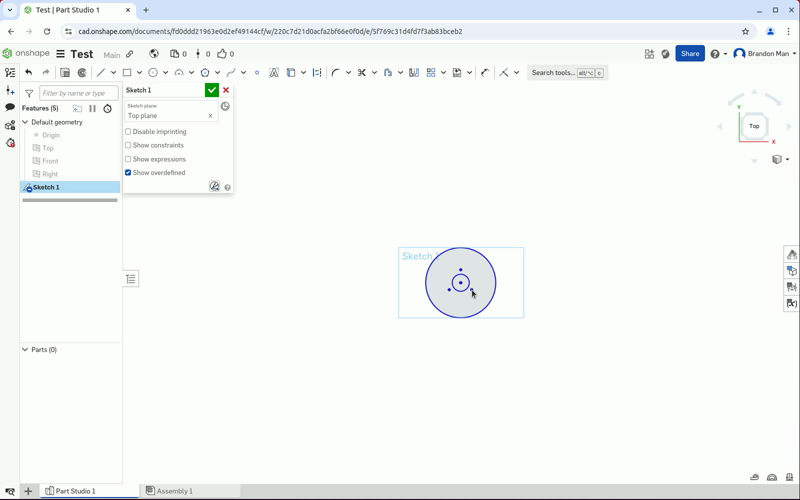
mouse_move(434, 270)
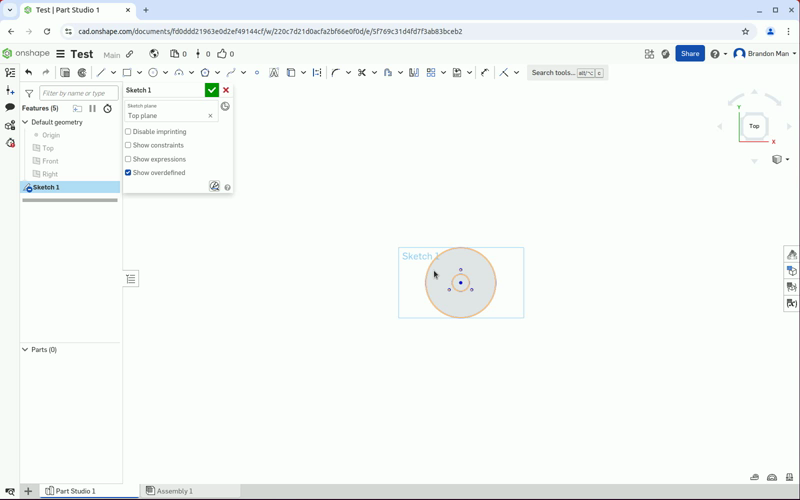
click(434, 270)
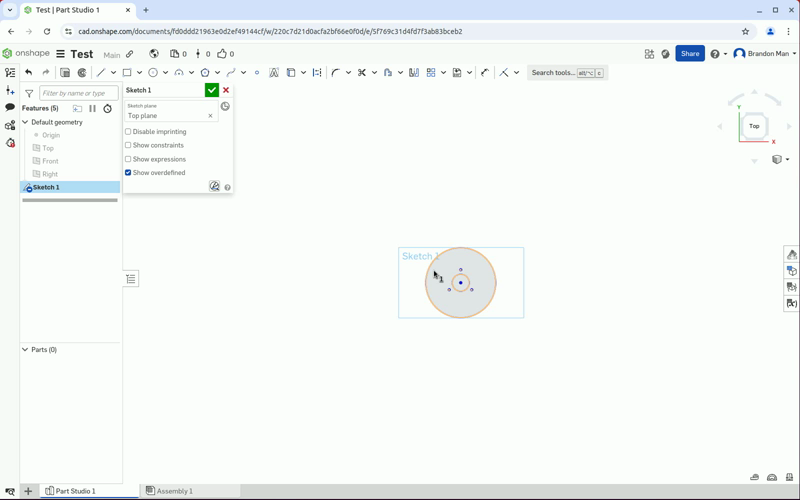
mouse_move(73, 352)
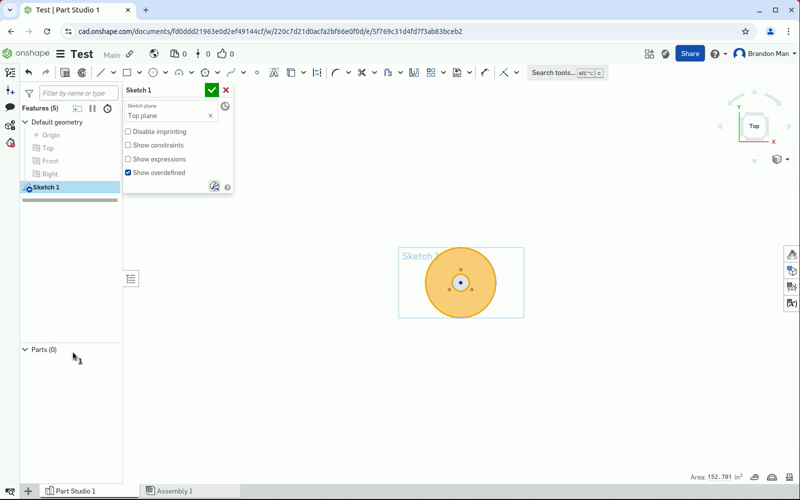
key(shift+y)
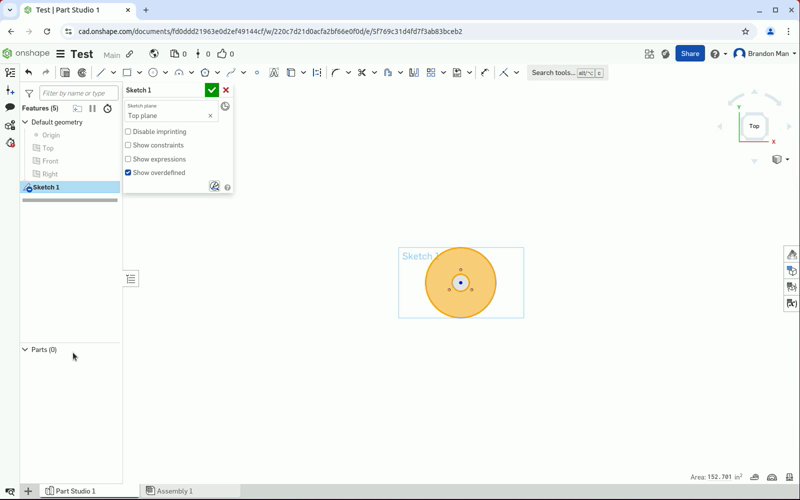
key(shift+e)
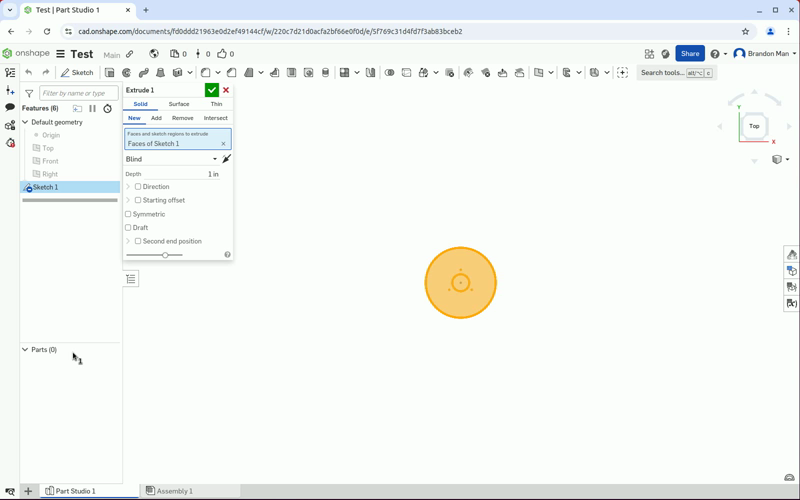
mouse_move(143, 106)
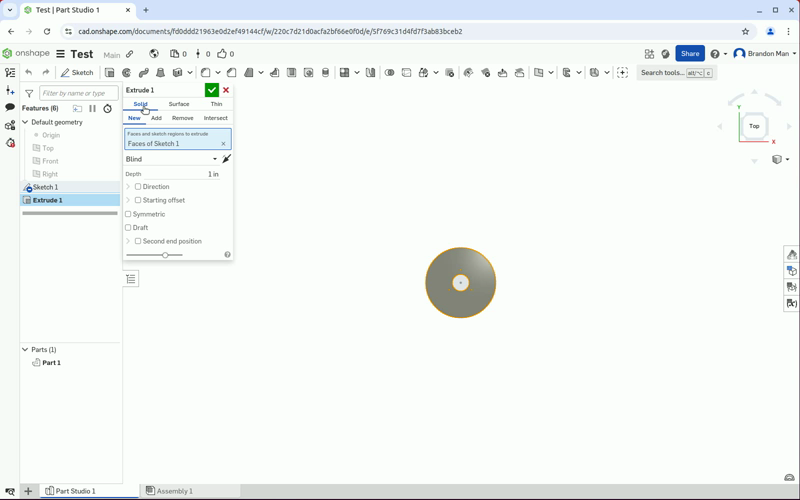
click(143, 106)
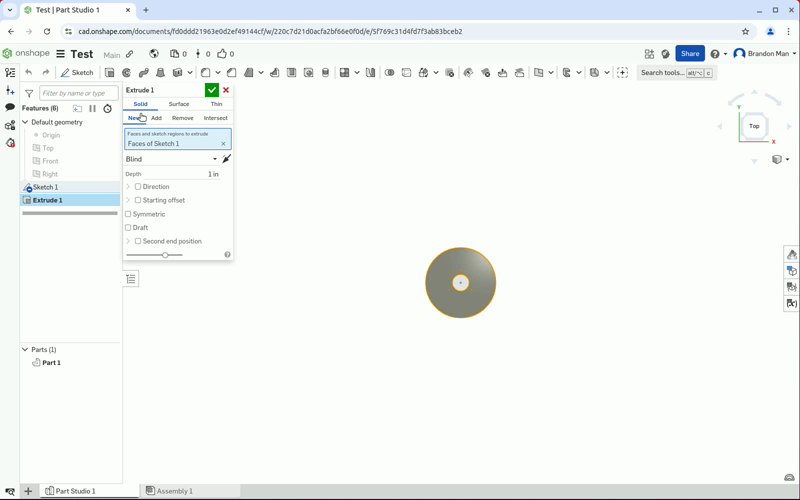
mouse_move(137, 120)
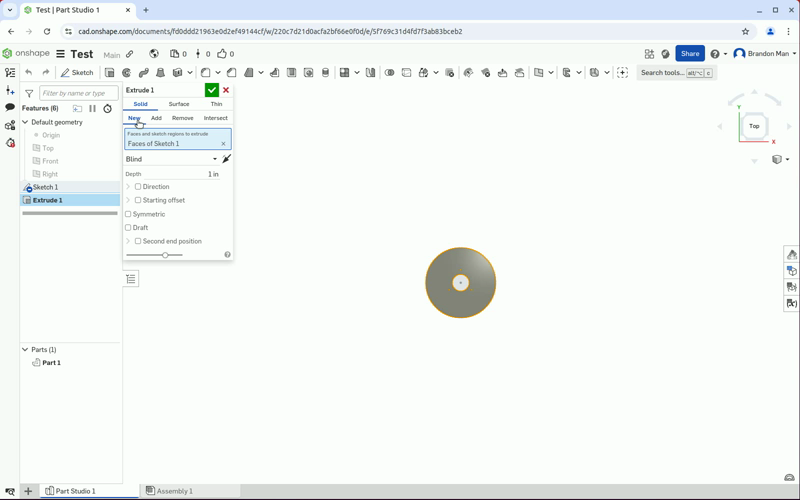
click(137, 120)
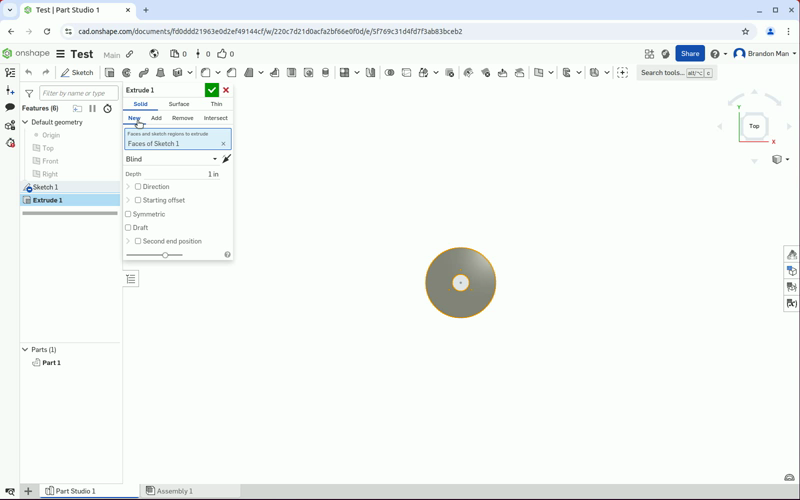
key(tab, 4)
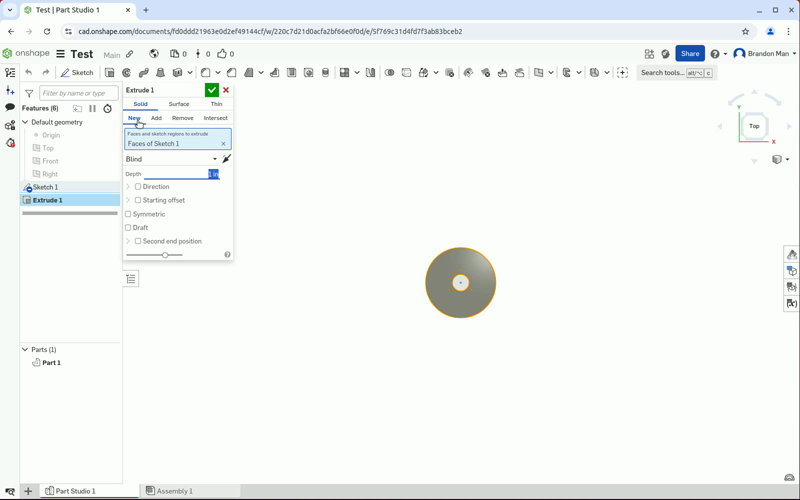
text(2.648)
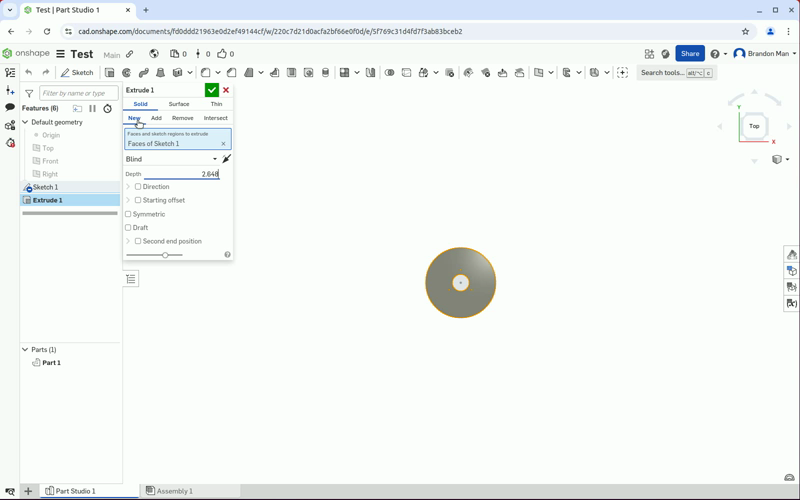
key(enter)
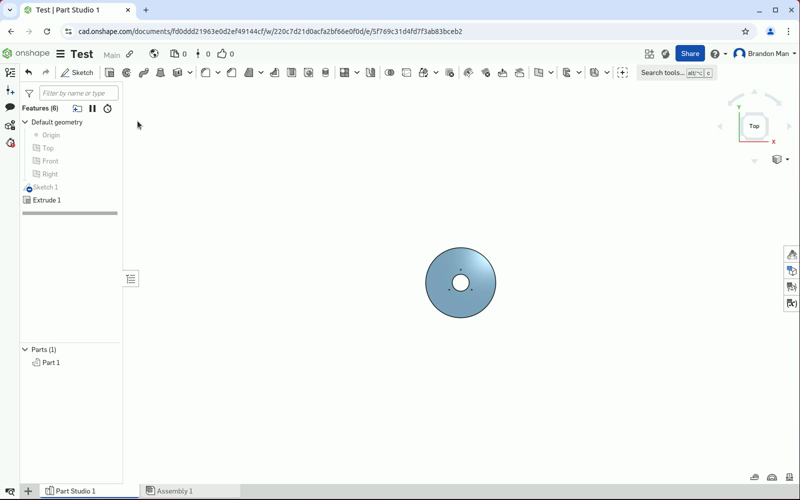
key(shift+h)
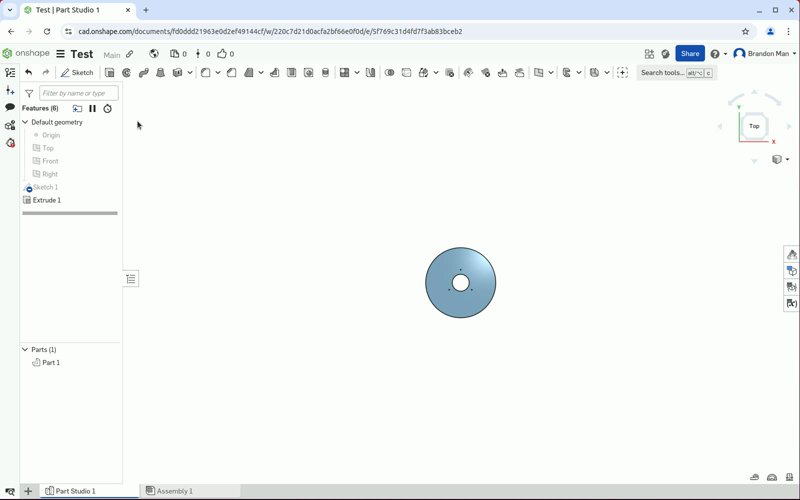
key(shift+h)
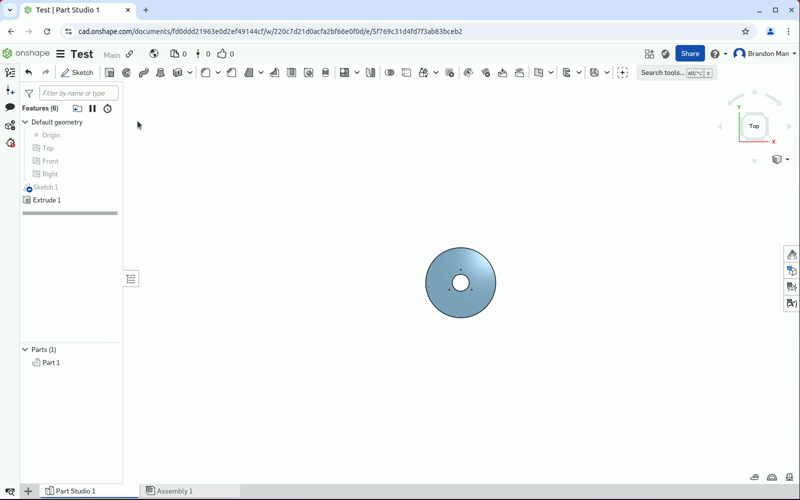
mouse_move(73, 189)
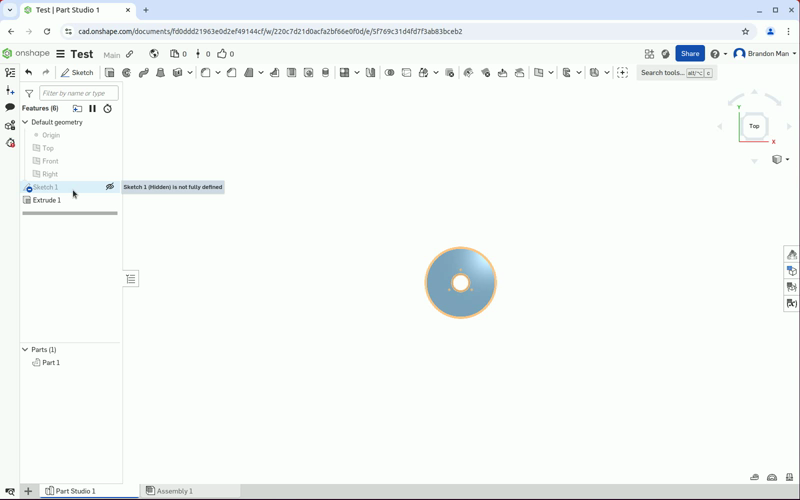
click(73, 189)
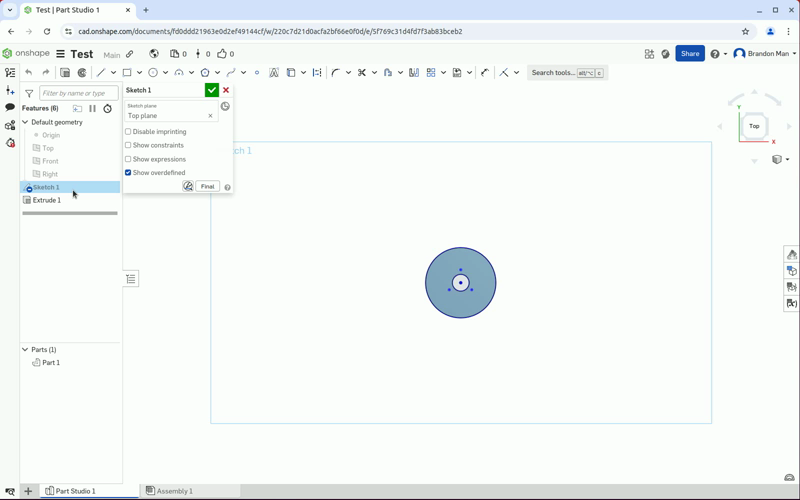
mouse_move(229, 92)
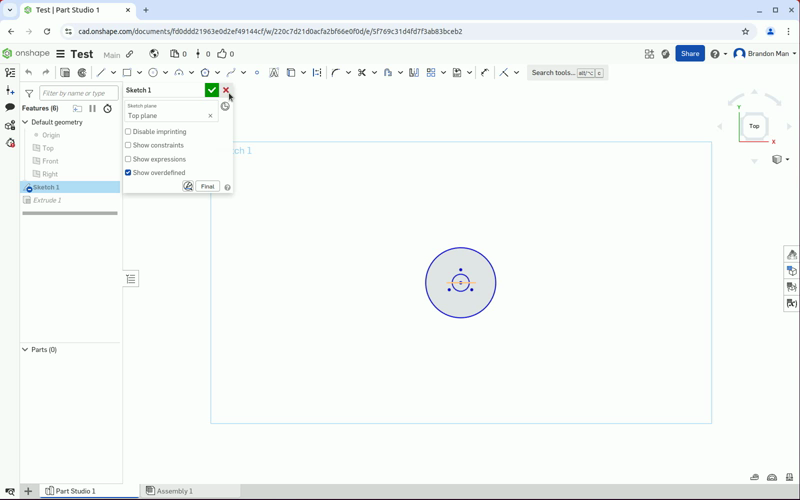
click(229, 92)
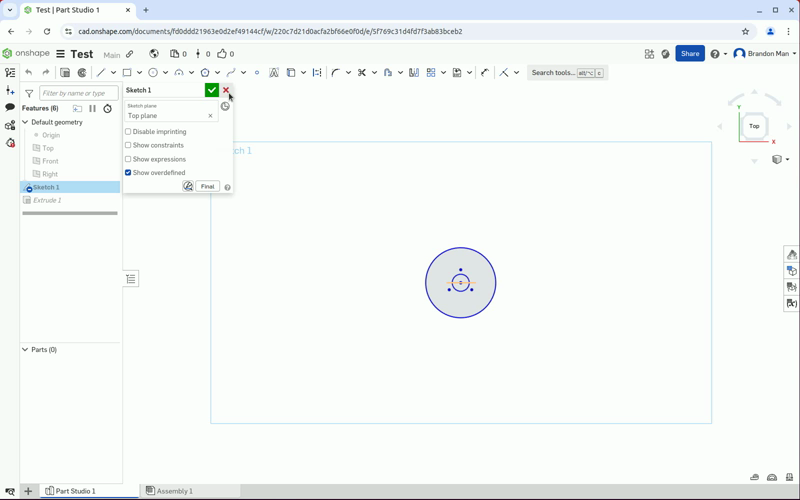
key(shift+s)
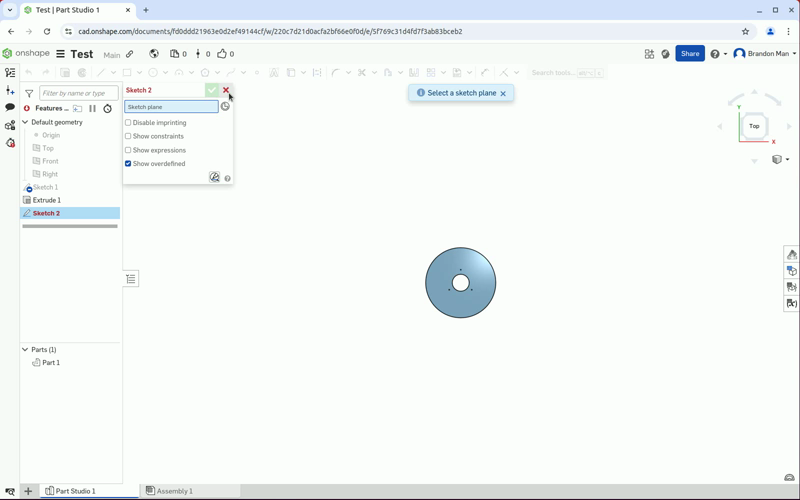
mouse_move(73, 150)
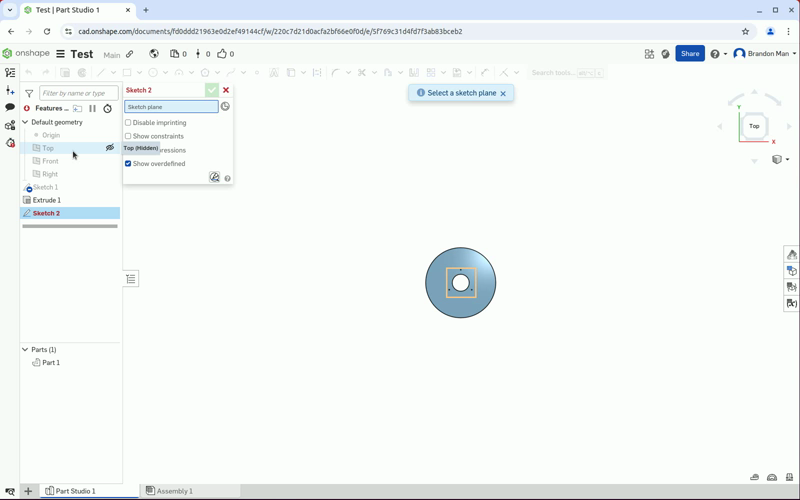
click(73, 150)
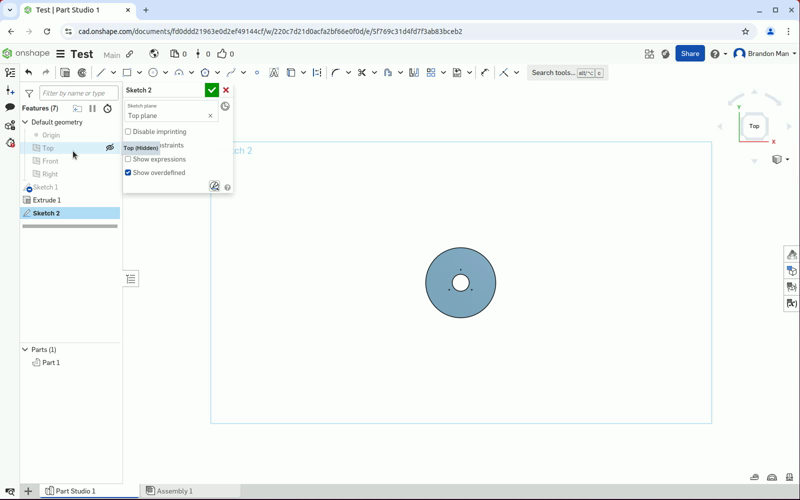
mouse_move(73, 352)
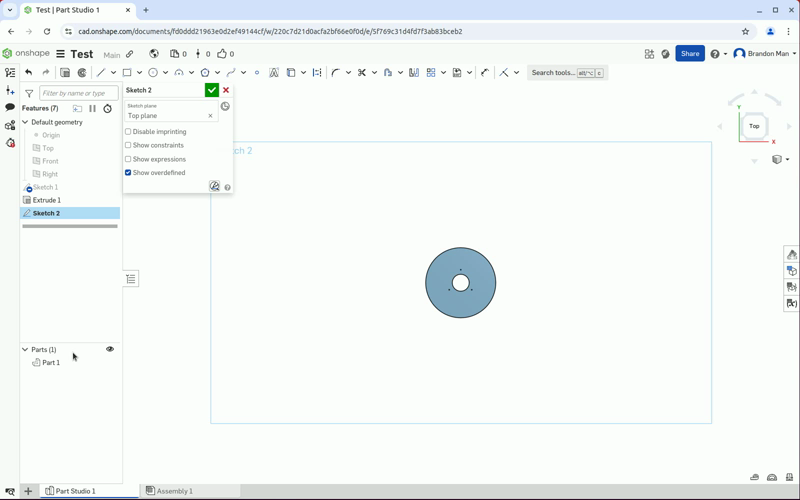
key(y)
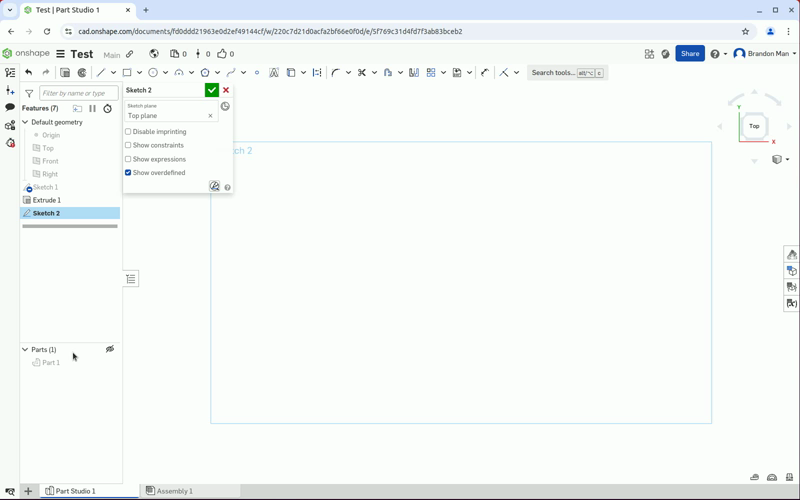
key(c)
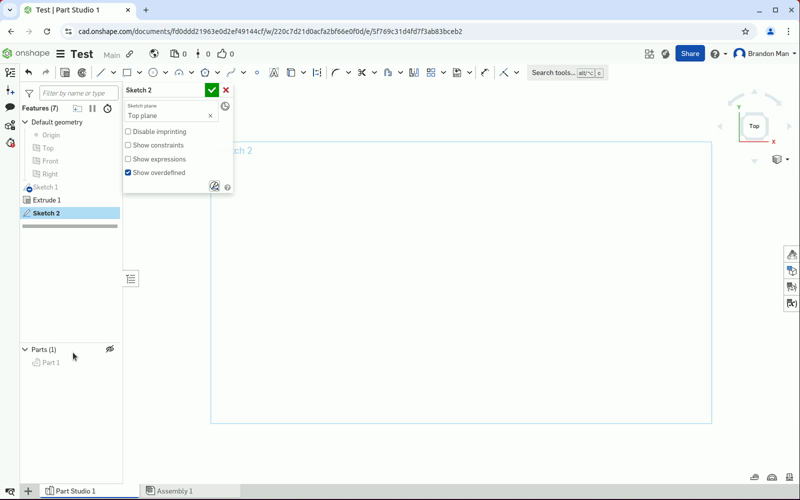
key_down(shift)
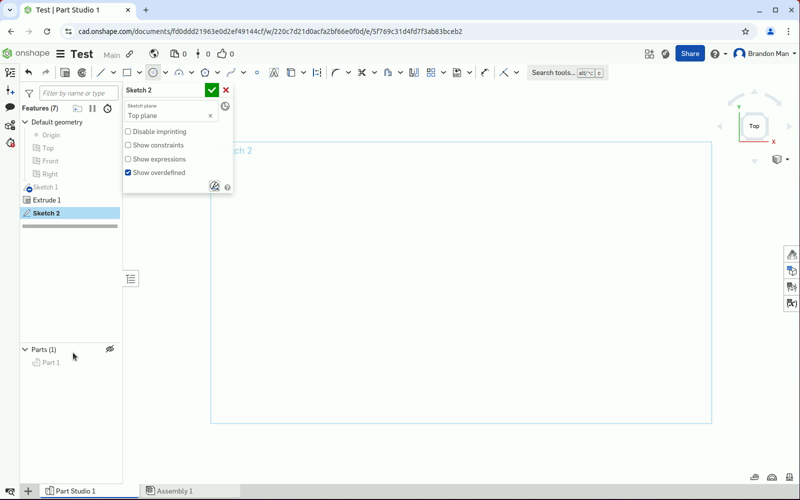
mouse_move(539, 282)
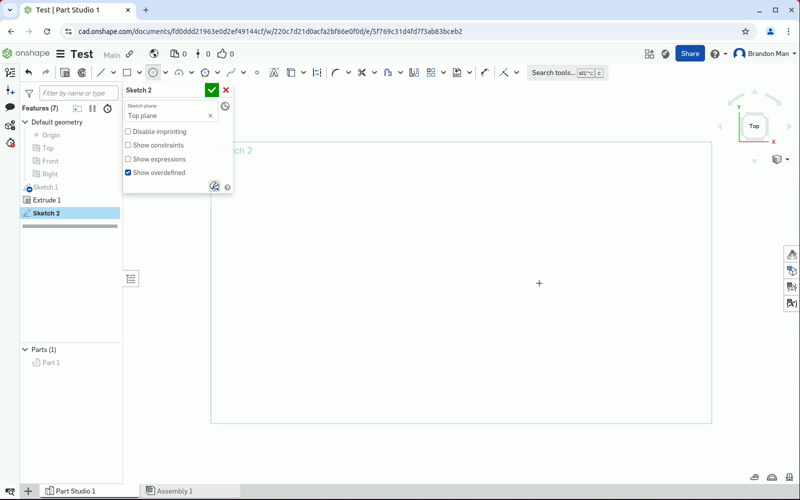
click(539, 282)
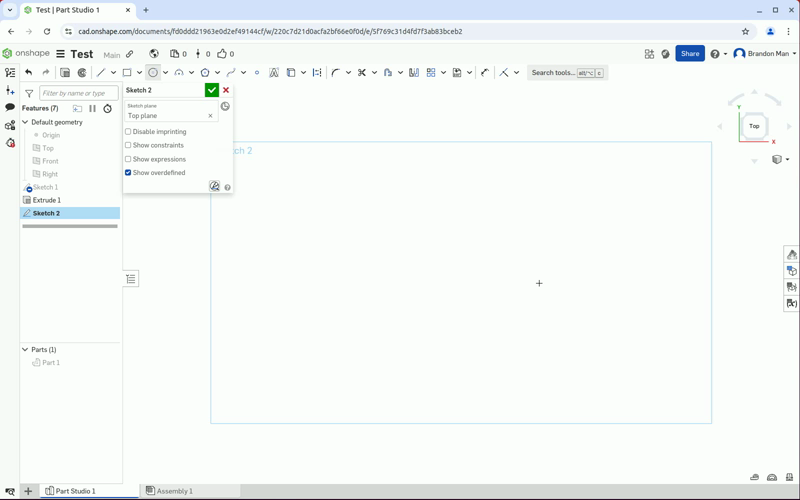
key_up(shift)
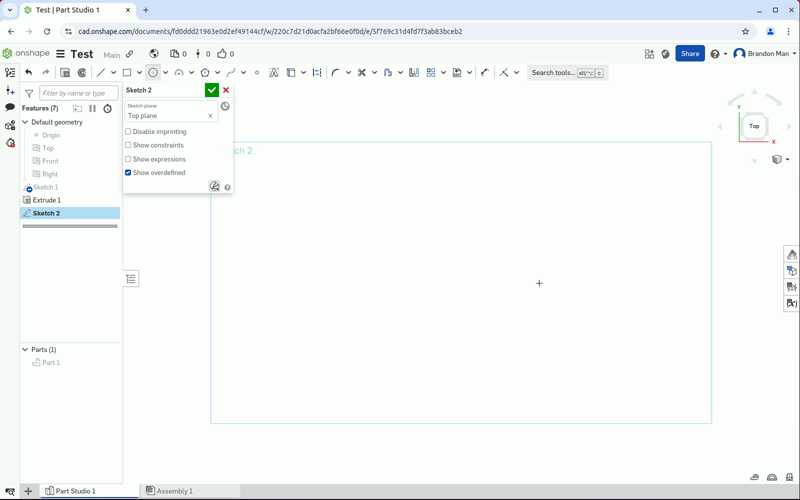
mouse_move(574, 282)
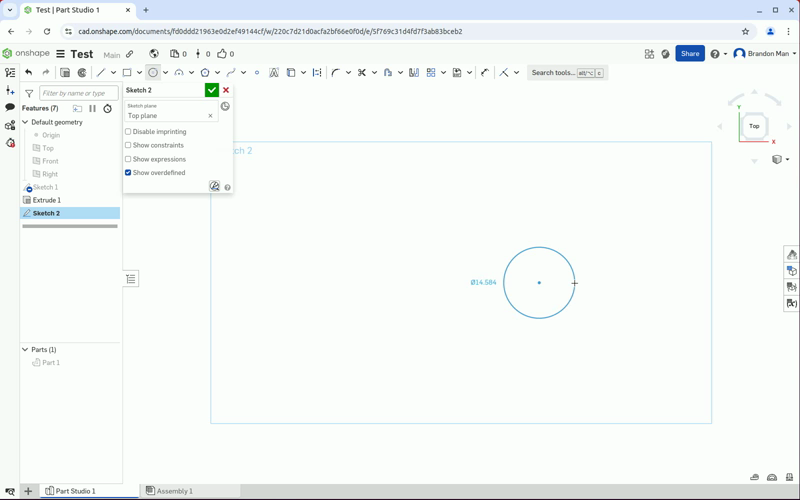
click(574, 282)
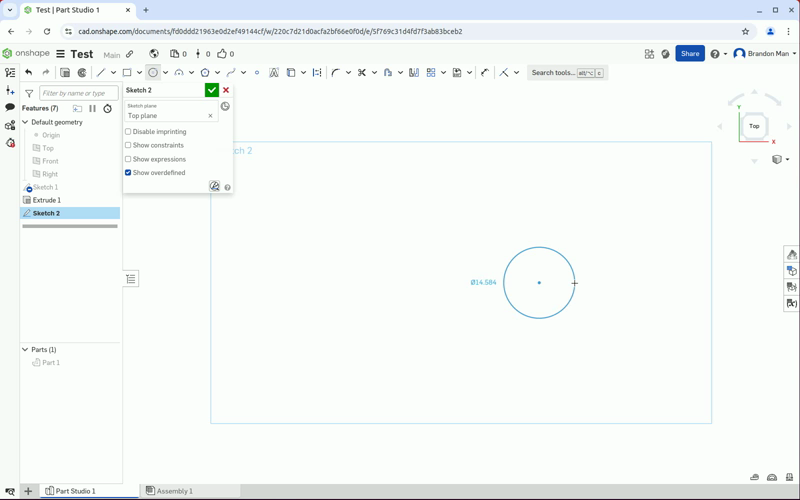
key(esc)
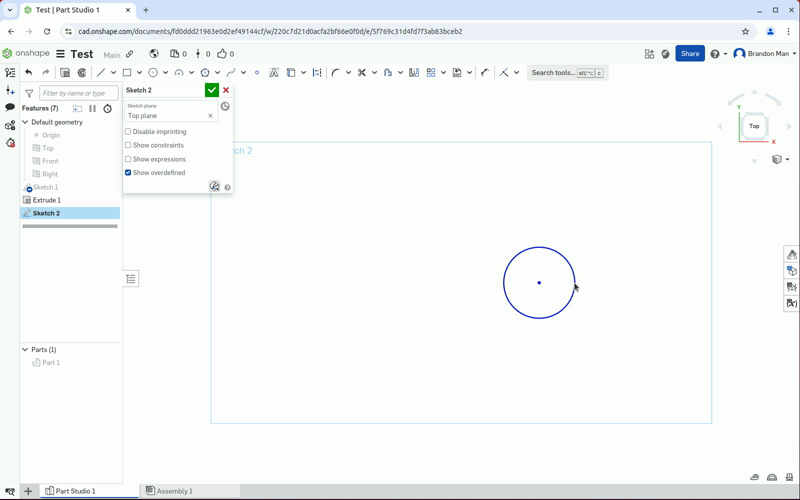
key(c)
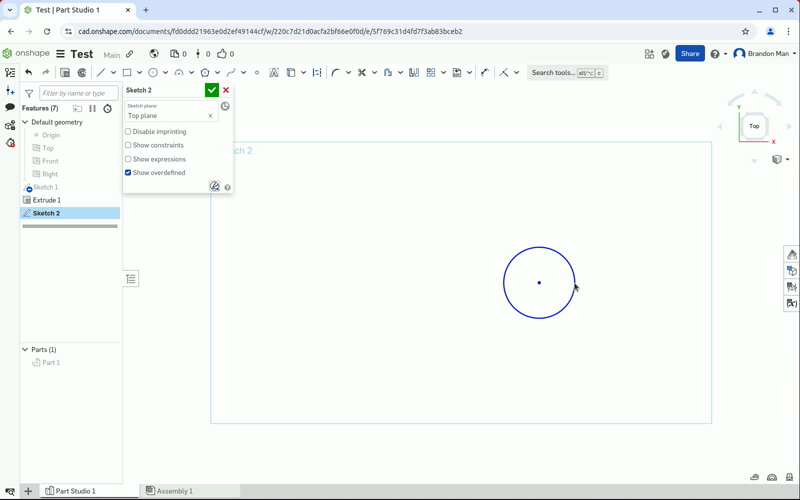
key_down(shift)
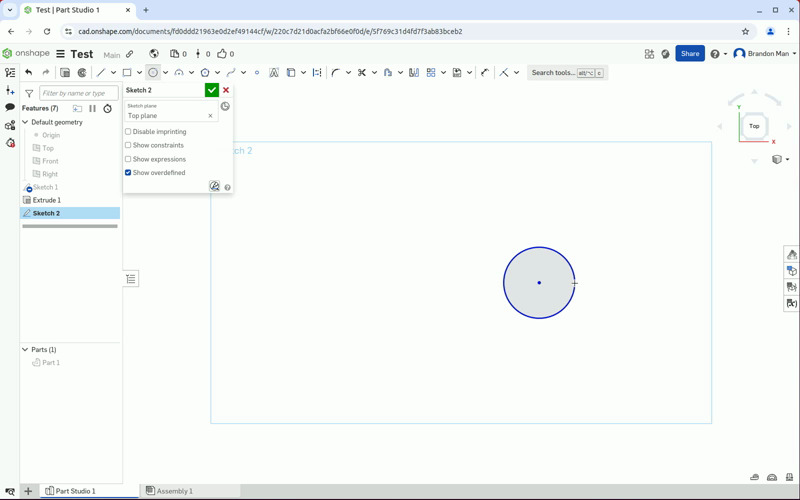
mouse_move(527, 289)
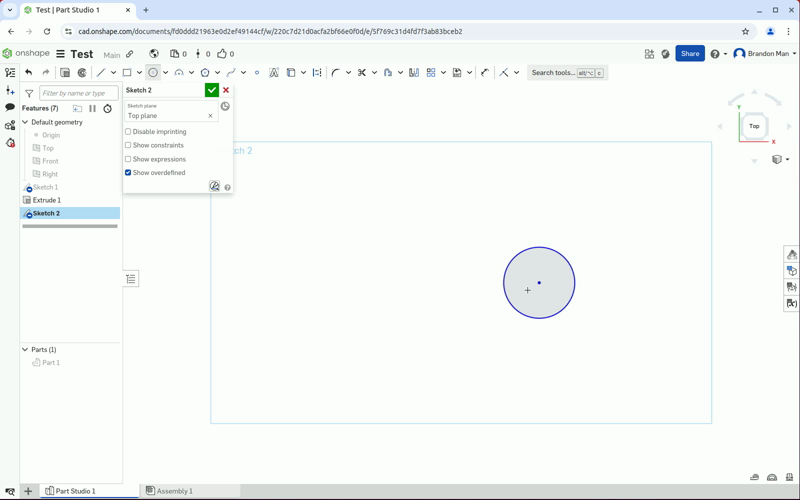
click(527, 289)
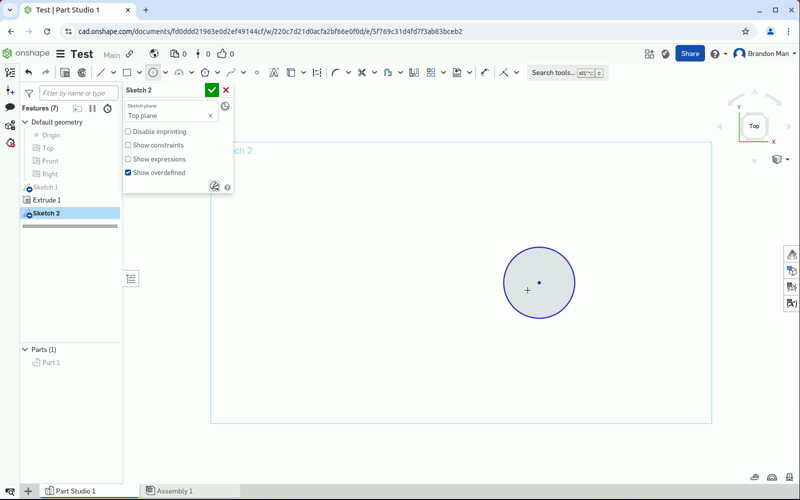
key_up(shift)
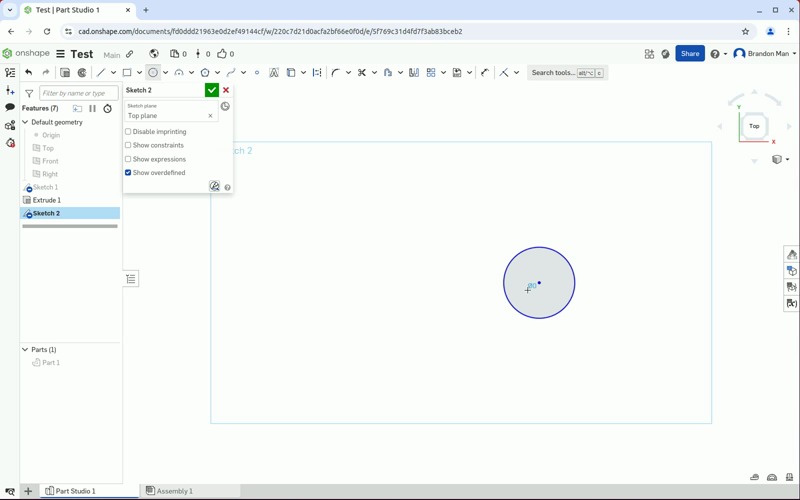
mouse_move(528, 289)
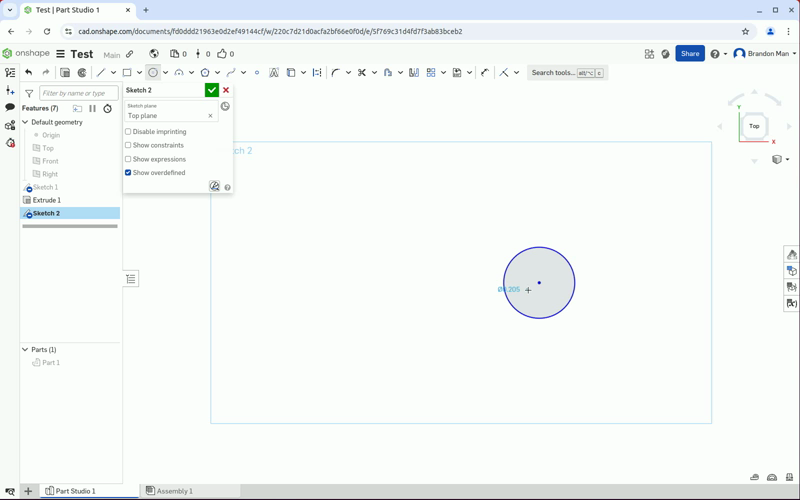
scroll(6)
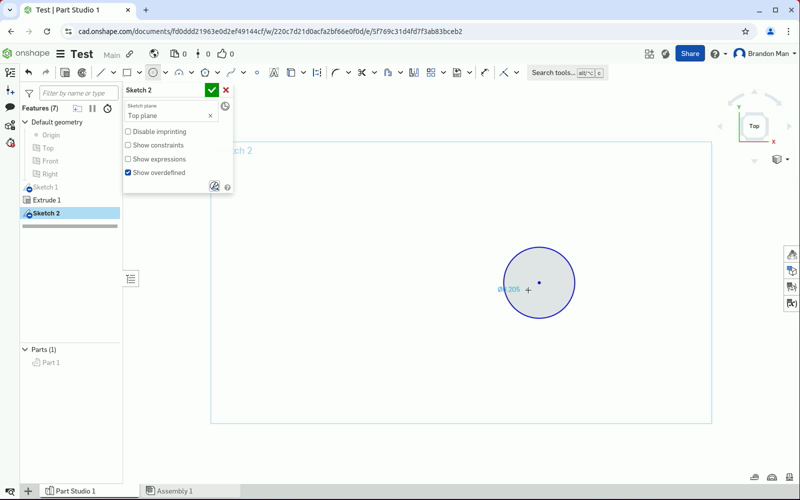
scroll(6)
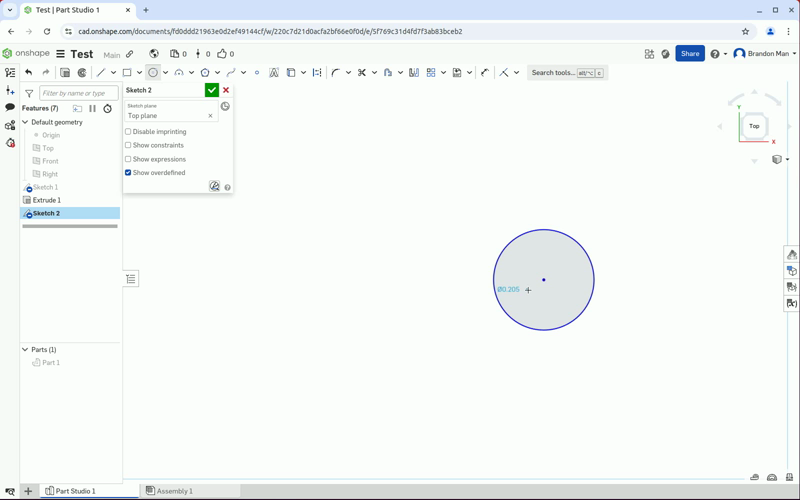
scroll(6)
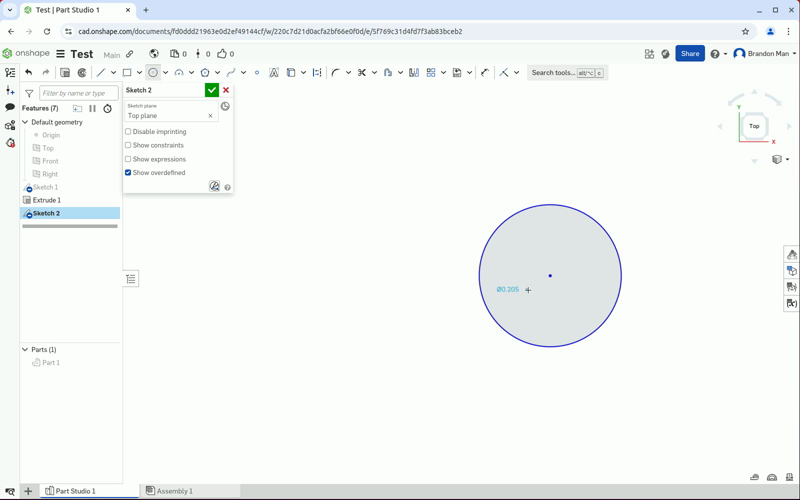
scroll(6)
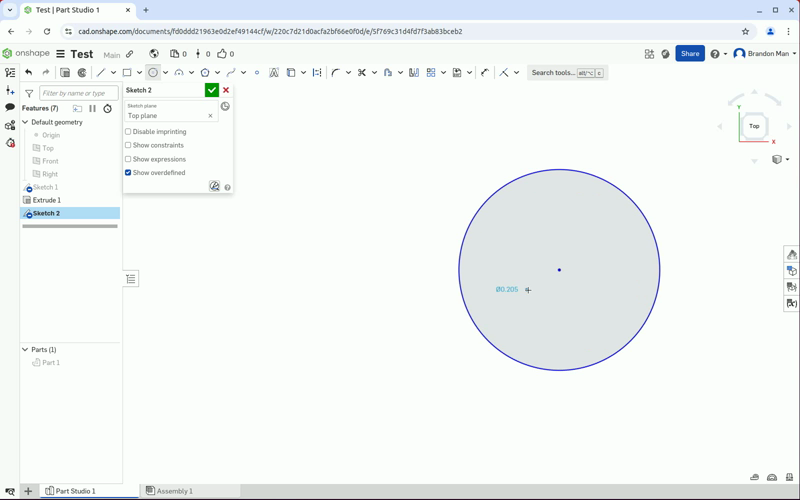
scroll(6)
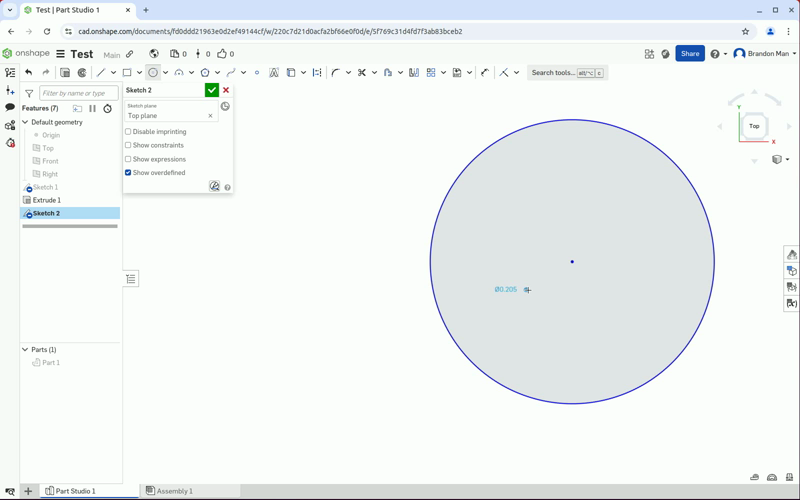
scroll(6)
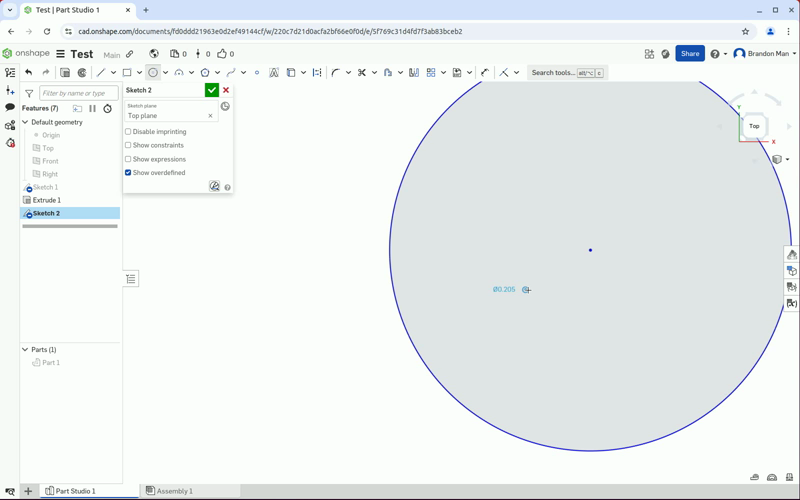
scroll(6)
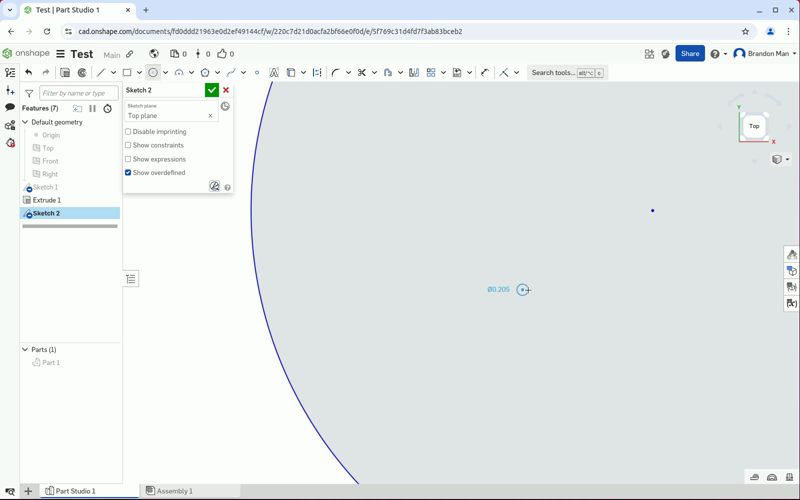
click(528, 289)
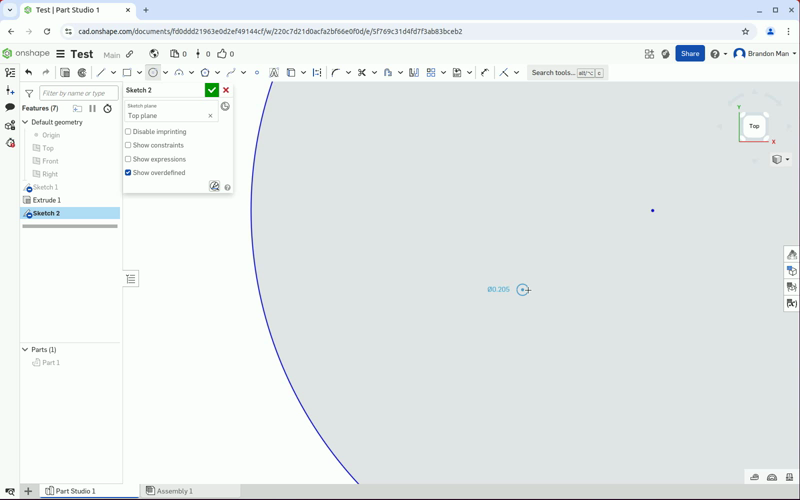
scroll(-6)
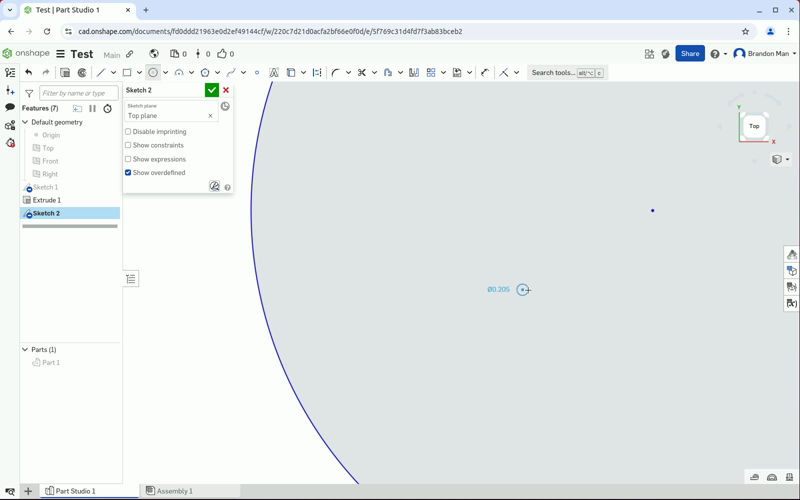
scroll(-6)
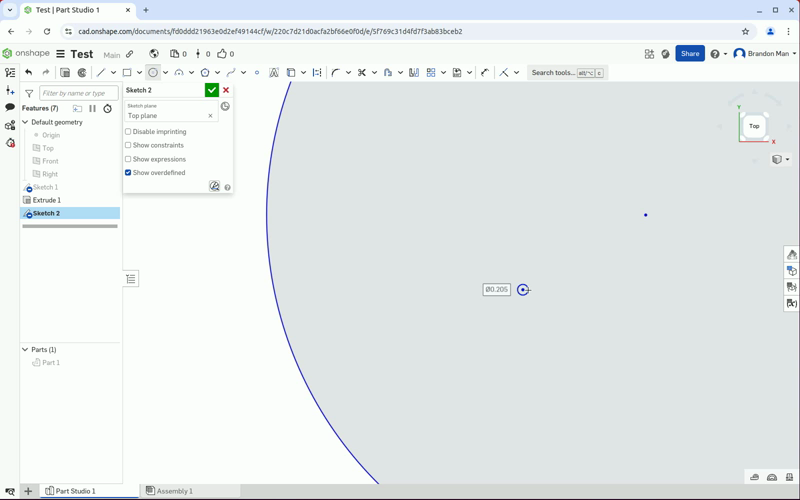
scroll(-6)
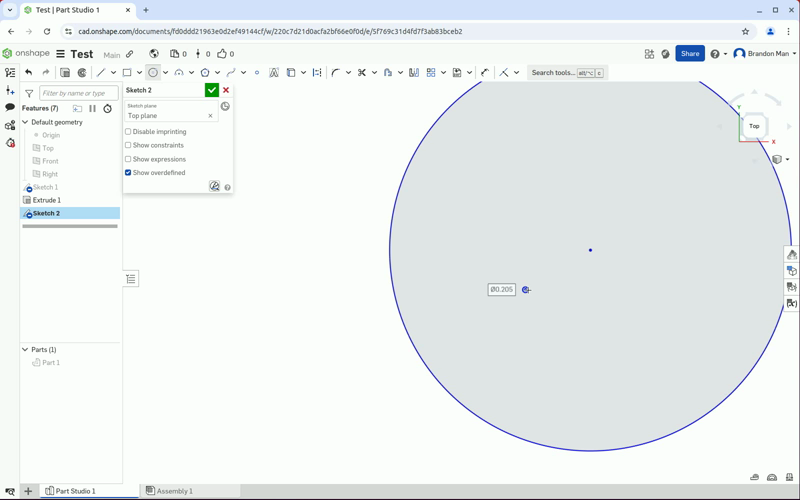
scroll(-6)
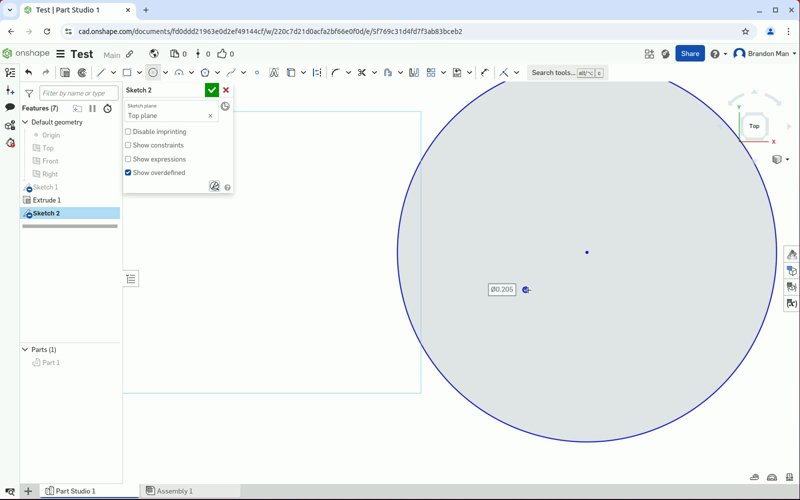
scroll(-6)
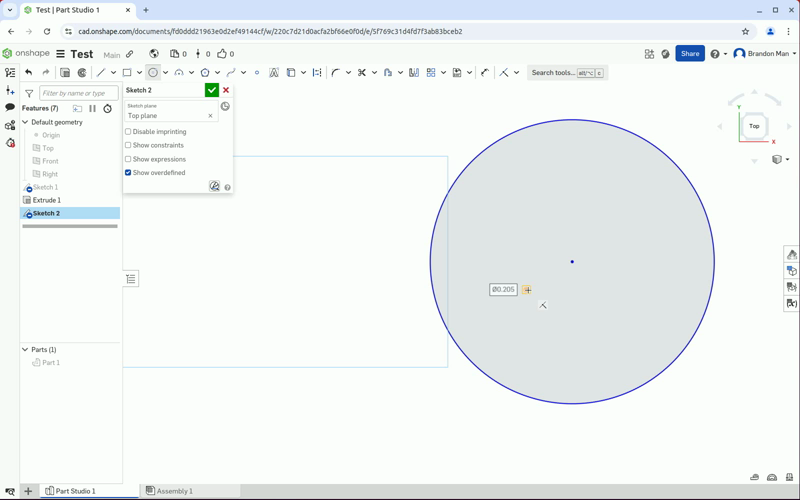
scroll(-6)
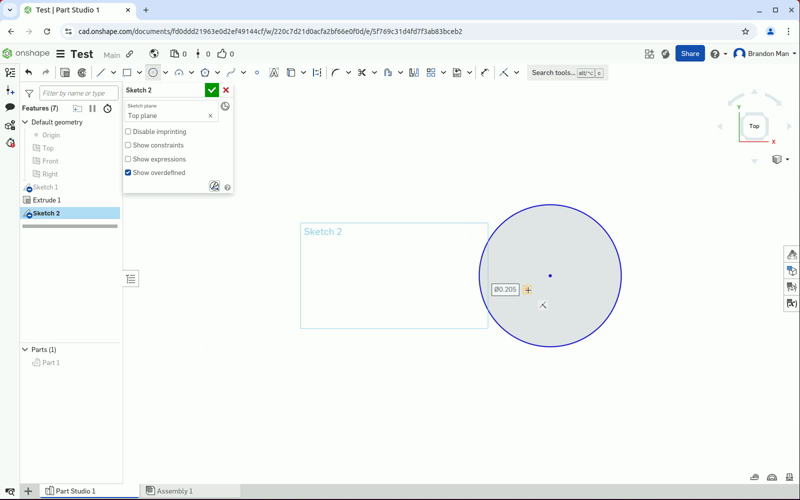
scroll(-6)
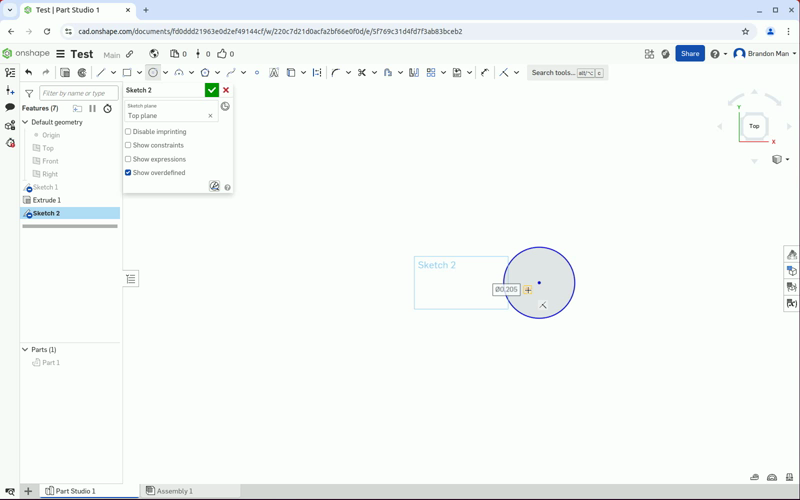
key(esc)
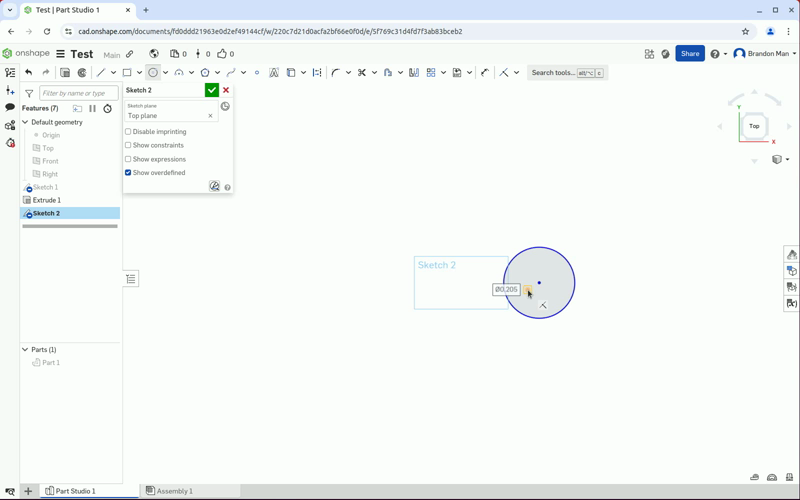
key(c)
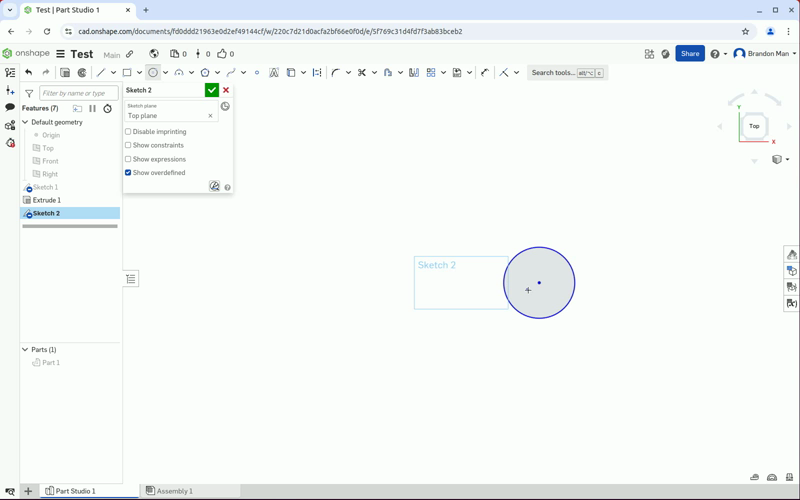
key_down(shift)
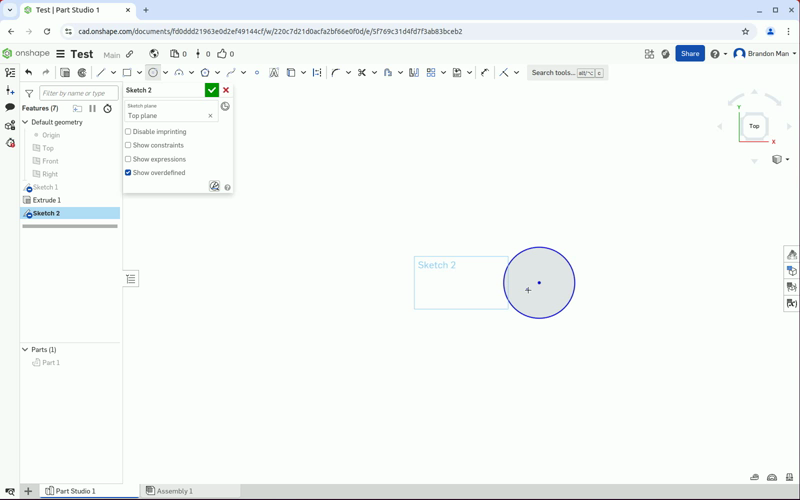
mouse_move(539, 282)
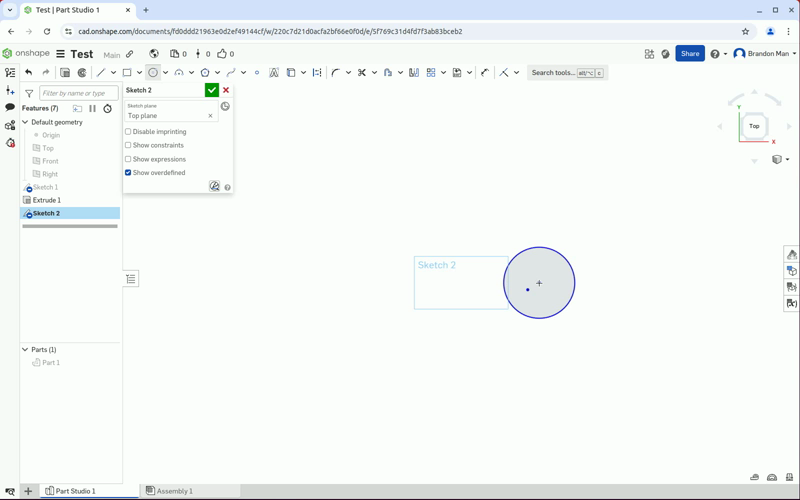
click(539, 282)
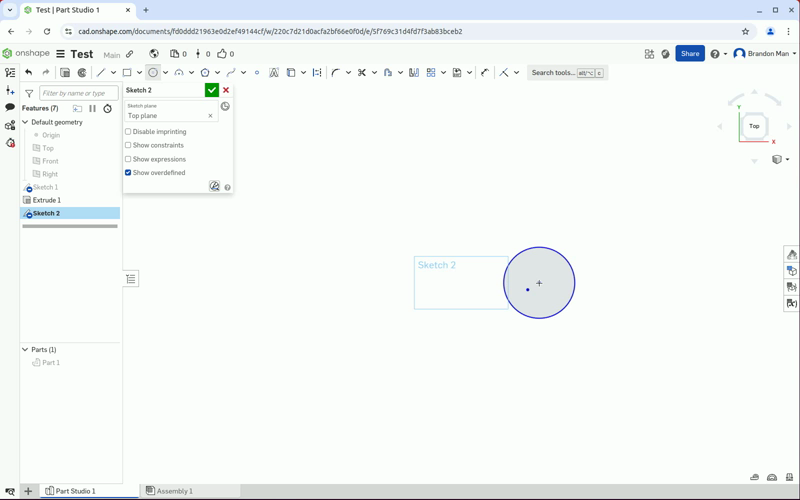
key_up(shift)
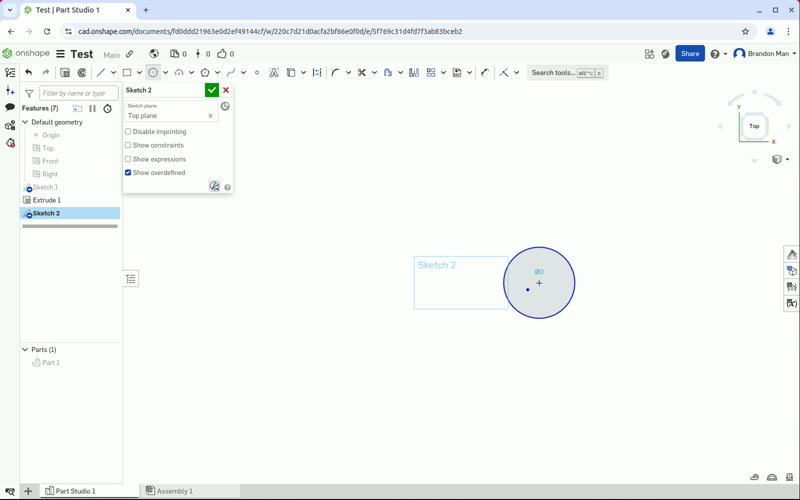
mouse_move(548, 282)
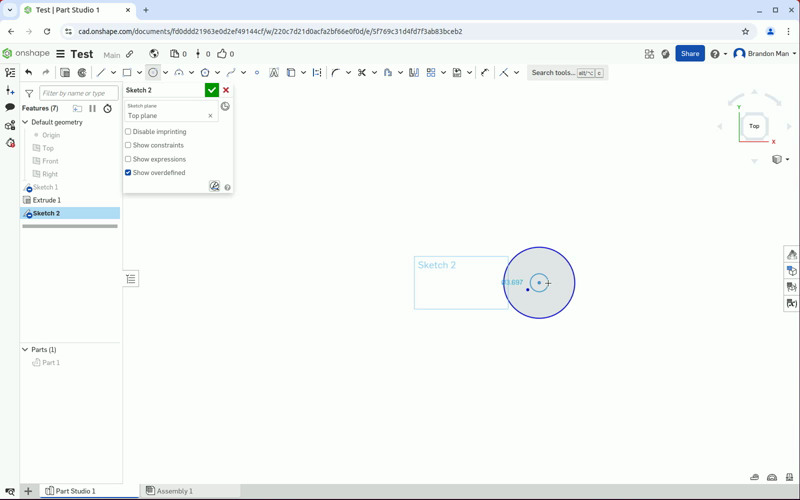
click(548, 282)
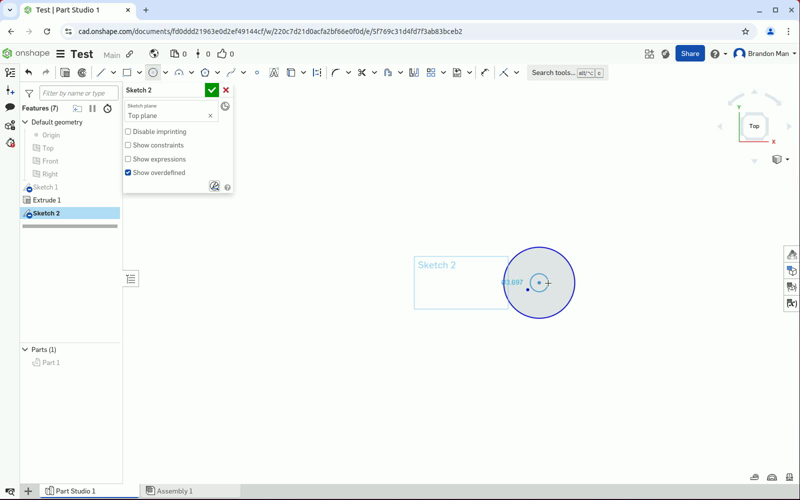
key(esc)
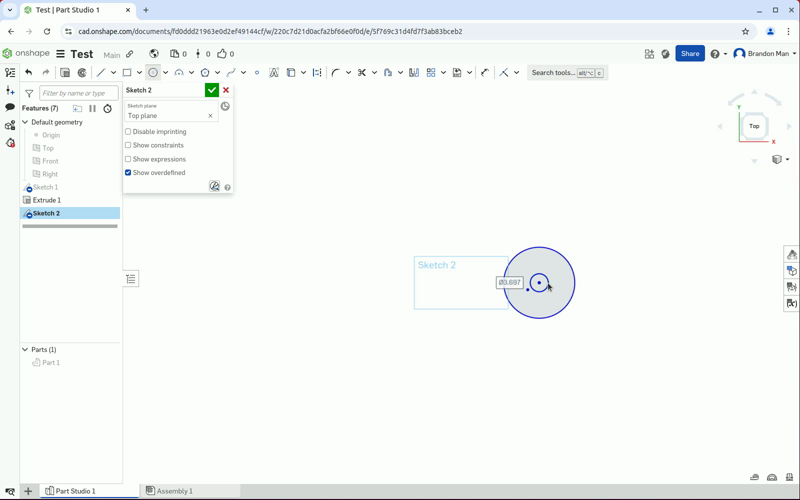
key(c)
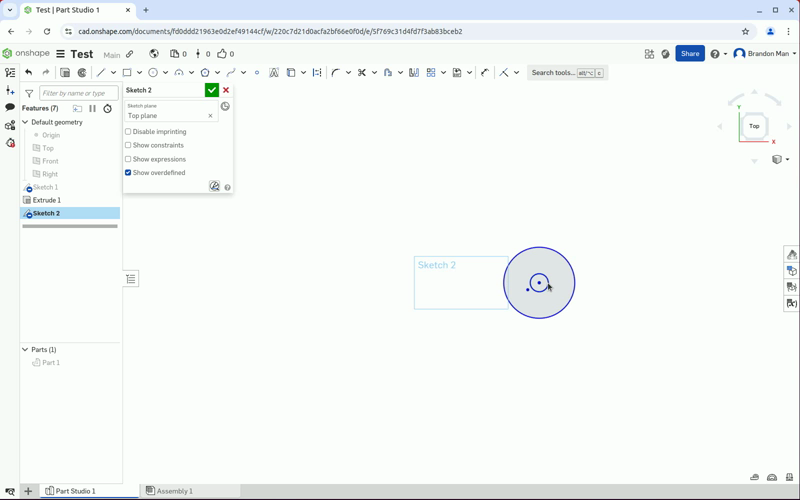
key_down(shift)
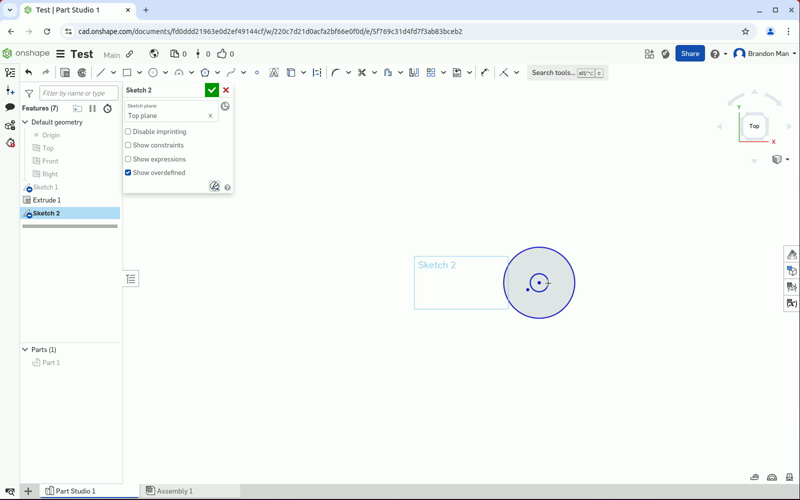
mouse_move(539, 269)
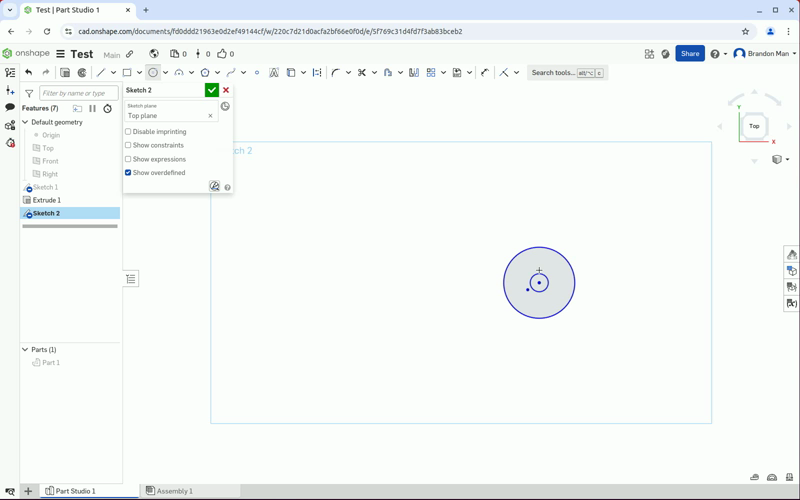
click(539, 269)
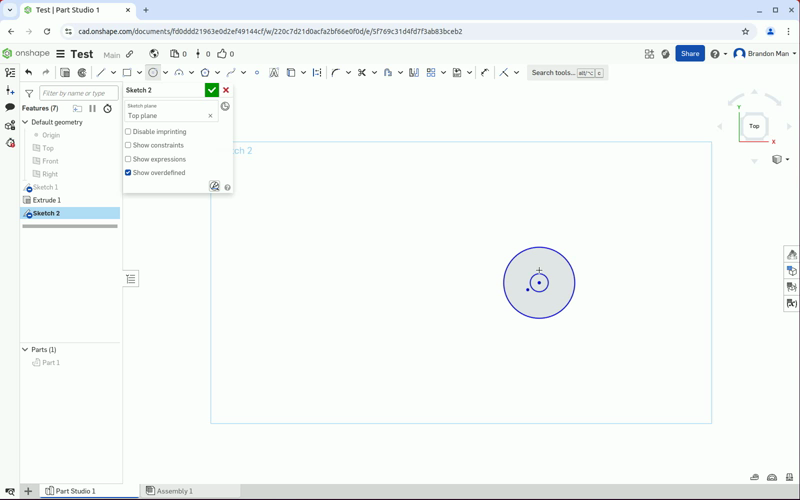
key_up(shift)
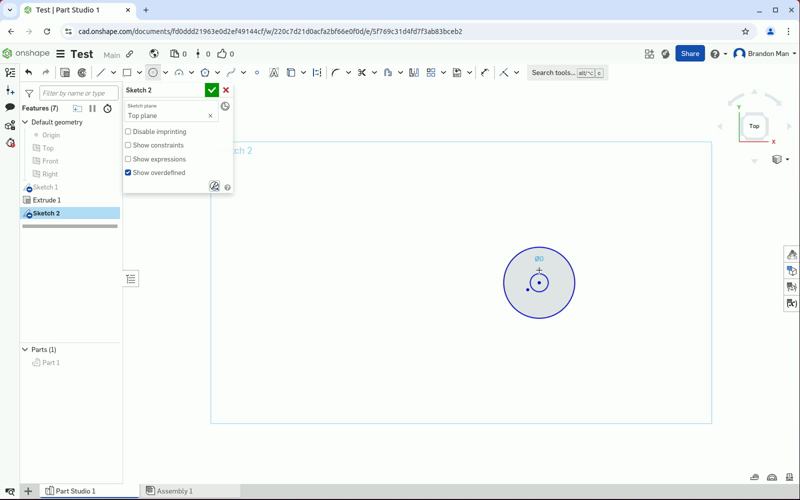
mouse_move(540, 269)
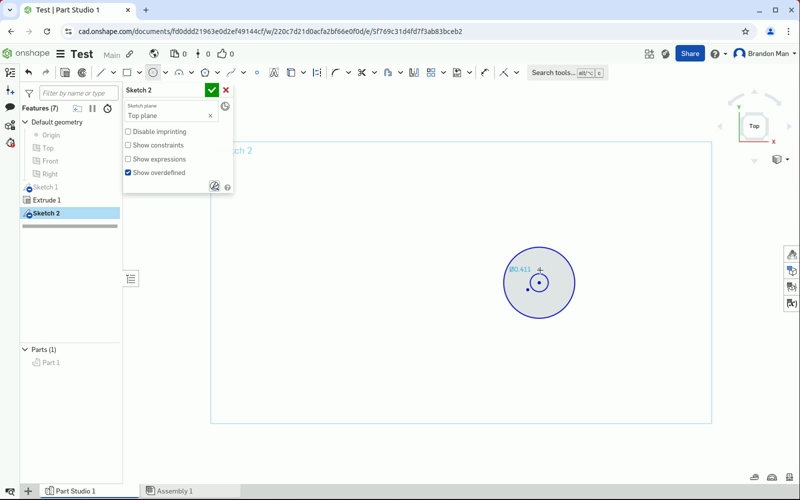
scroll(6)
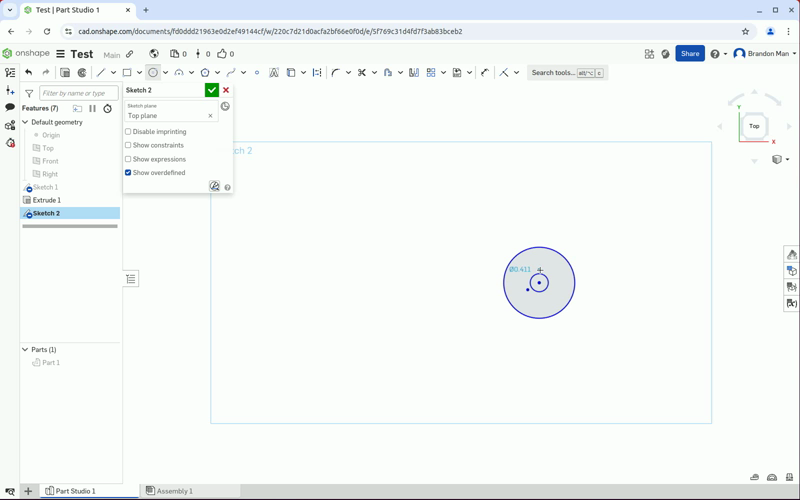
scroll(6)
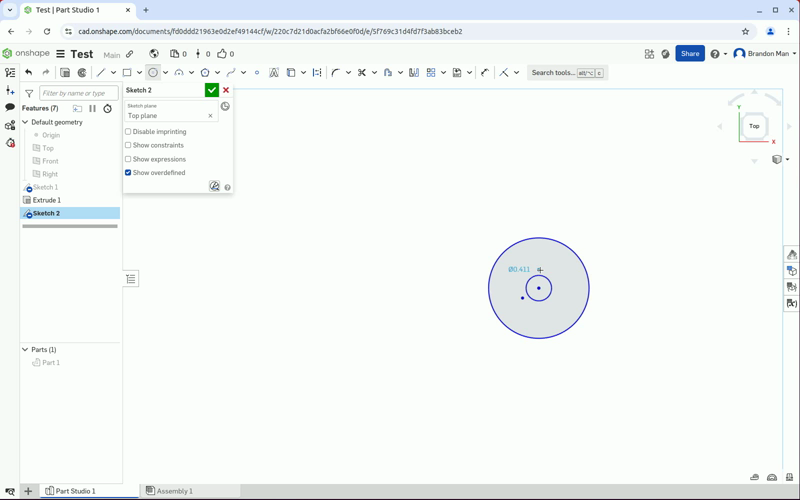
scroll(6)
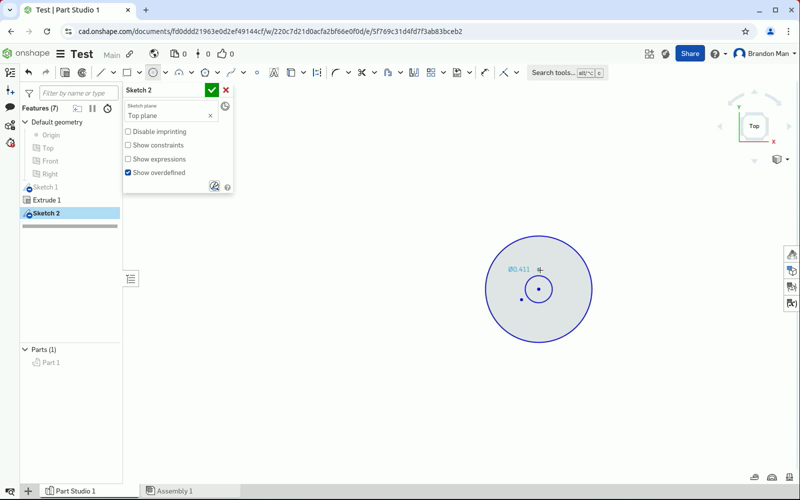
scroll(6)
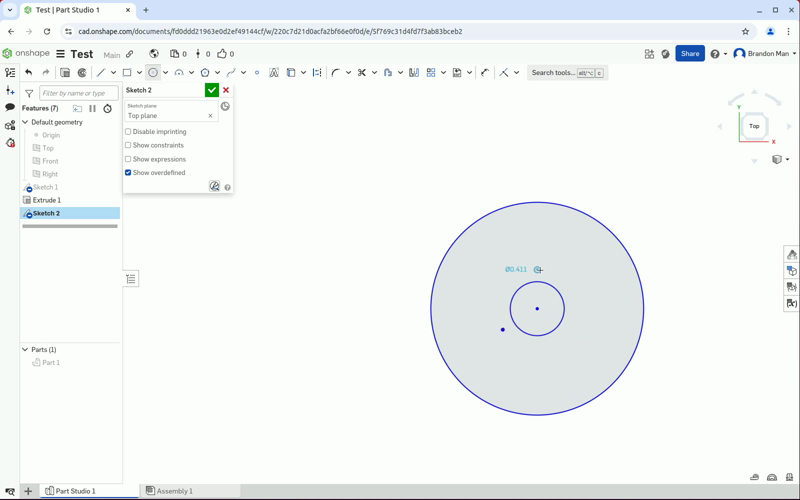
scroll(6)
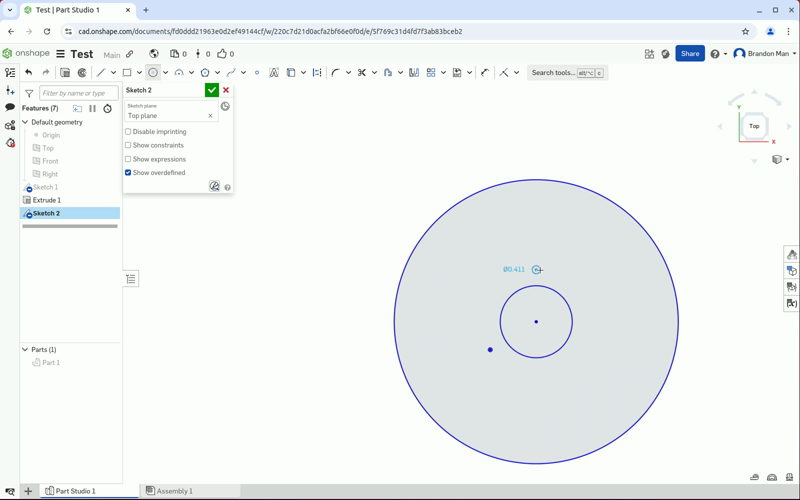
scroll(6)
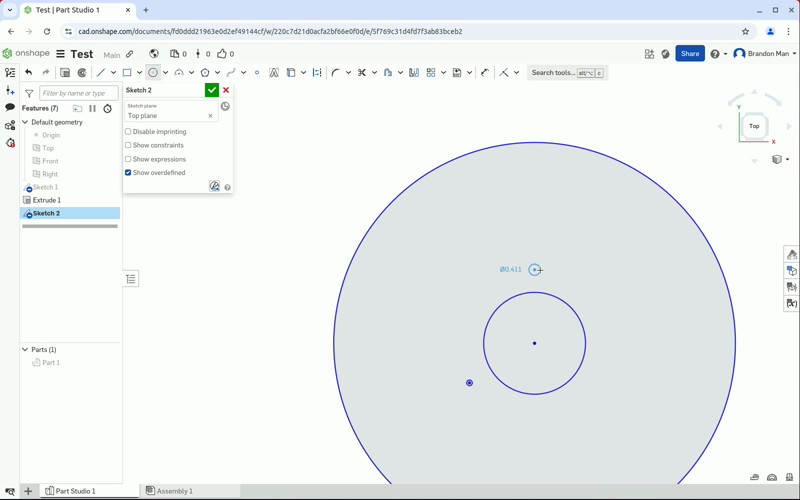
scroll(6)
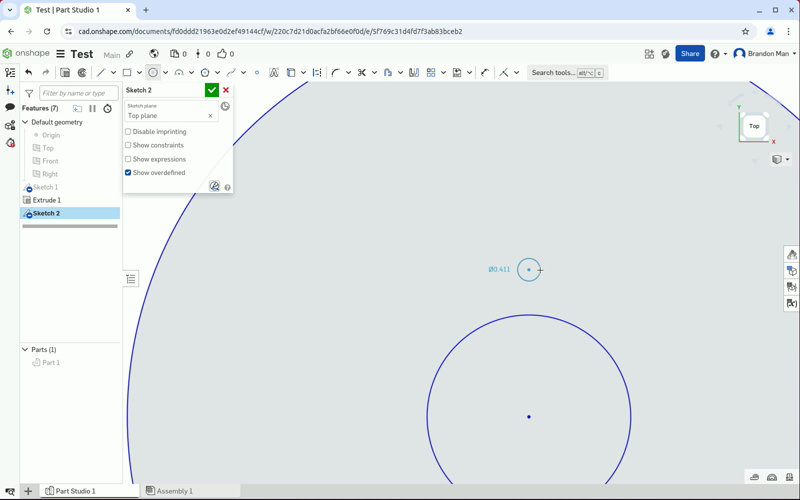
click(540, 269)
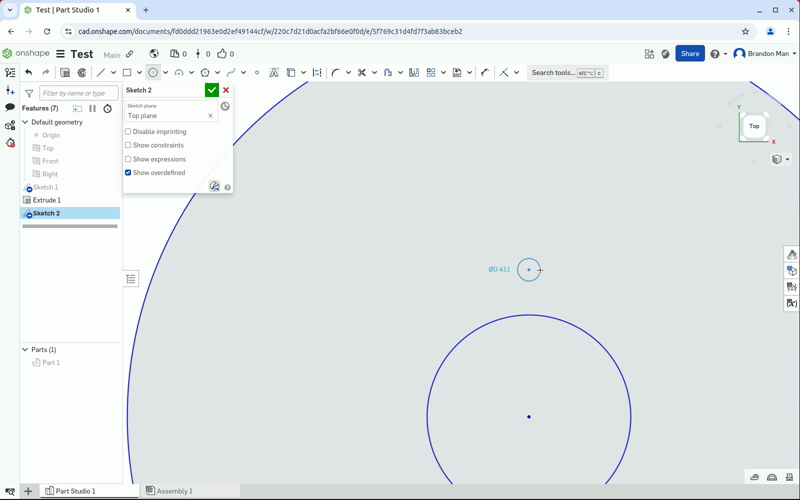
scroll(-6)
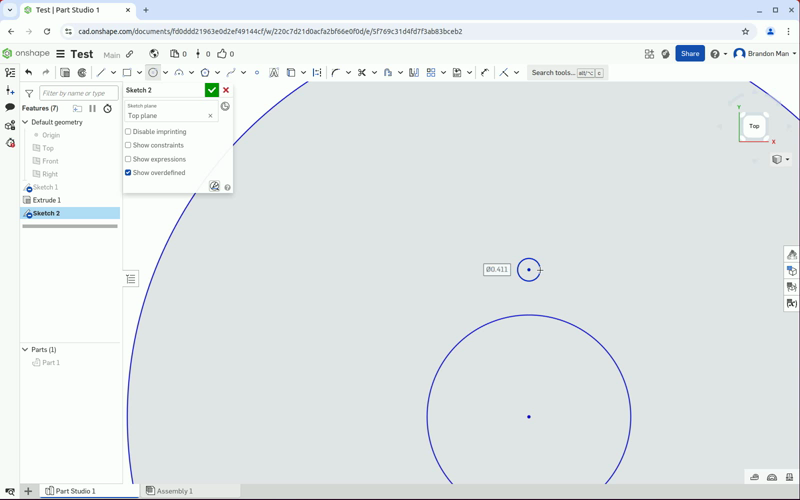
scroll(-6)
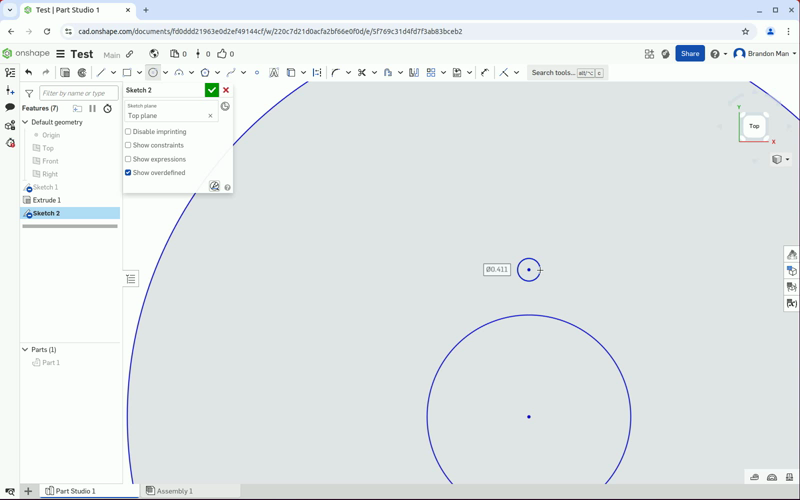
scroll(-6)
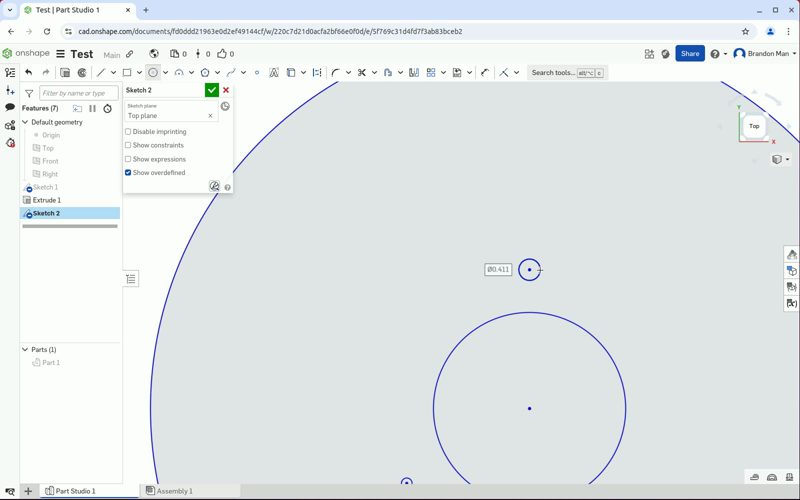
scroll(-6)
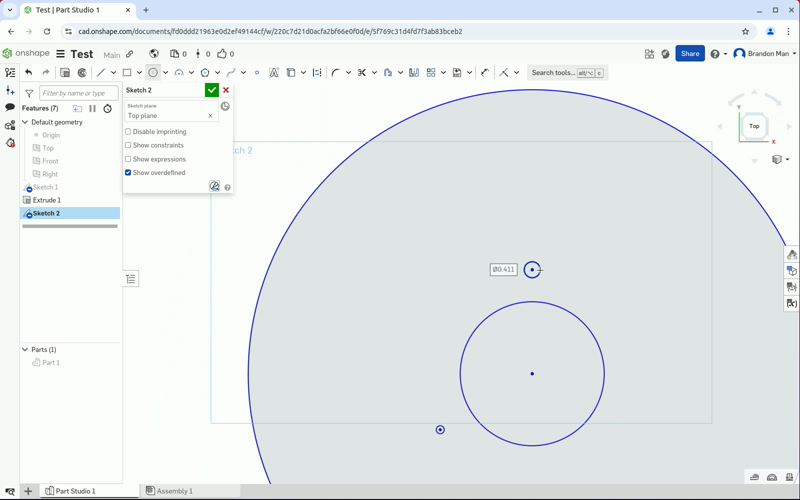
scroll(-6)
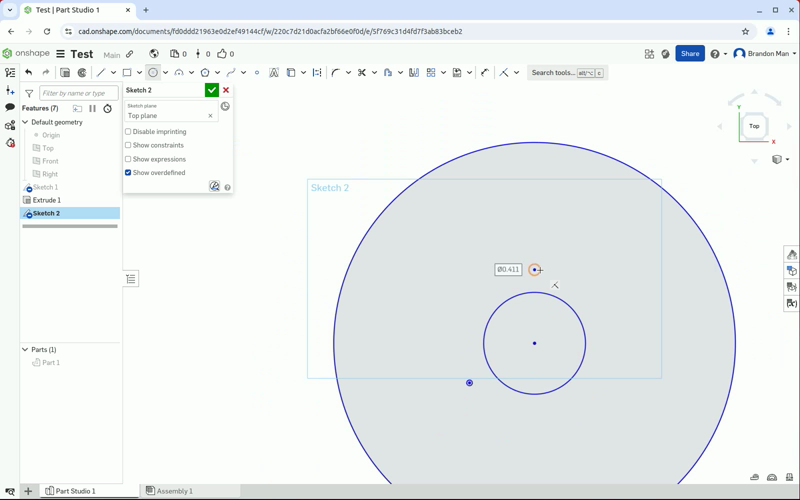
scroll(-6)
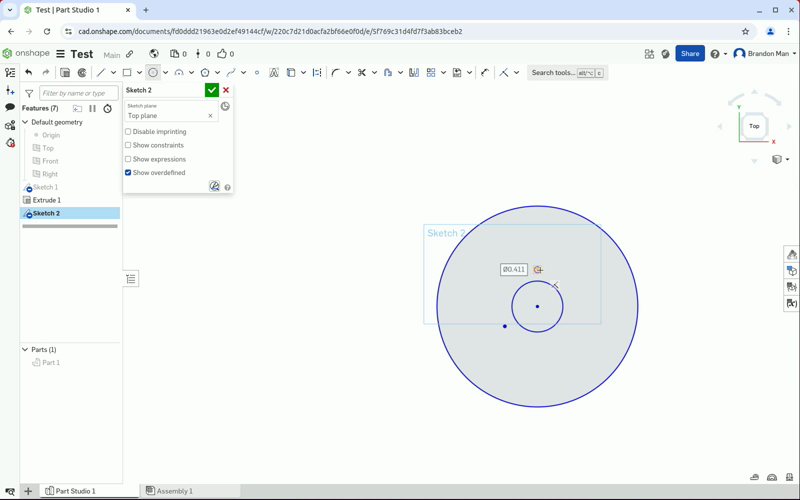
scroll(-6)
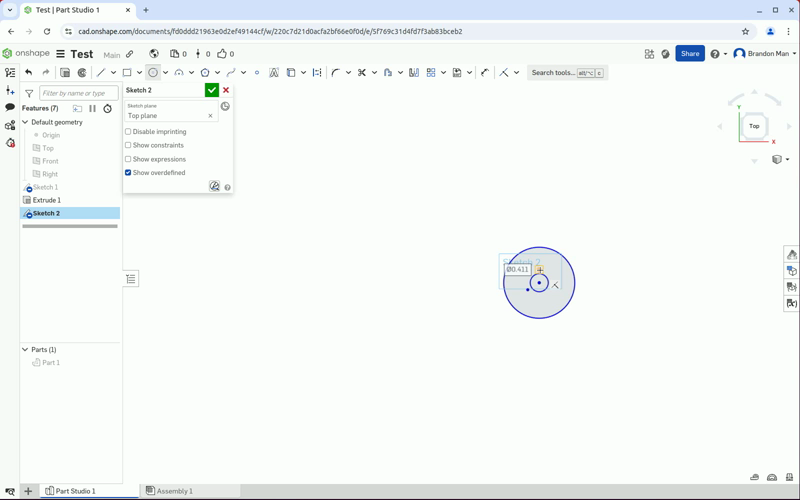
key(esc)
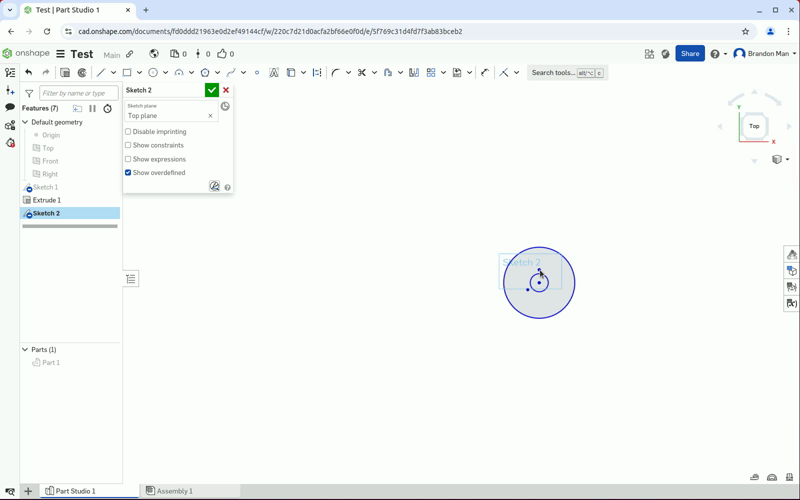
key(c)
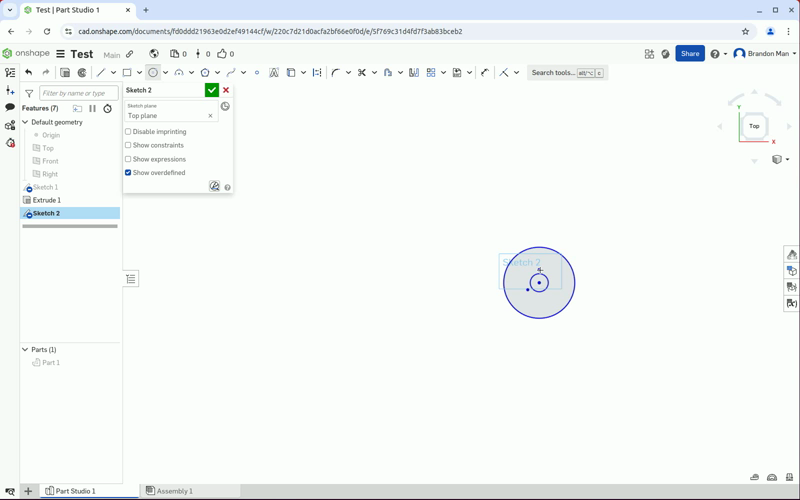
key_down(shift)
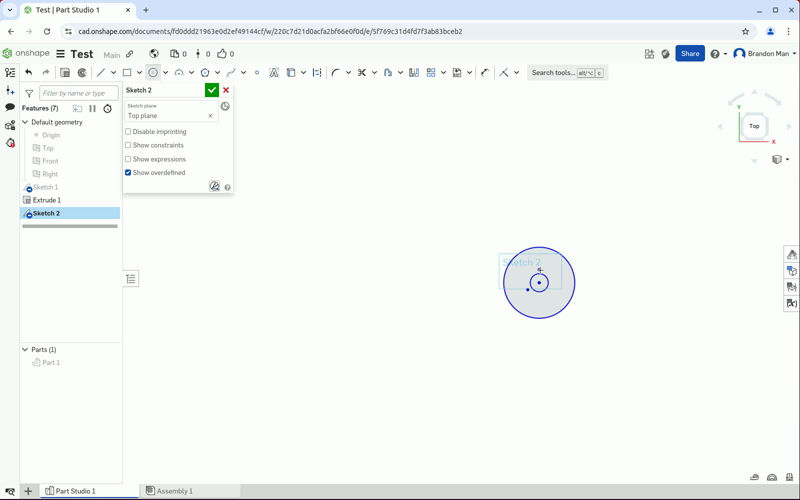
mouse_move(550, 289)
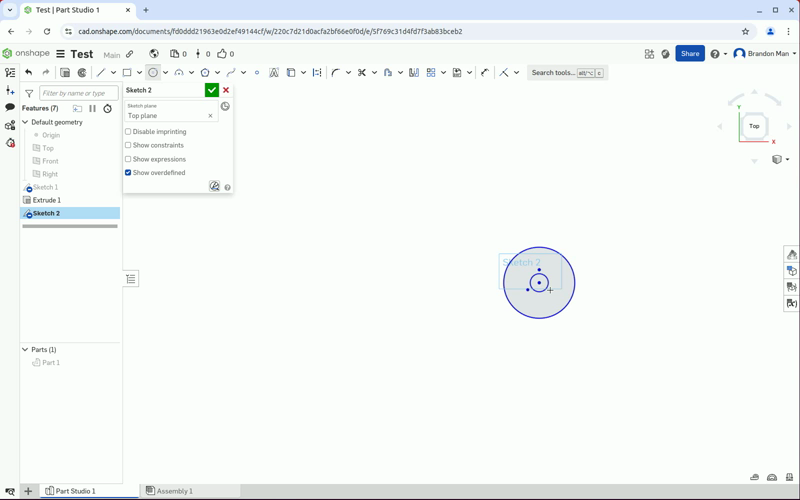
click(550, 289)
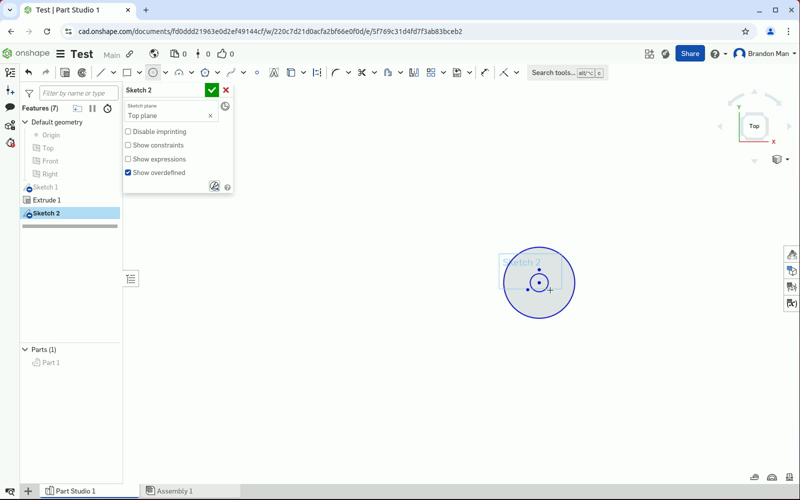
key_up(shift)
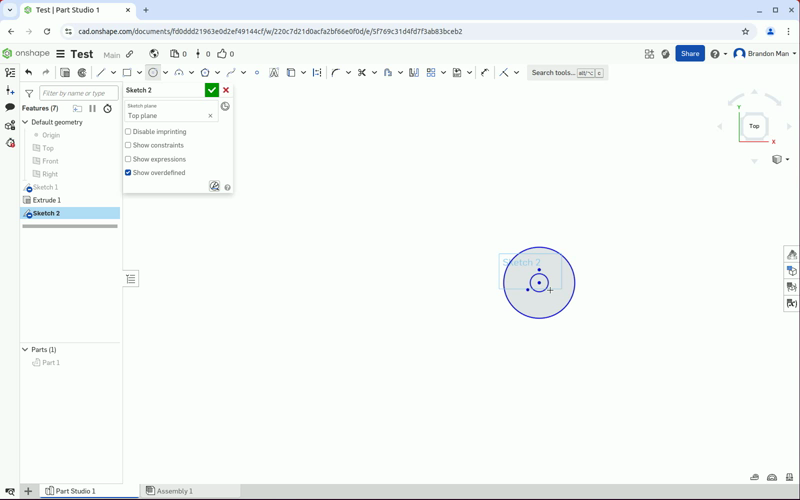
mouse_move(550, 289)
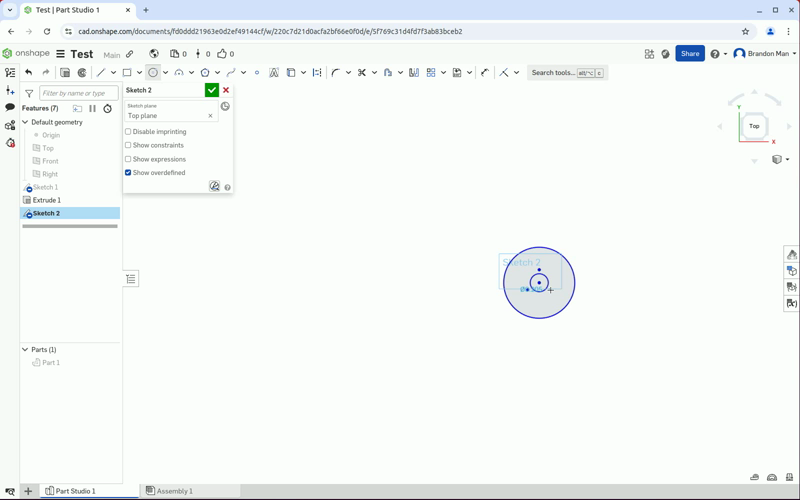
scroll(6)
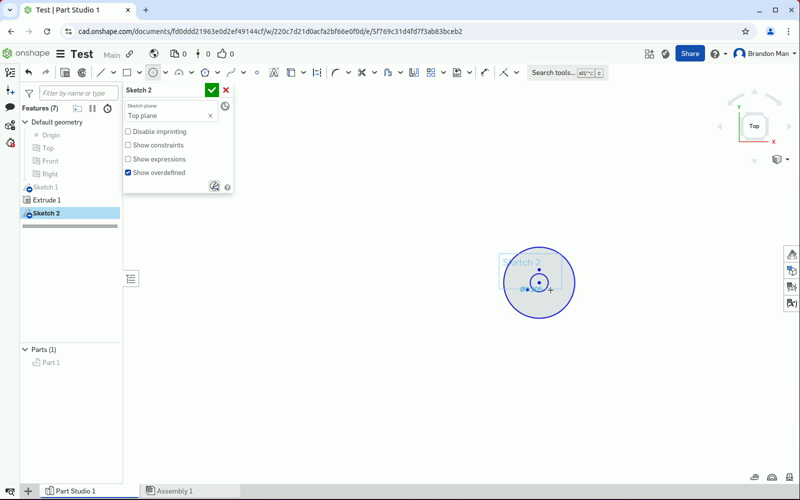
scroll(6)
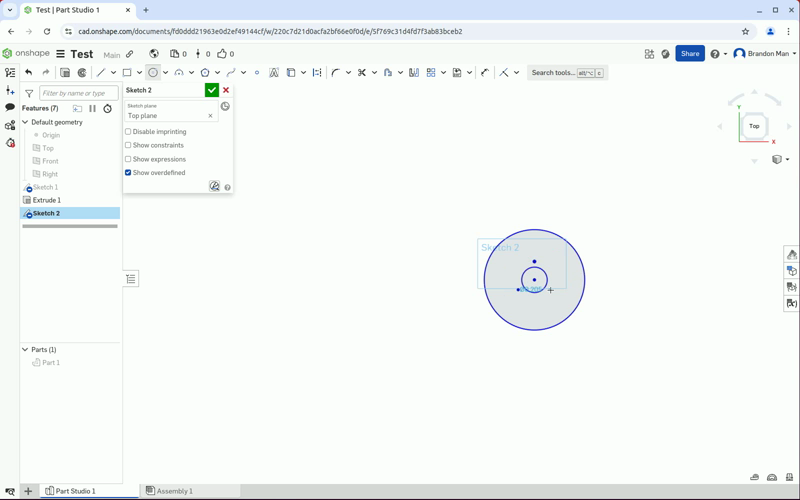
scroll(6)
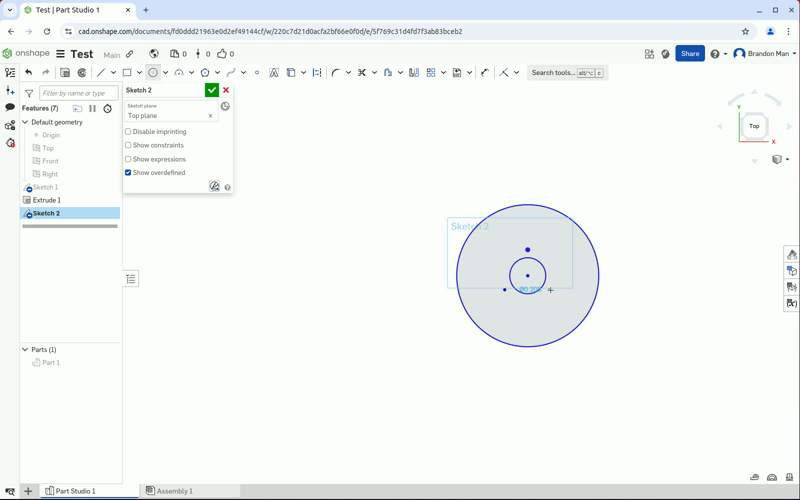
scroll(6)
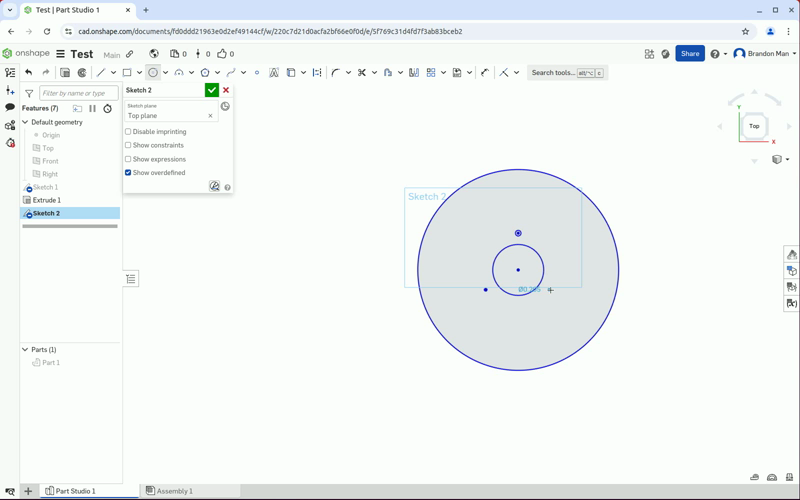
scroll(6)
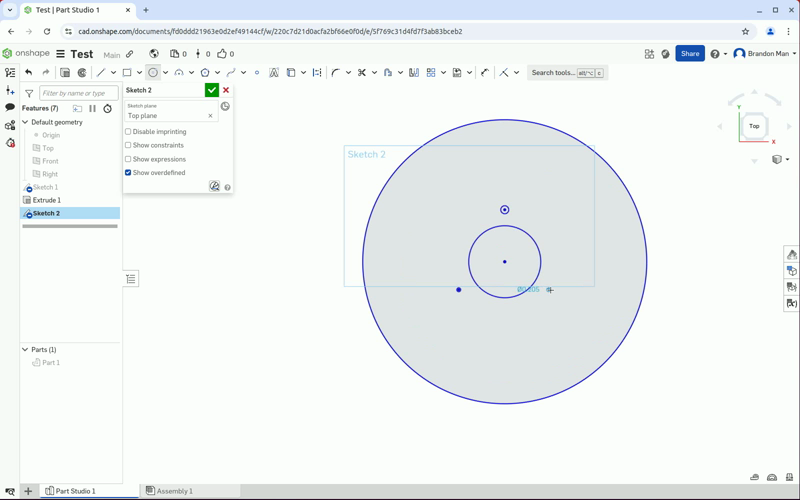
scroll(6)
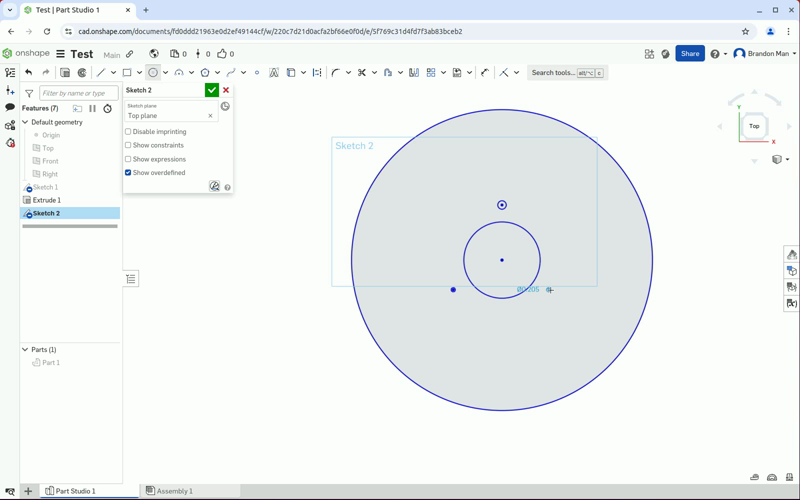
scroll(6)
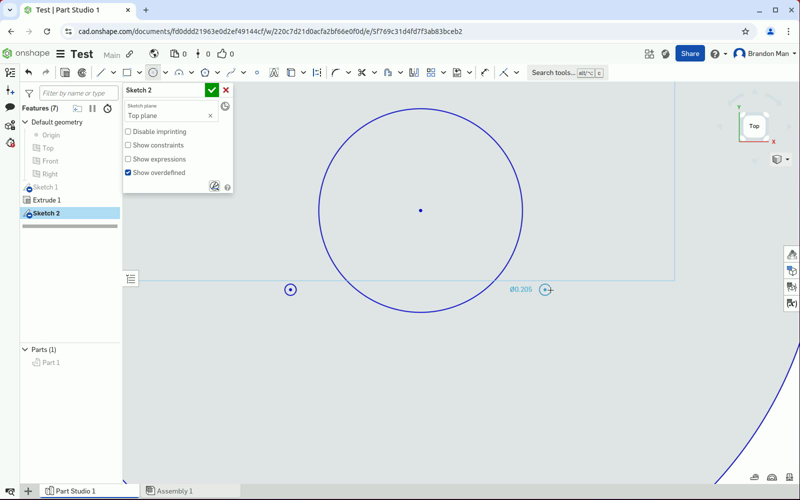
click(550, 289)
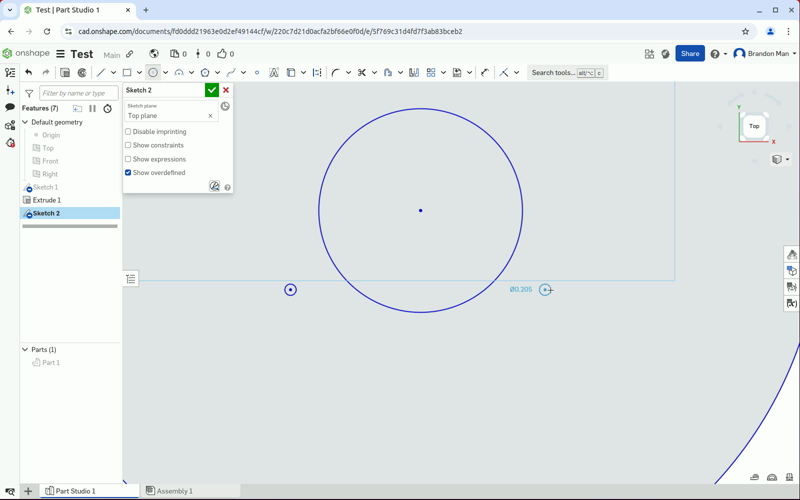
scroll(-6)
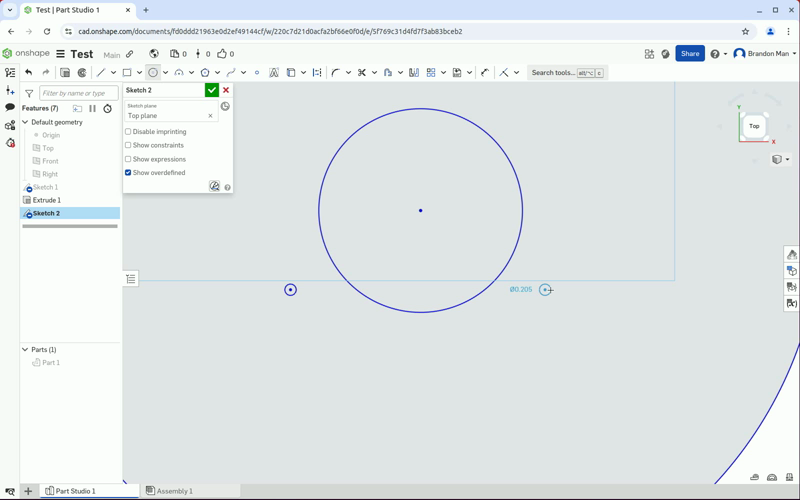
scroll(-6)
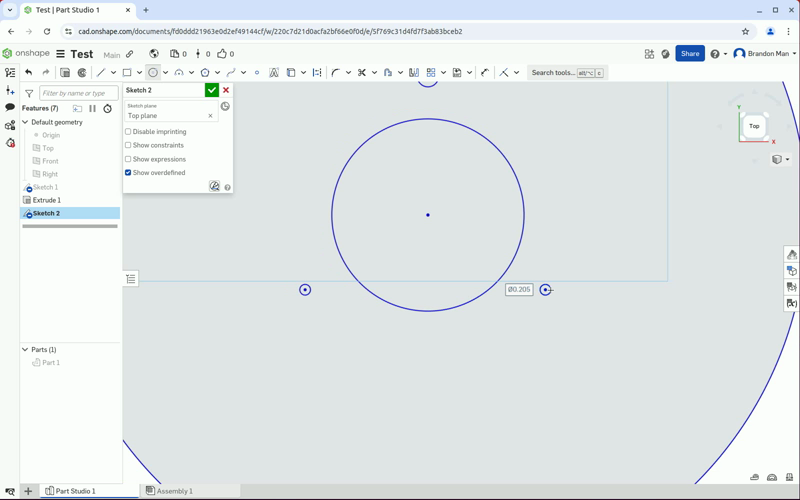
scroll(-6)
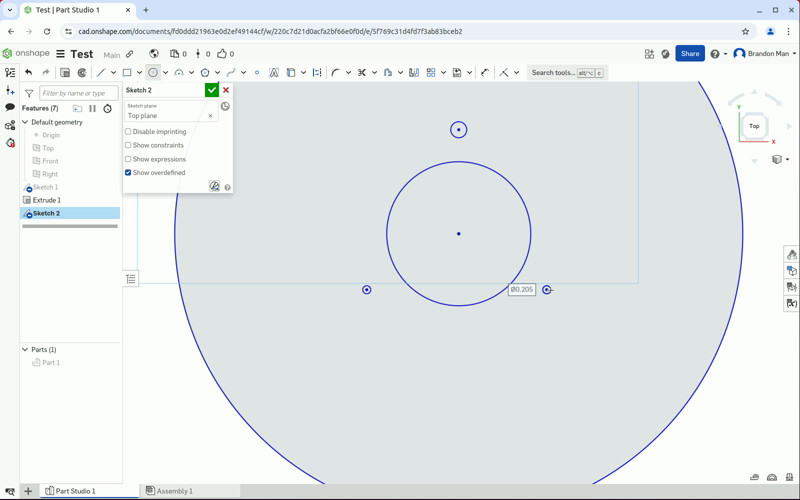
scroll(-6)
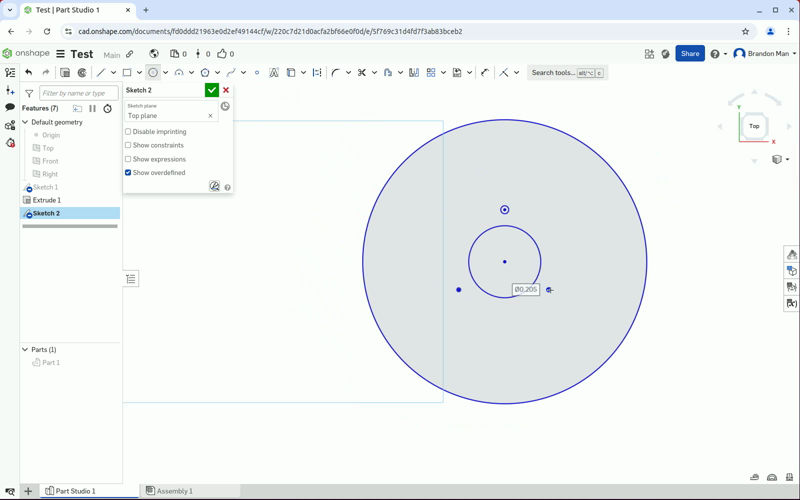
scroll(-6)
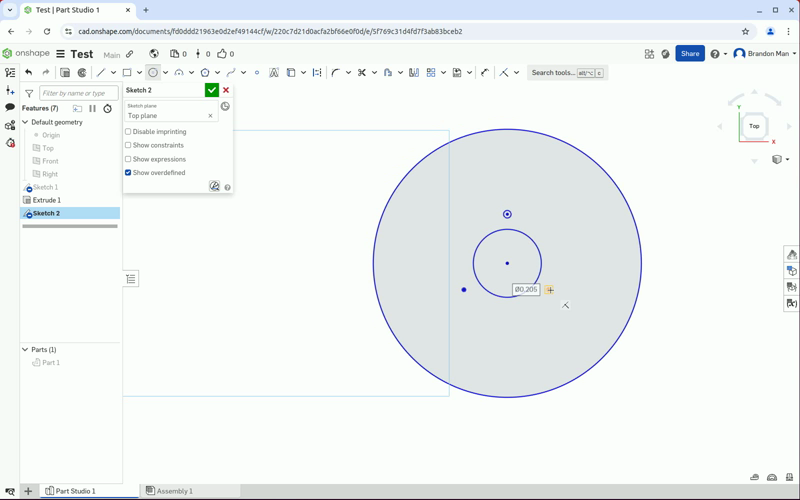
scroll(-6)
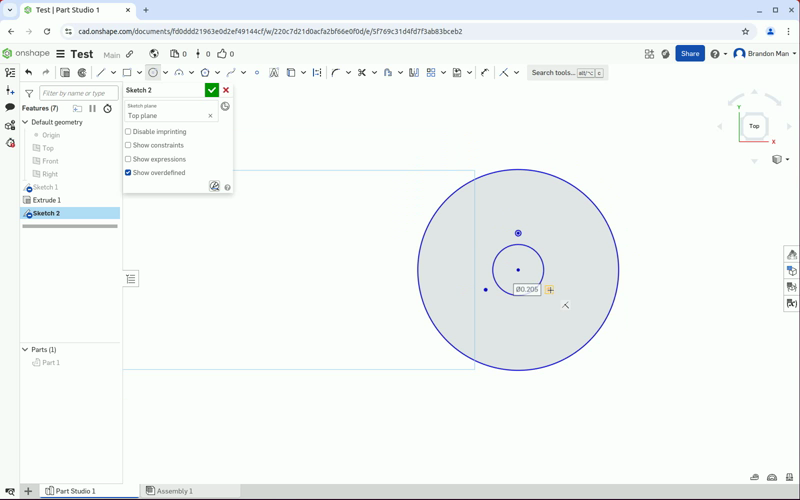
scroll(-6)
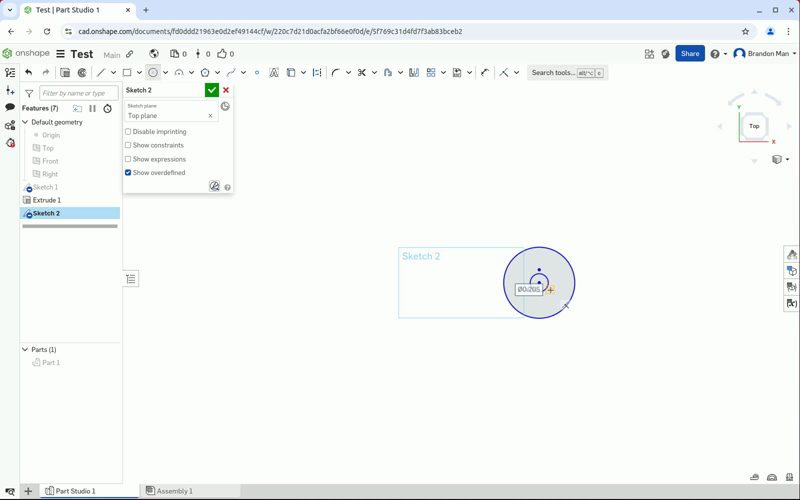
key(esc)
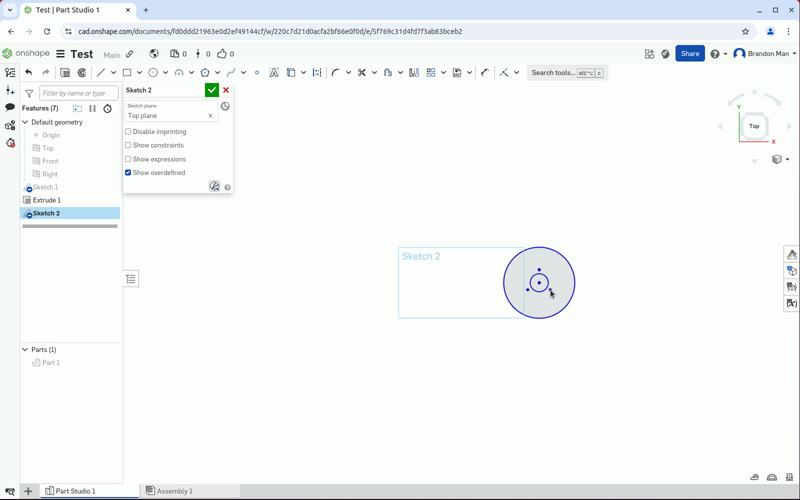
mouse_move(523, 293)
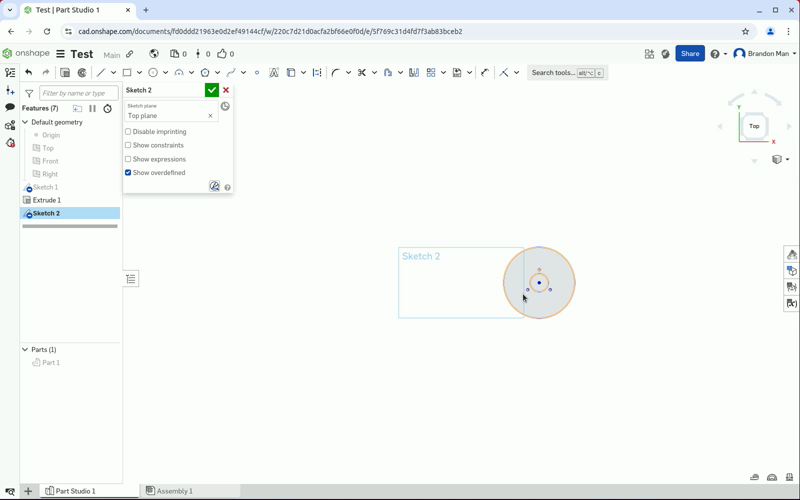
click(523, 293)
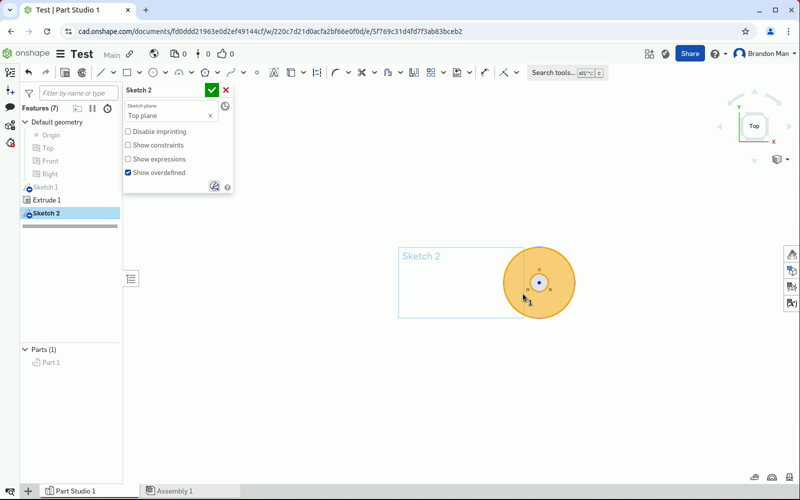
mouse_move(73, 352)
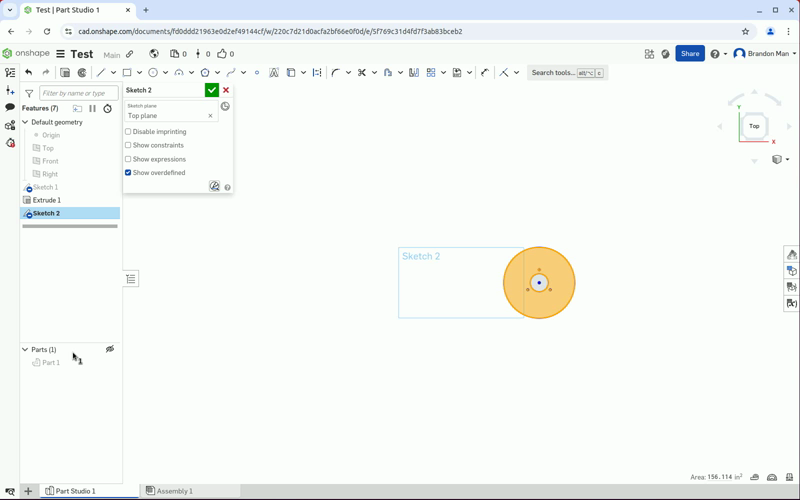
key(shift+y)
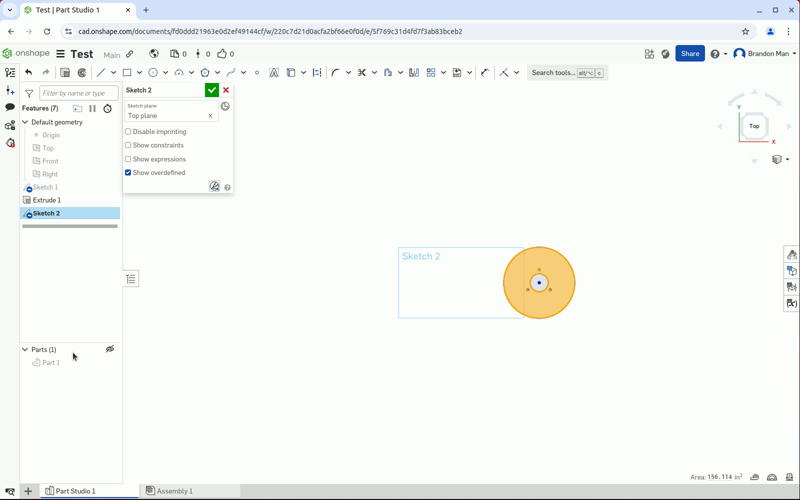
key(shift+e)
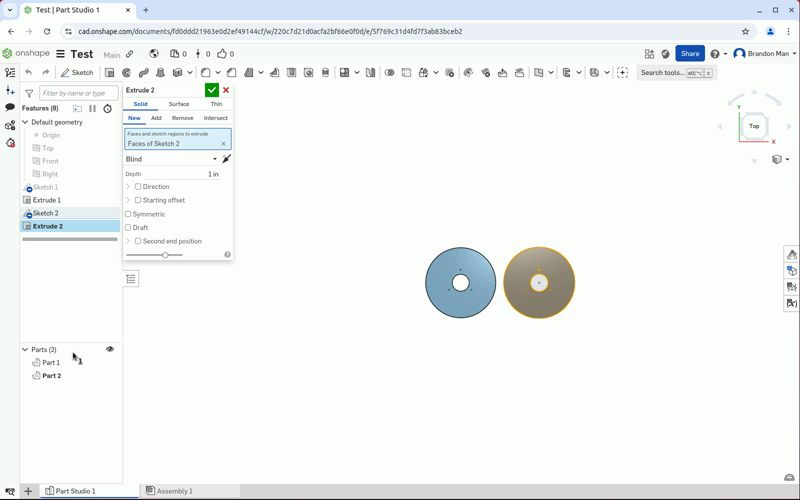
mouse_move(143, 106)
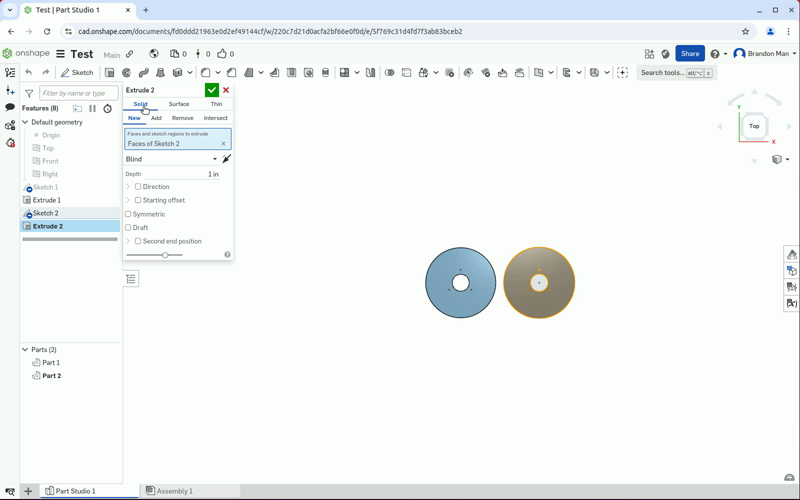
click(143, 106)
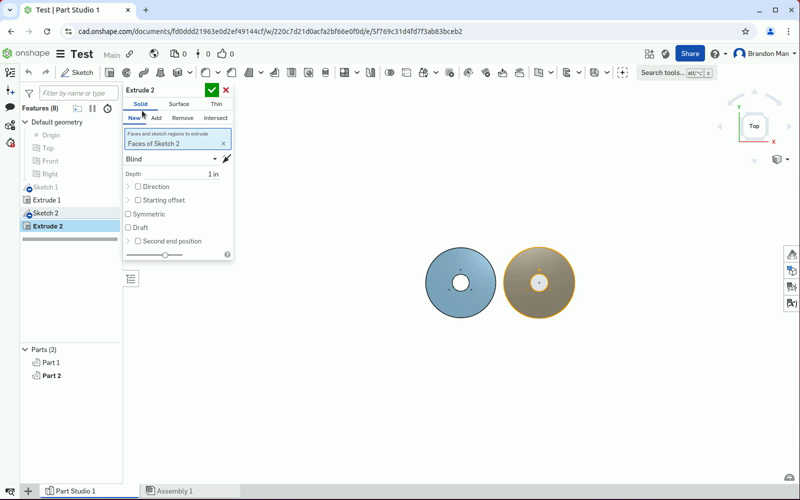
mouse_move(137, 120)
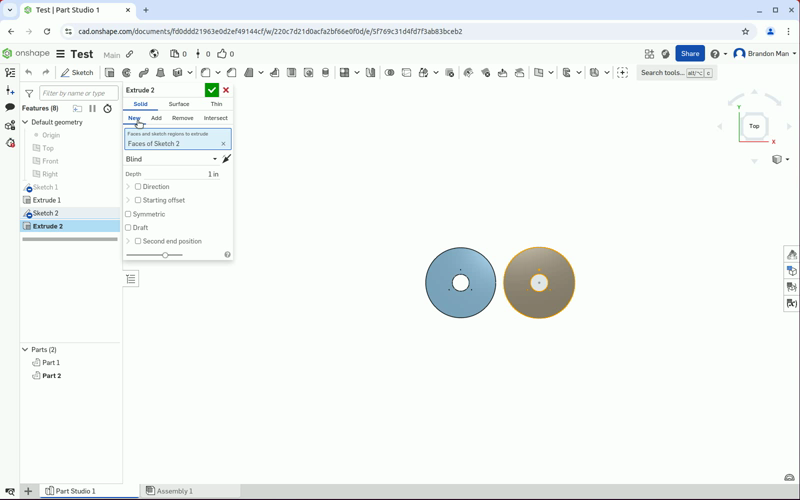
click(137, 120)
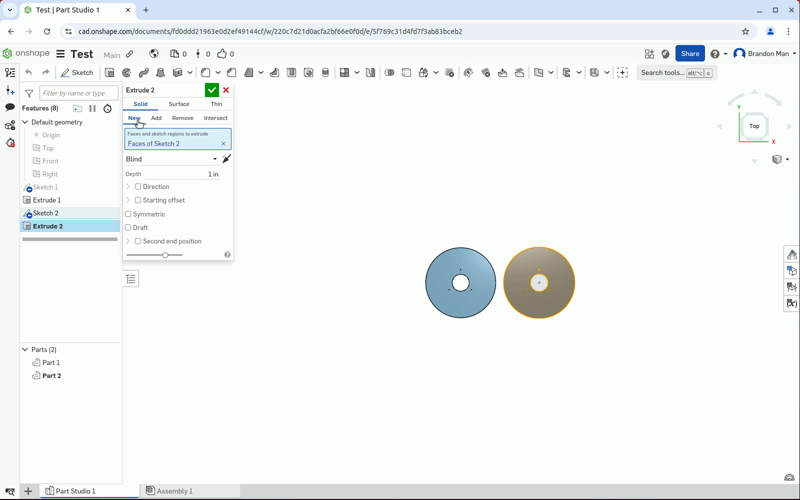
key(tab, 4)
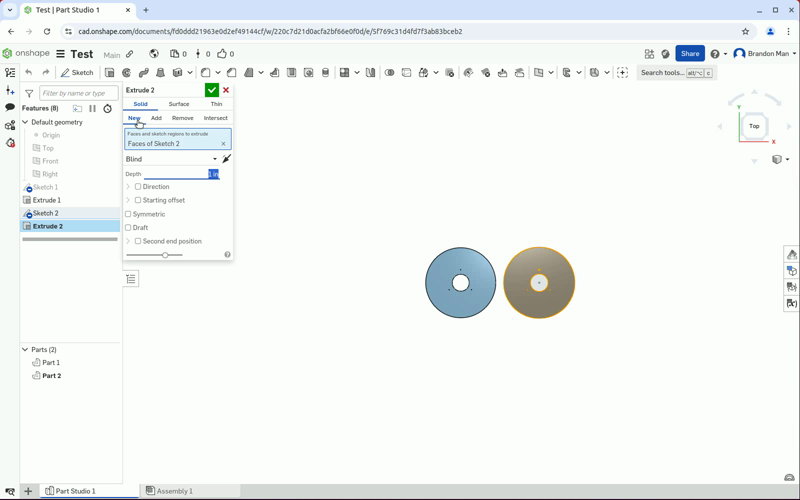
text(2.648)
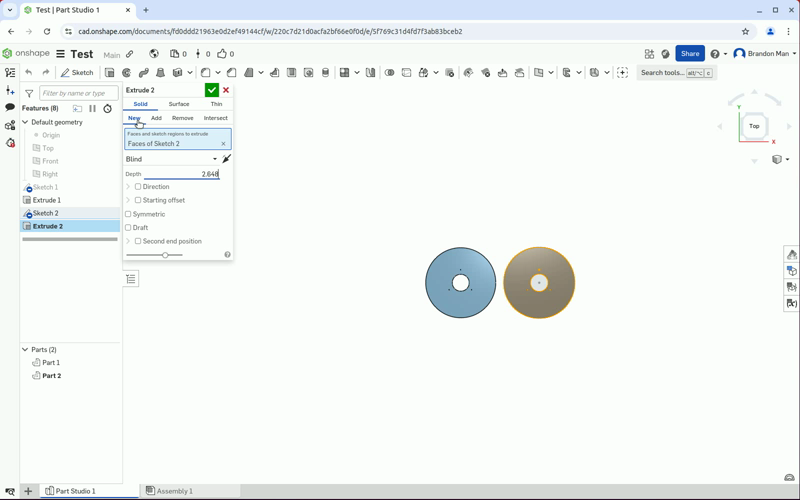
key(enter)
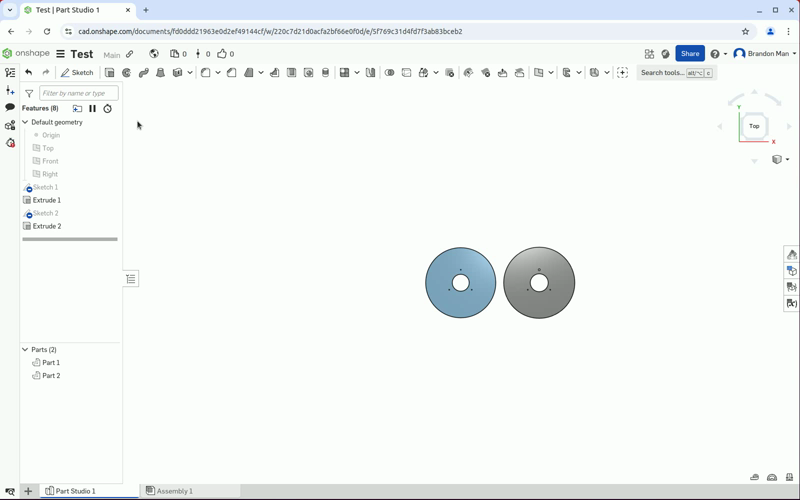
key(shift+h)
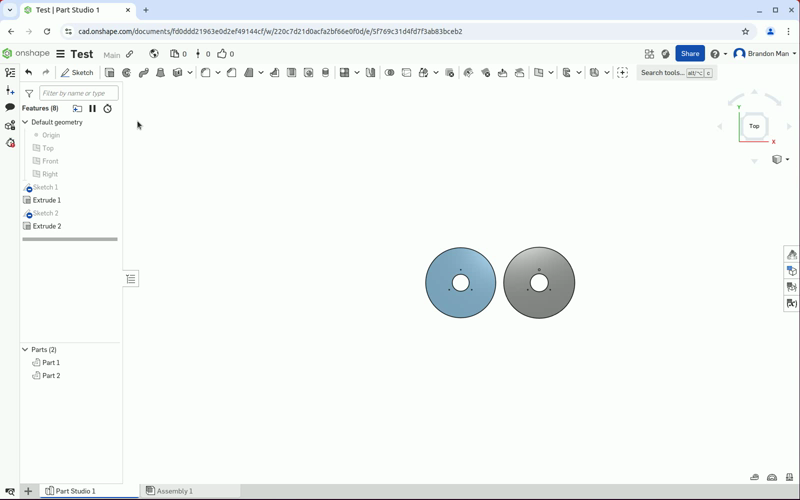
key(shift+h)
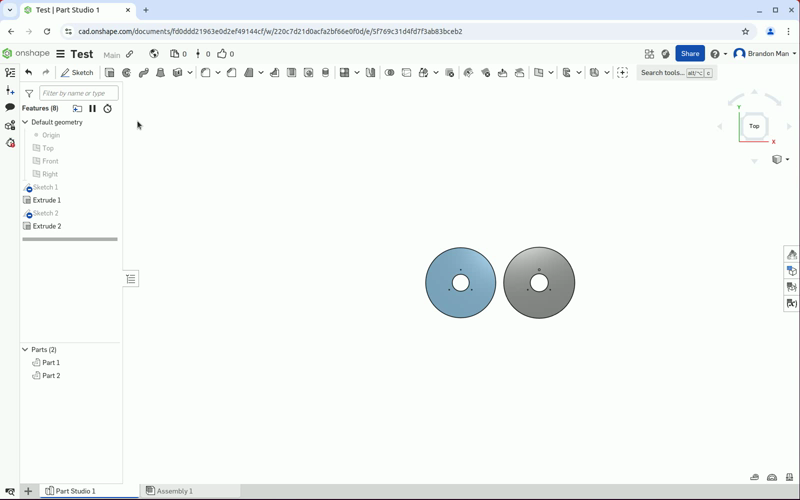
mouse_move(73, 189)
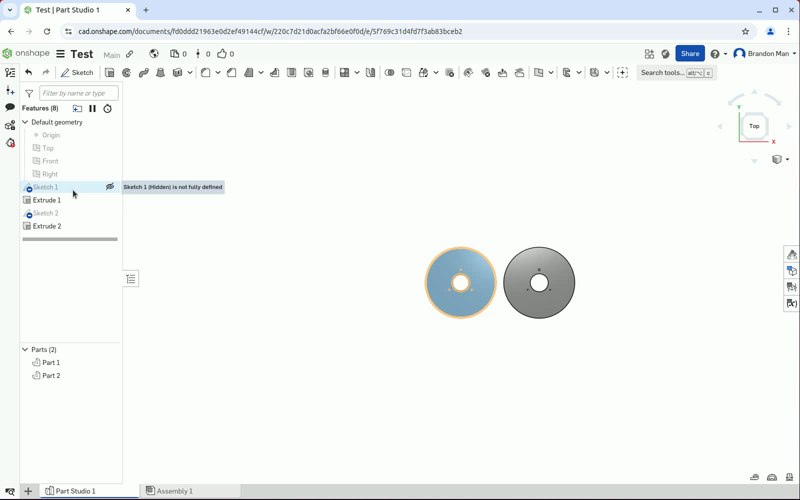
click(73, 189)
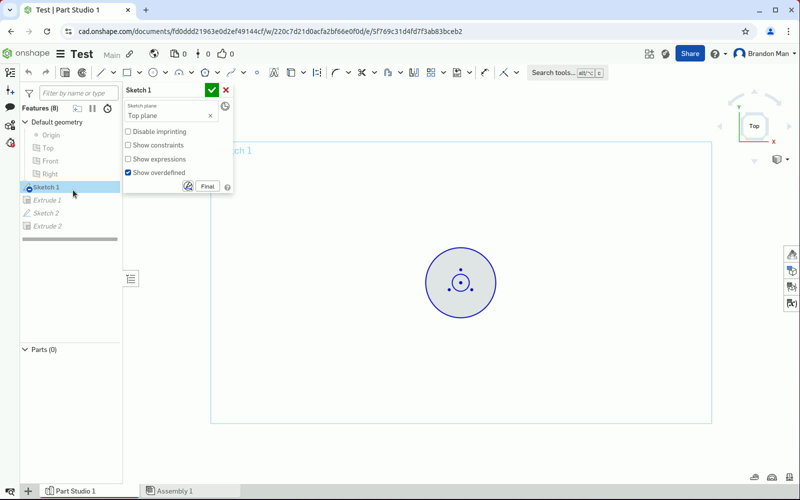
mouse_move(229, 92)
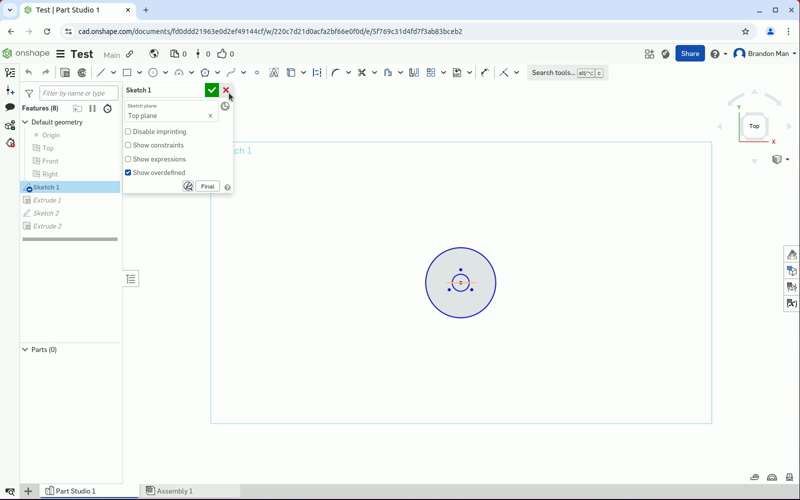
click(229, 92)
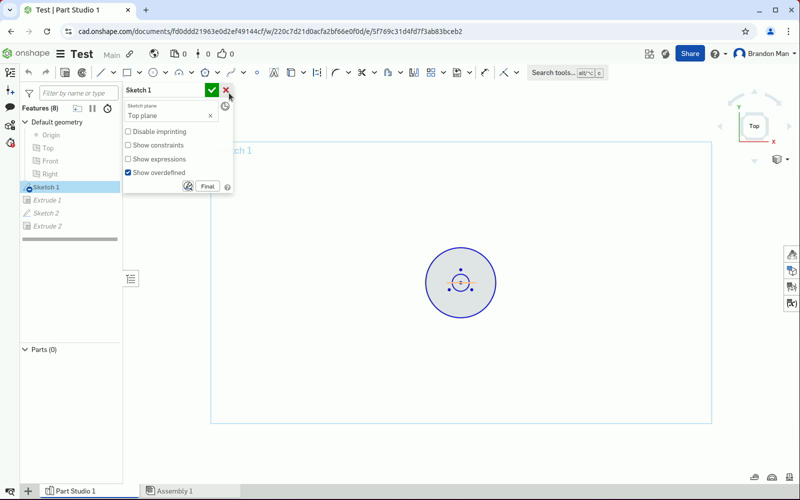
key(shift+s)
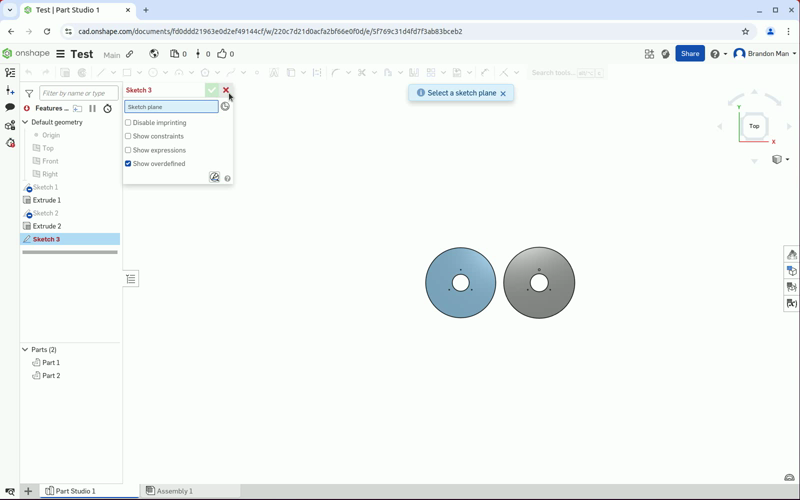
mouse_move(73, 150)
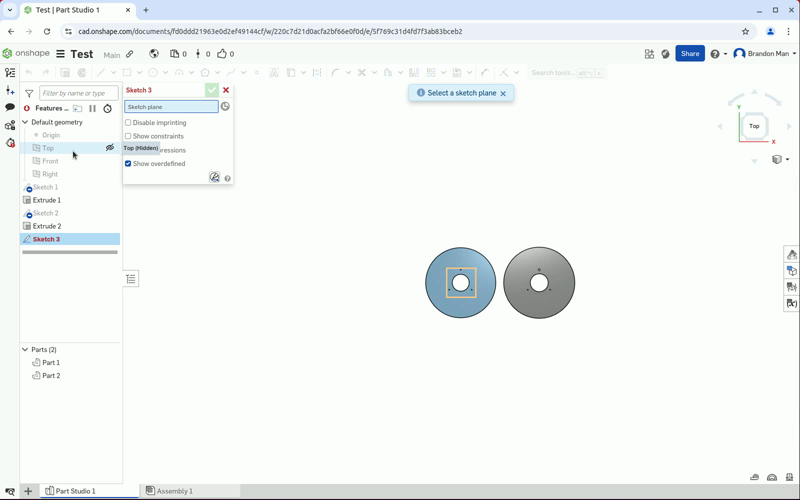
click(73, 150)
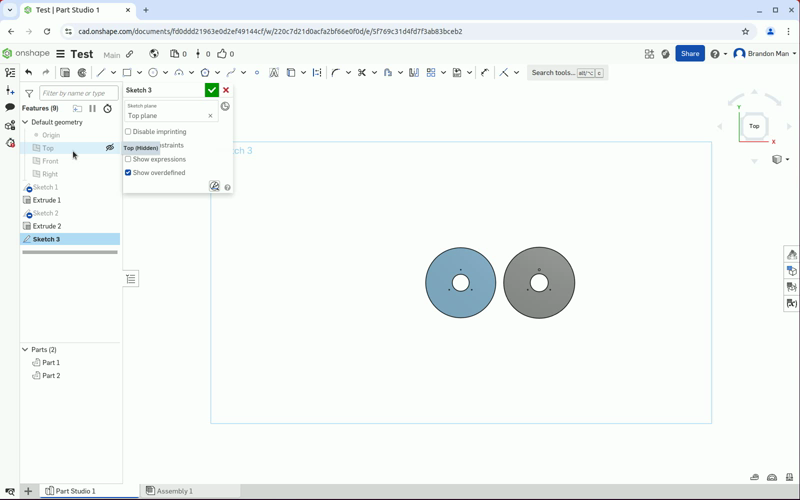
mouse_move(73, 352)
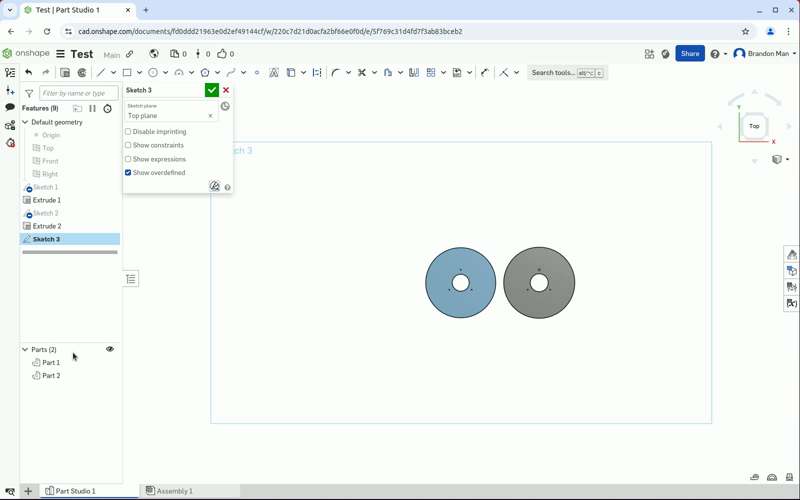
key(y)
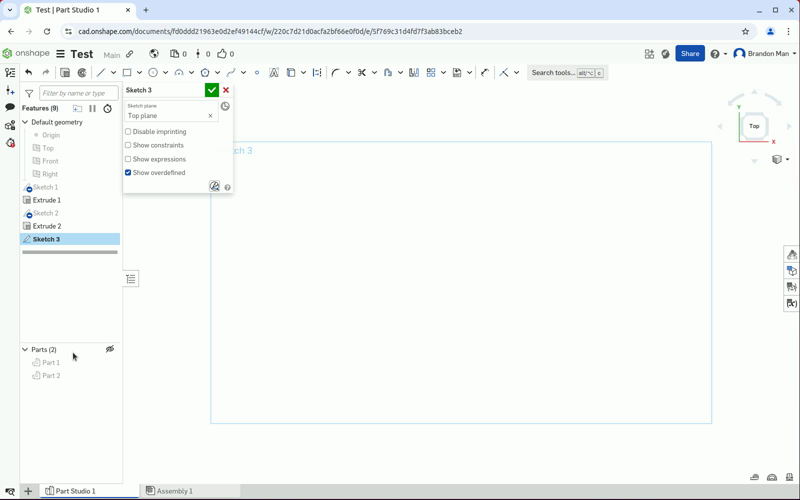
key(c)
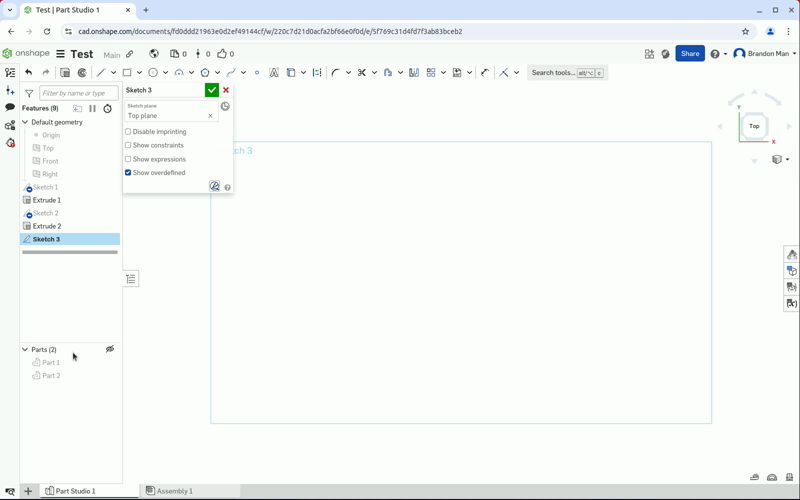
key_down(shift)
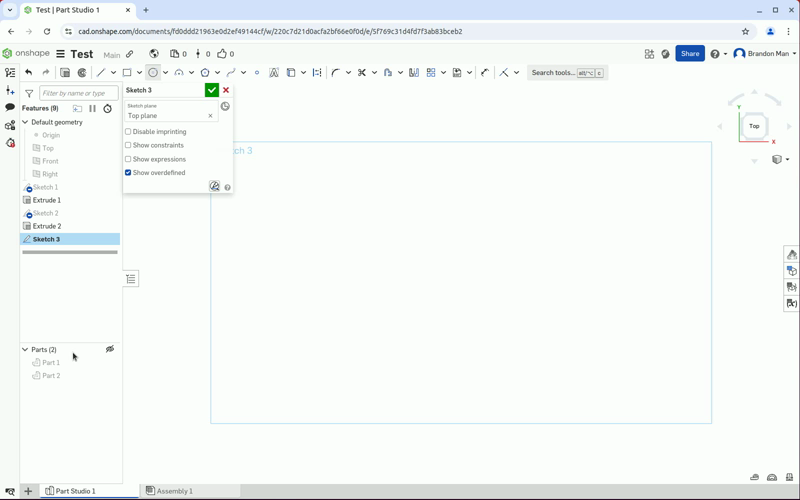
mouse_move(500, 231)
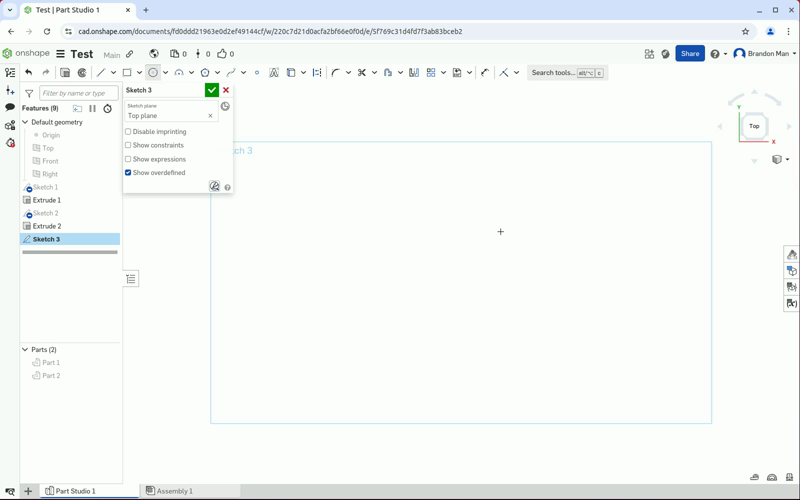
click(500, 231)
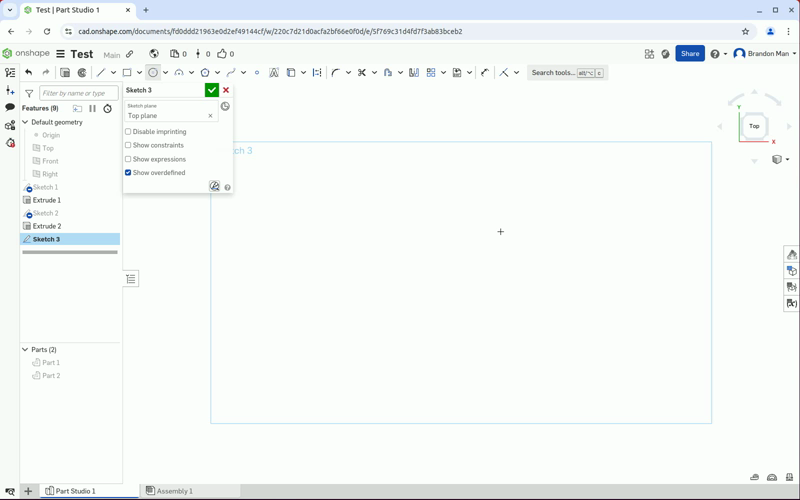
key_up(shift)
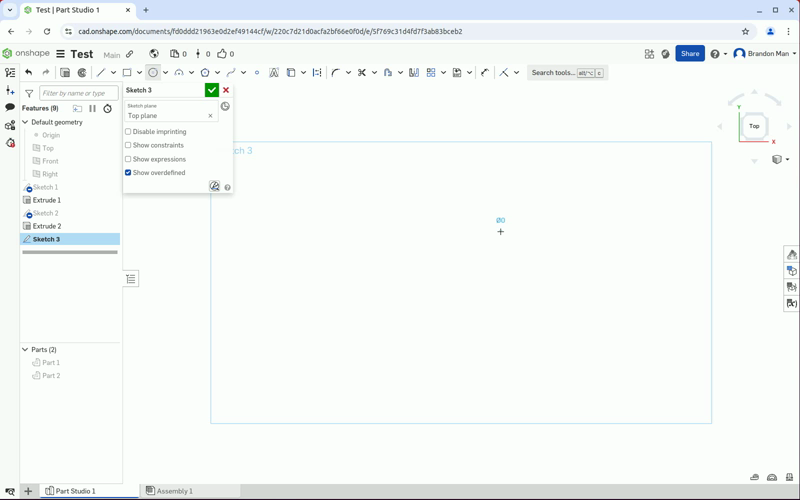
mouse_move(522, 231)
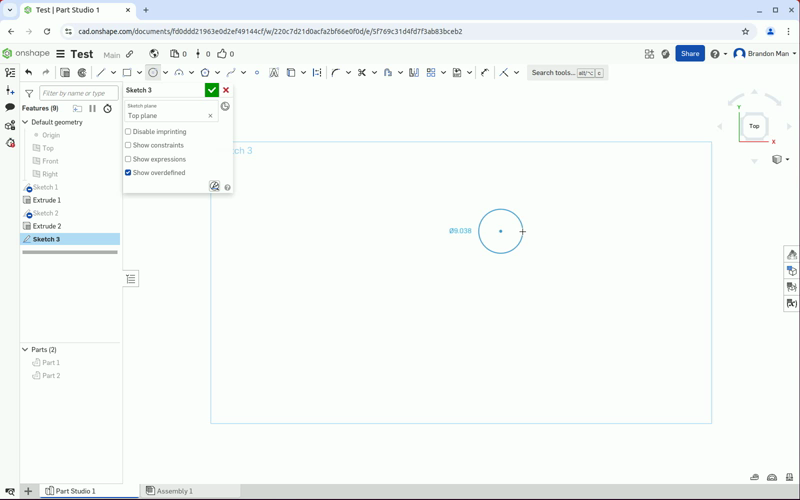
click(522, 231)
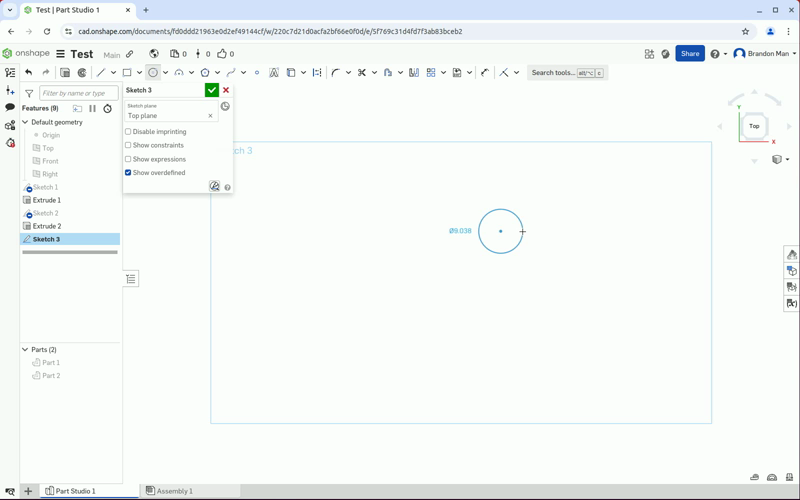
key(esc)
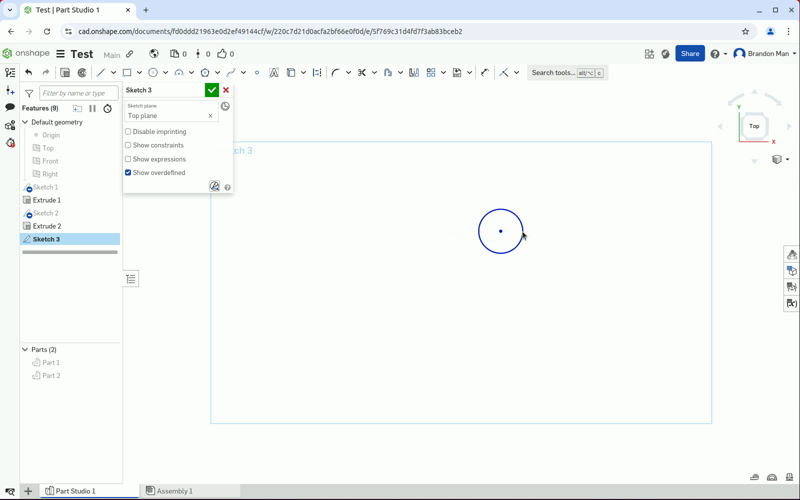
key(c)
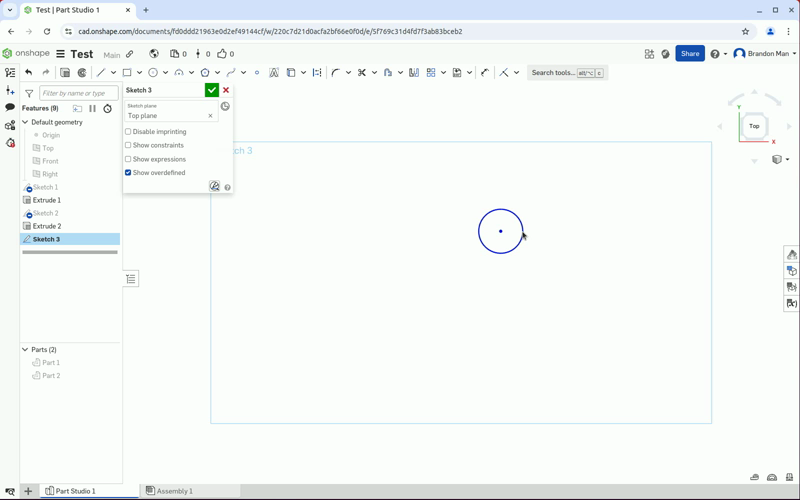
key_down(shift)
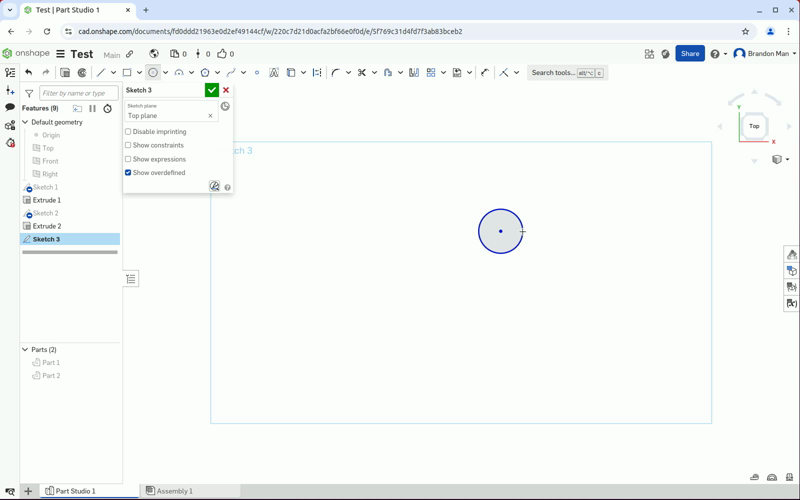
mouse_move(489, 237)
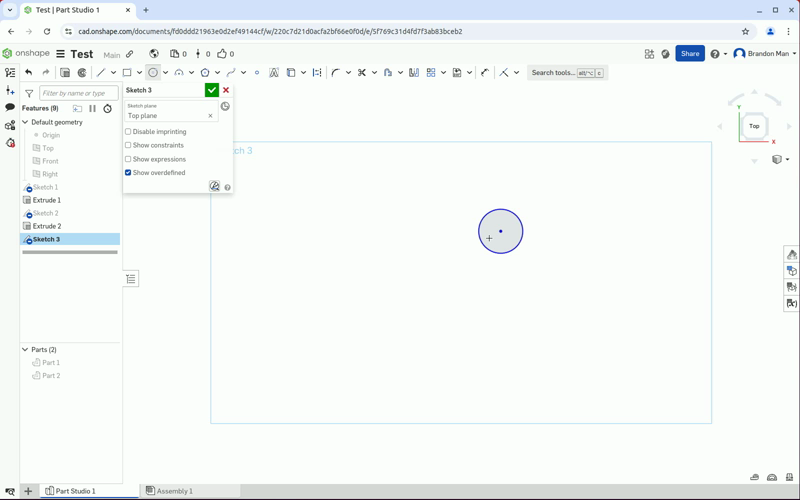
click(489, 237)
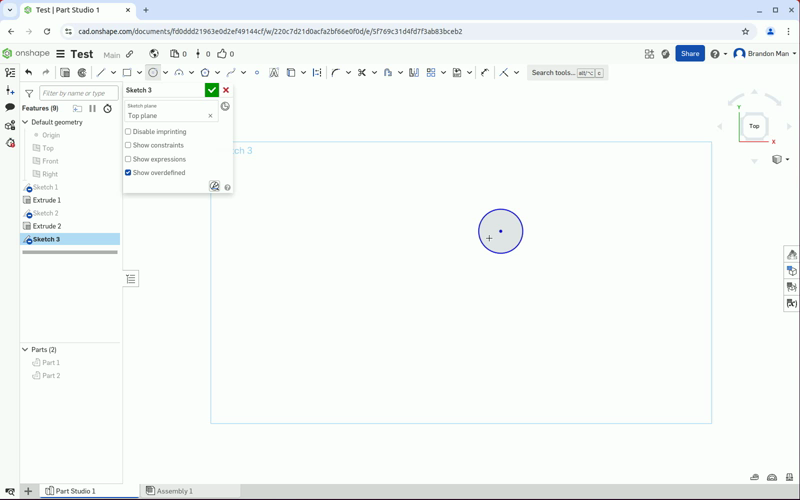
key_up(shift)
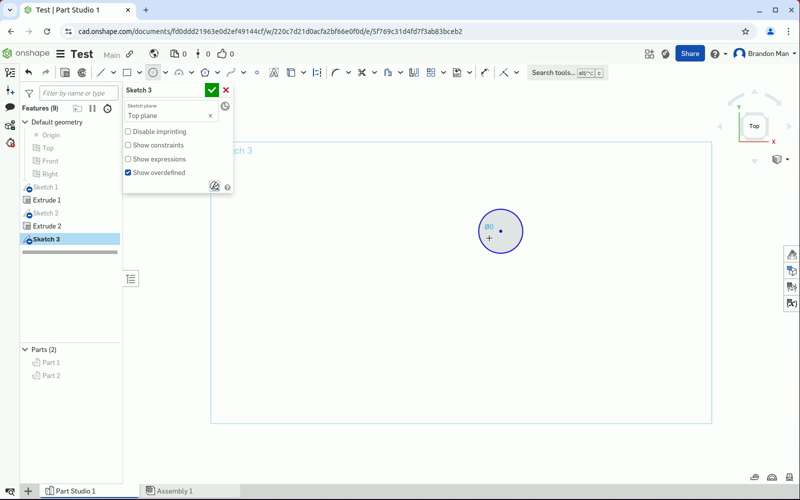
mouse_move(489, 237)
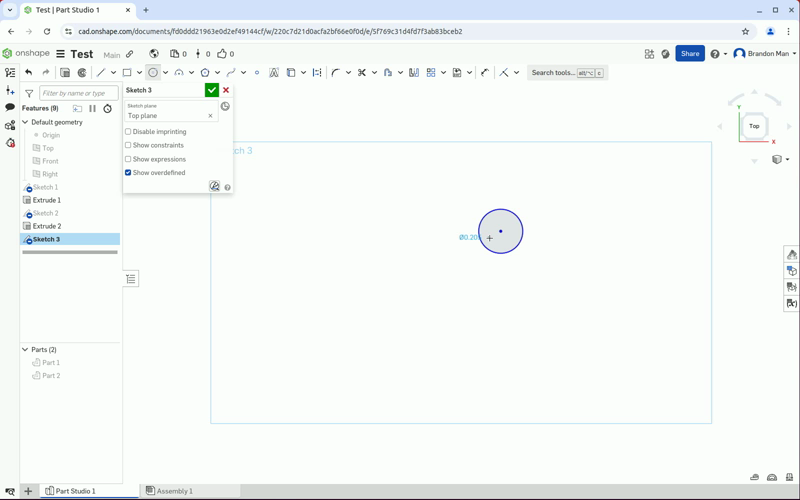
scroll(6)
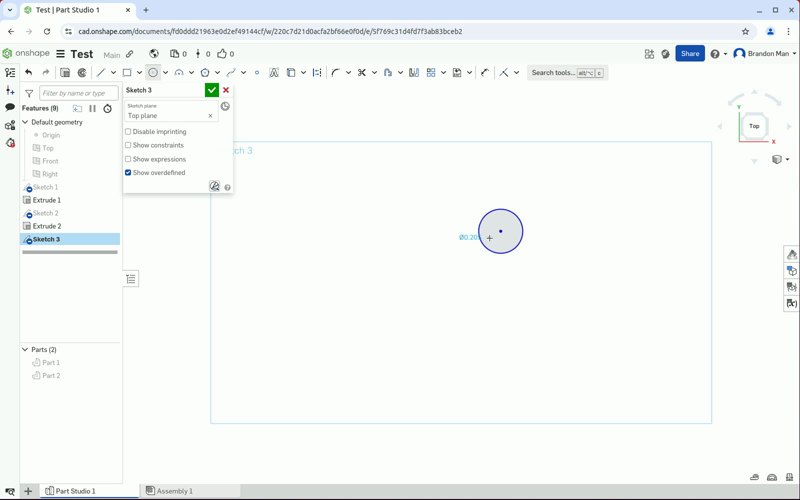
scroll(6)
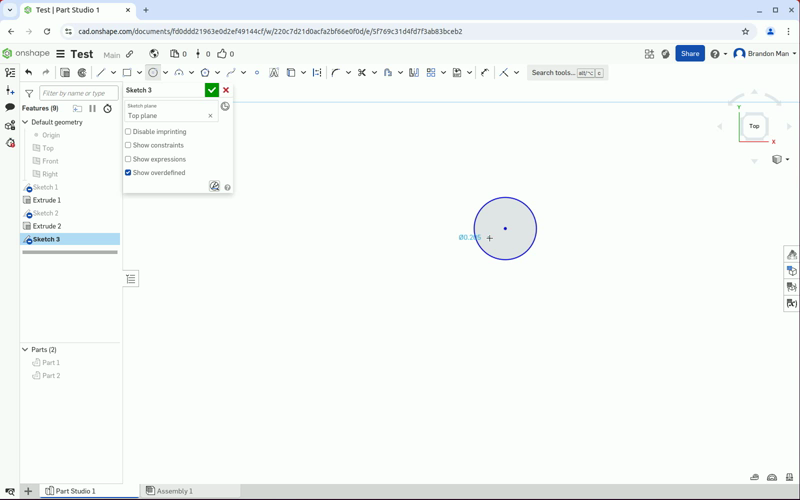
scroll(6)
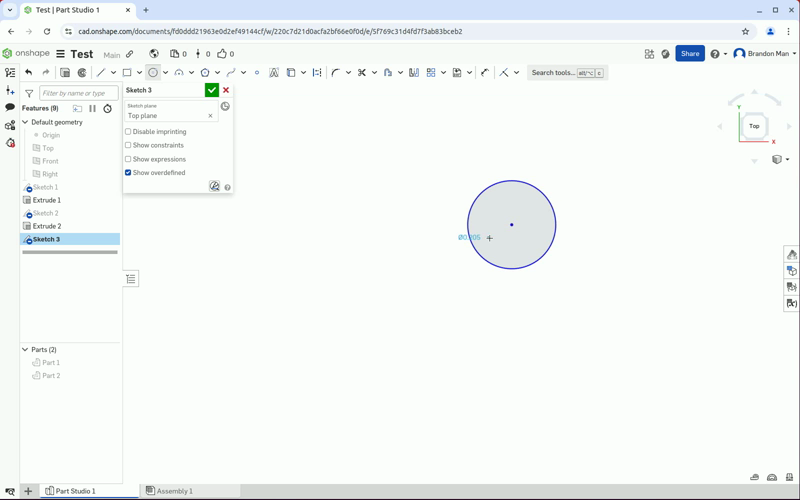
scroll(6)
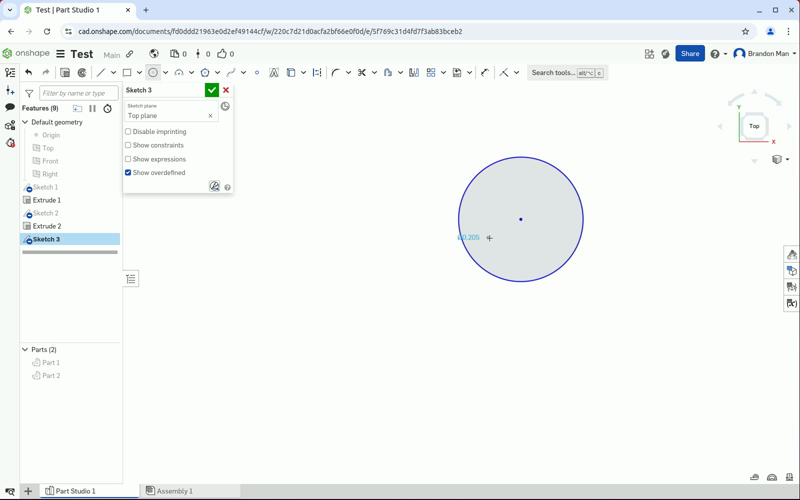
scroll(6)
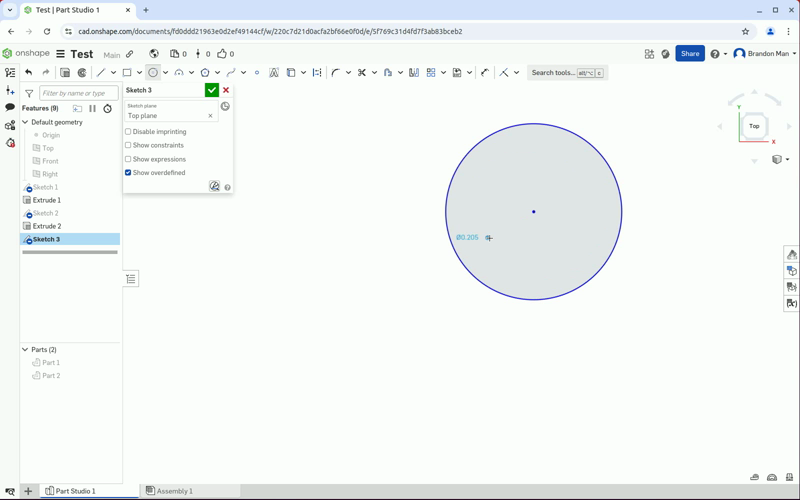
scroll(6)
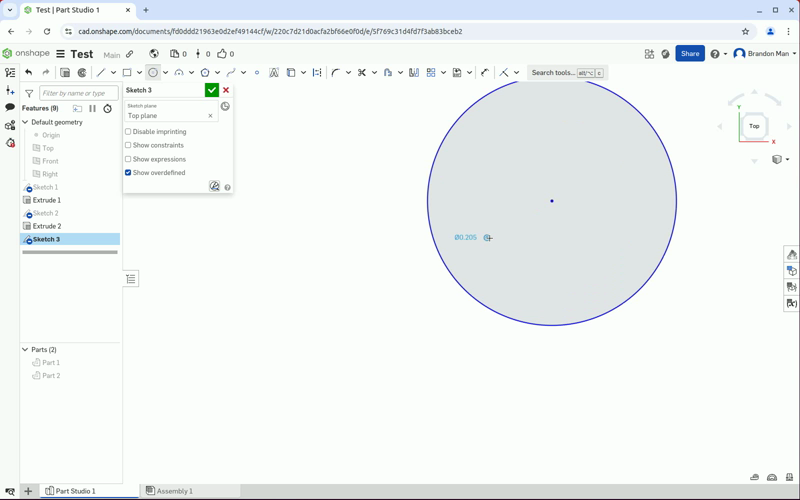
scroll(6)
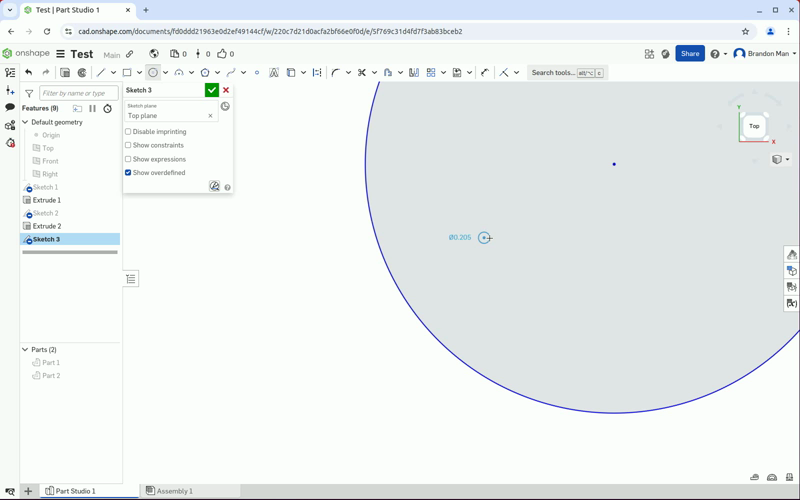
click(489, 237)
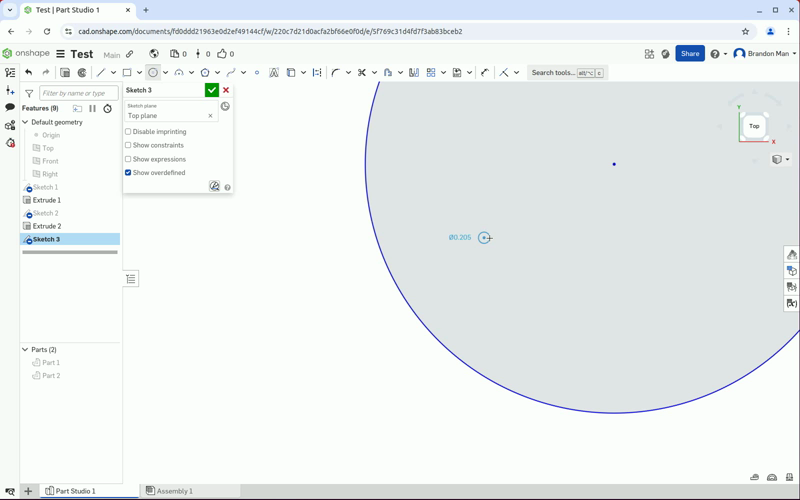
scroll(-6)
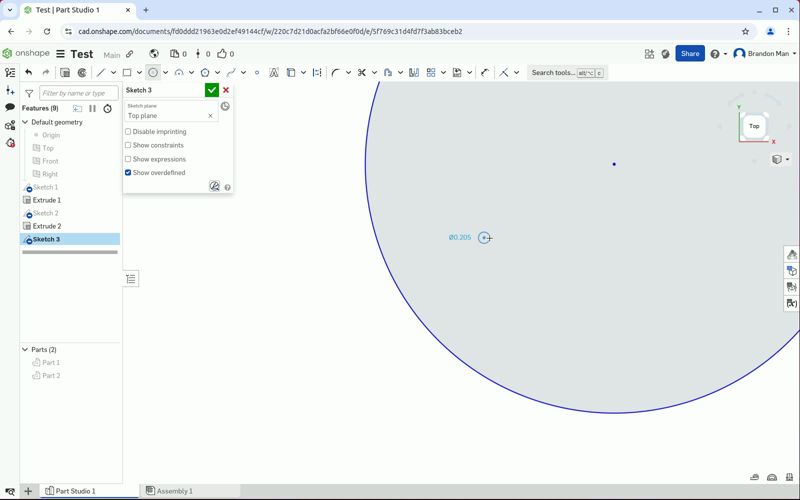
scroll(-6)
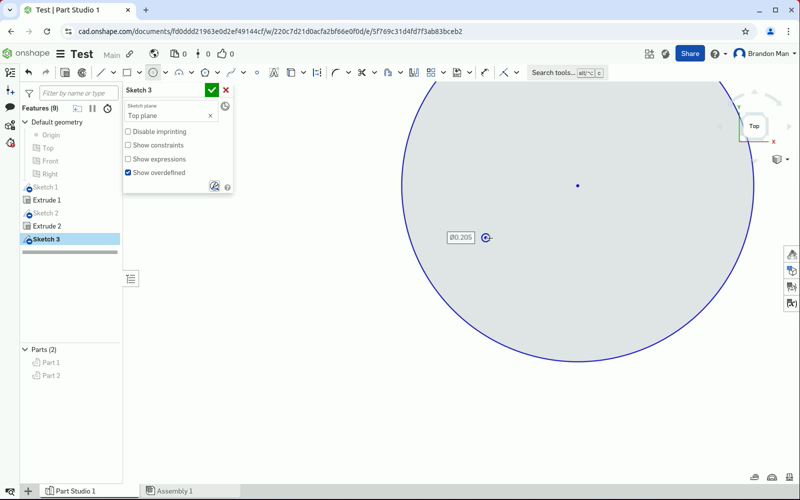
scroll(-6)
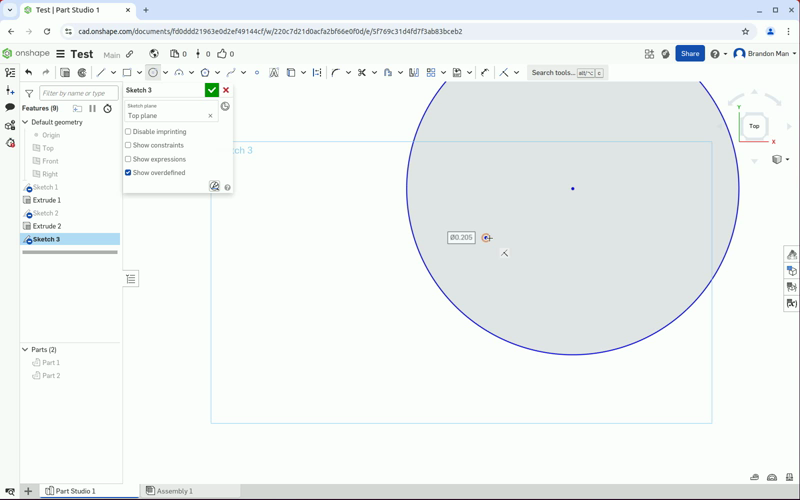
scroll(-6)
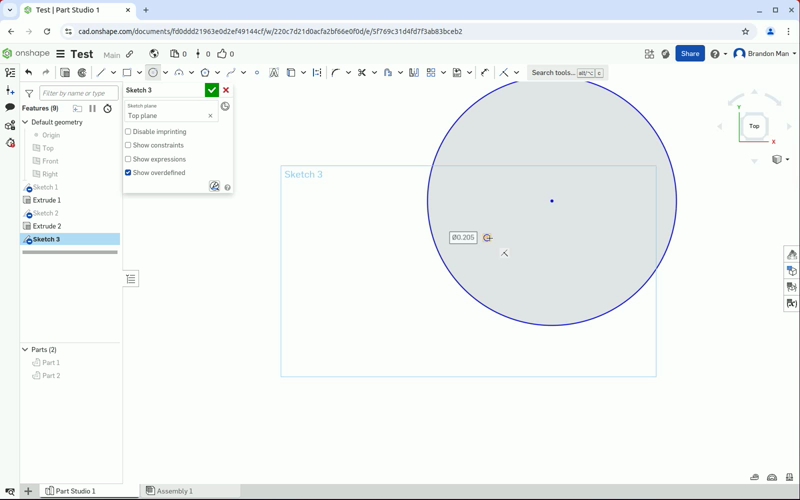
scroll(-6)
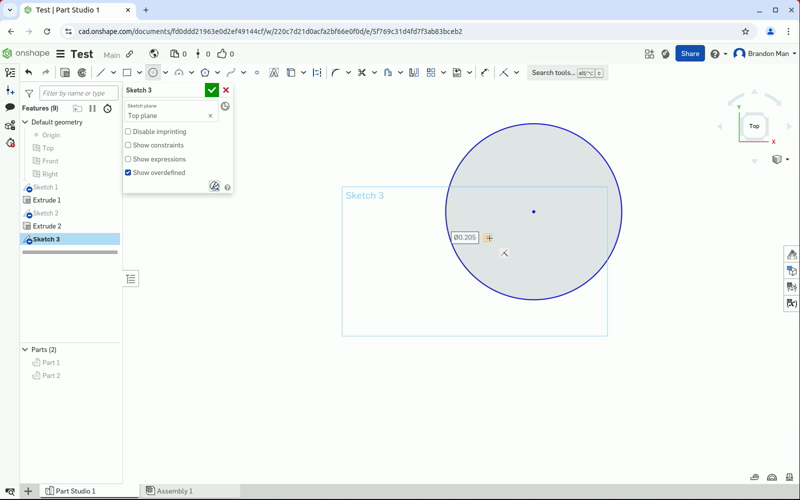
scroll(-6)
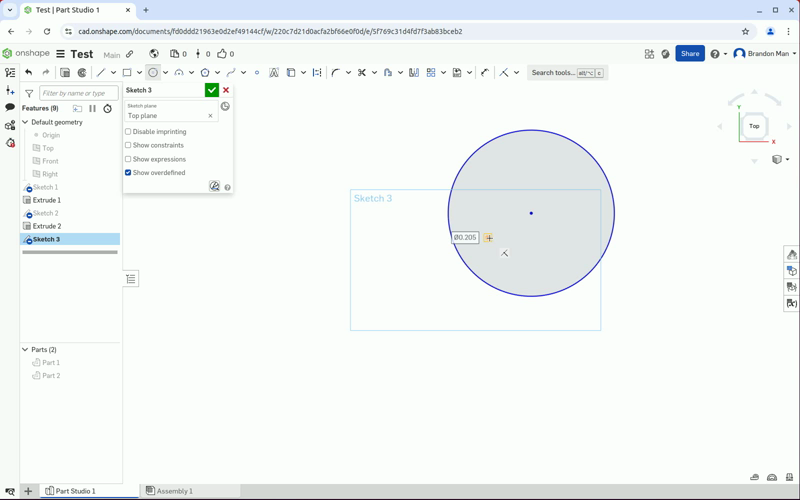
scroll(-6)
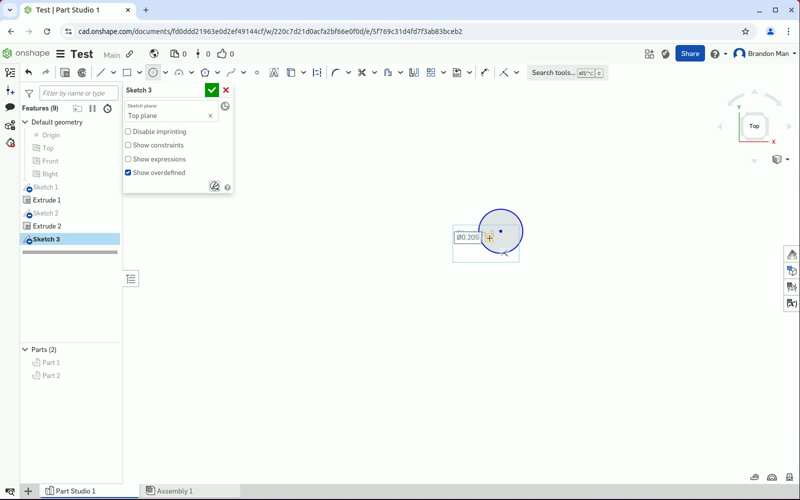
key(esc)
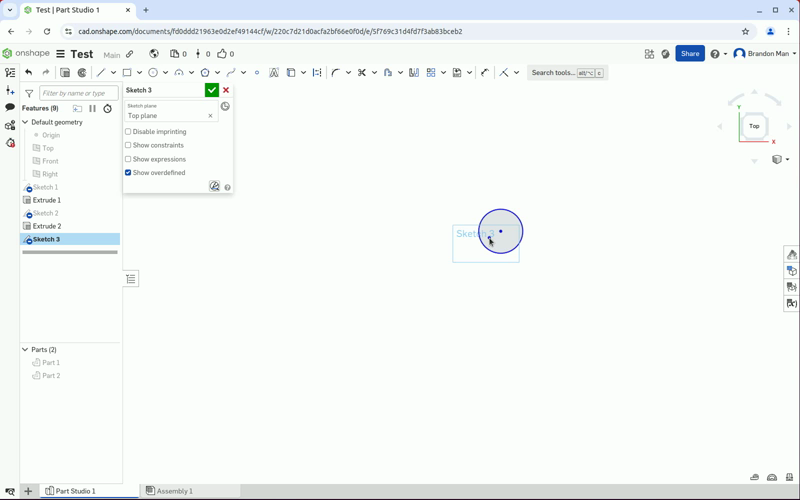
key(c)
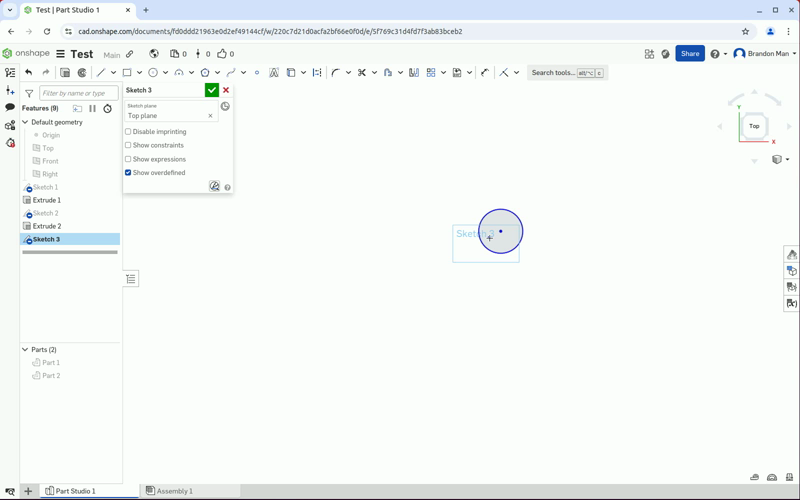
key_down(shift)
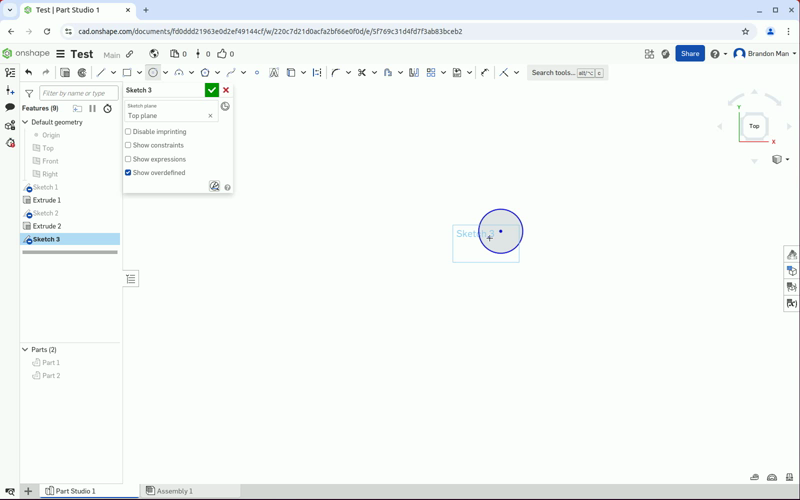
mouse_move(500, 231)
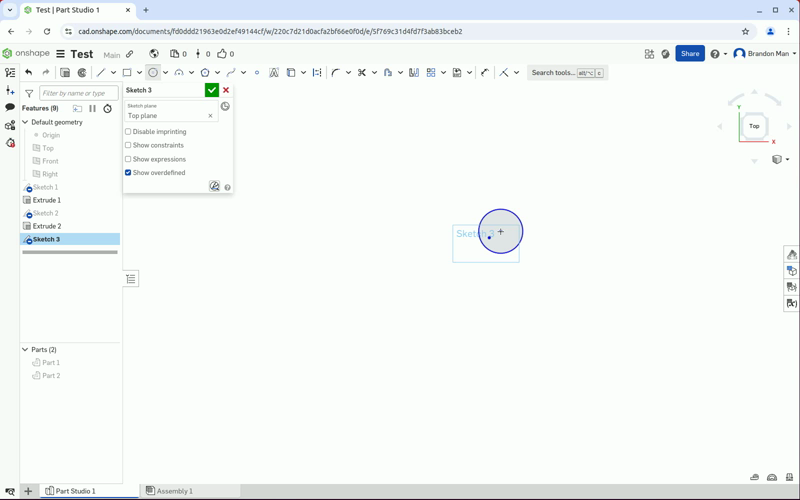
click(500, 231)
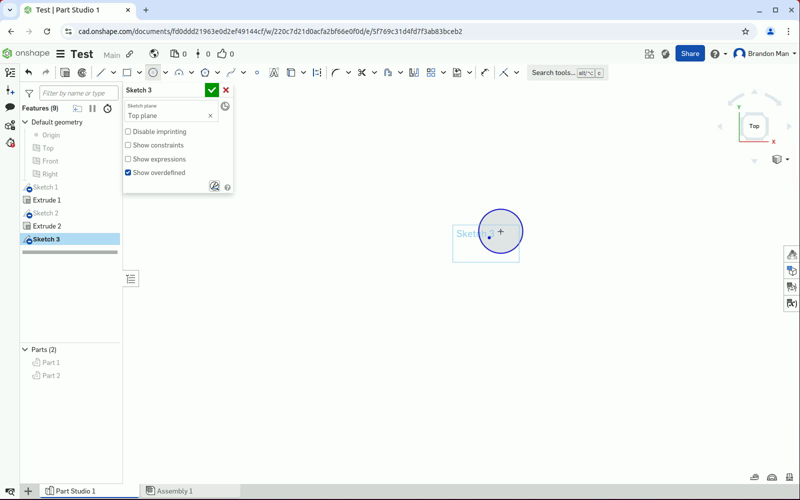
key_up(shift)
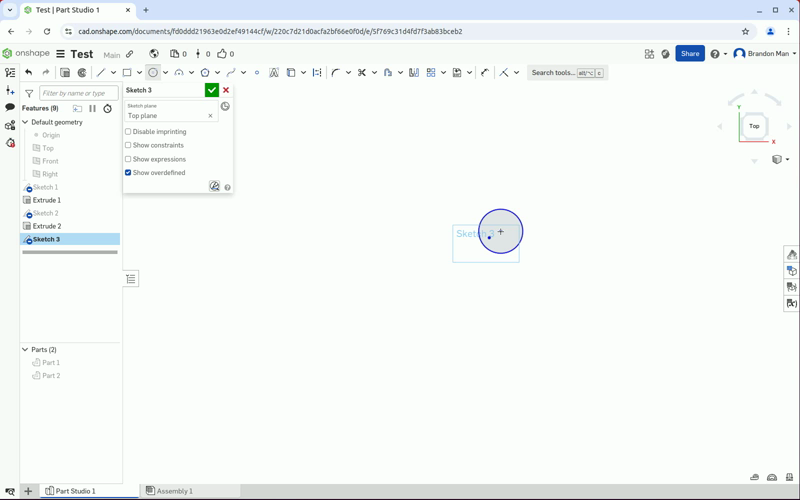
mouse_move(509, 231)
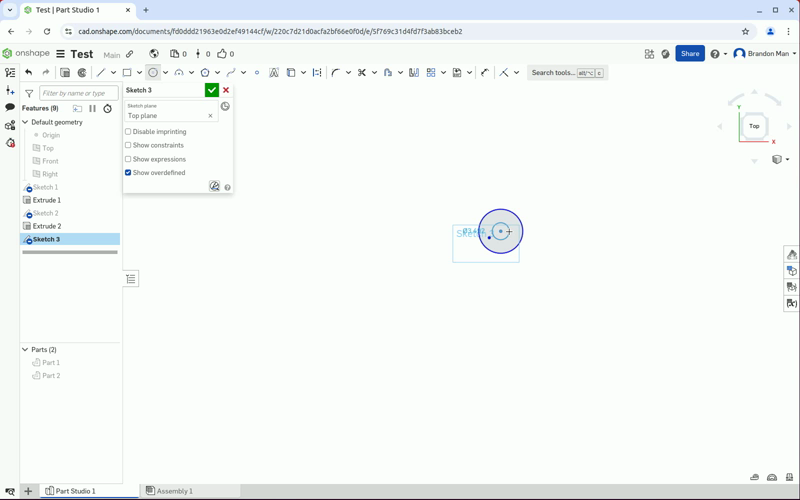
click(509, 231)
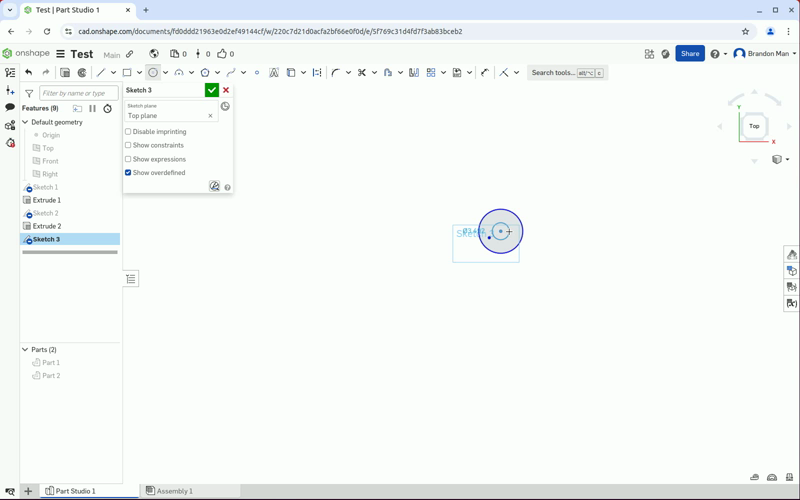
key(esc)
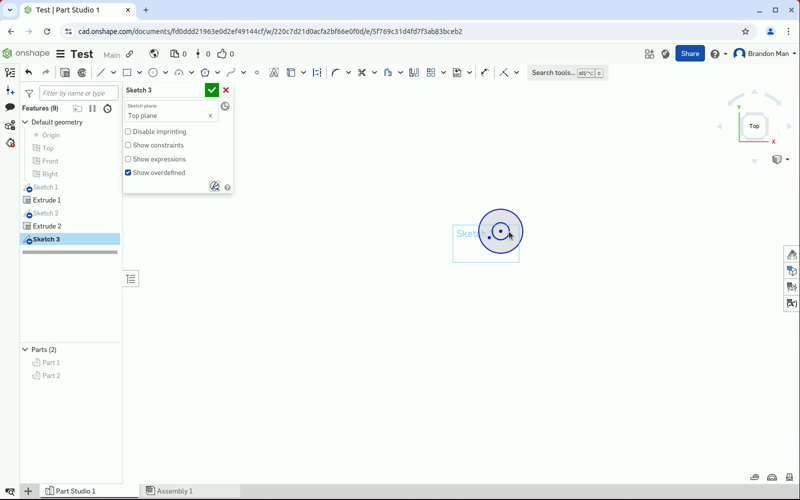
key(c)
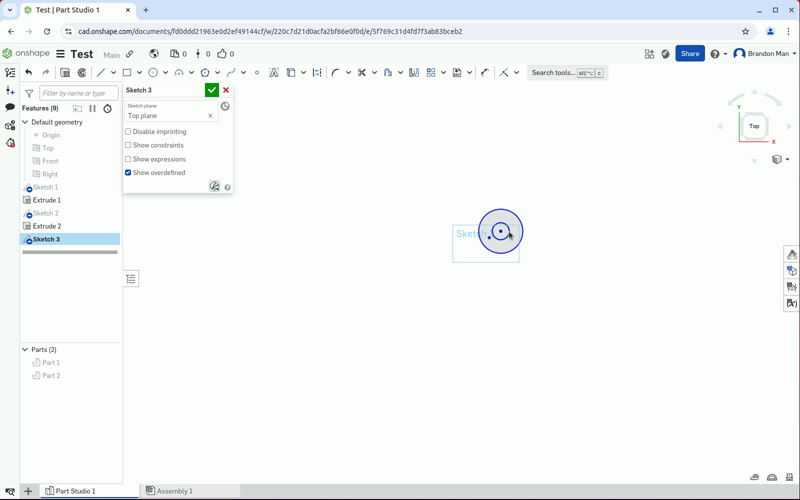
key_down(shift)
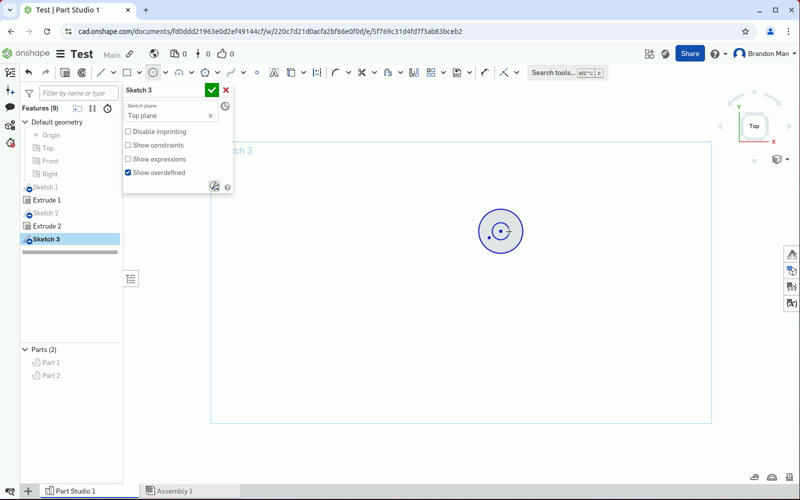
mouse_move(500, 218)
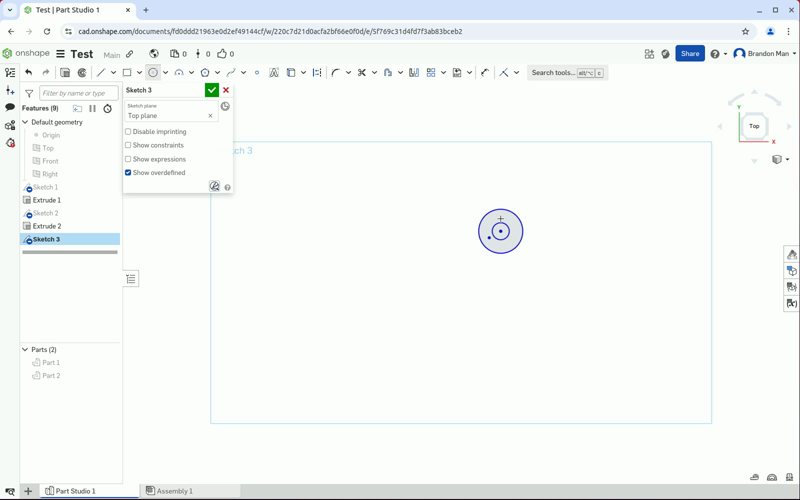
click(500, 218)
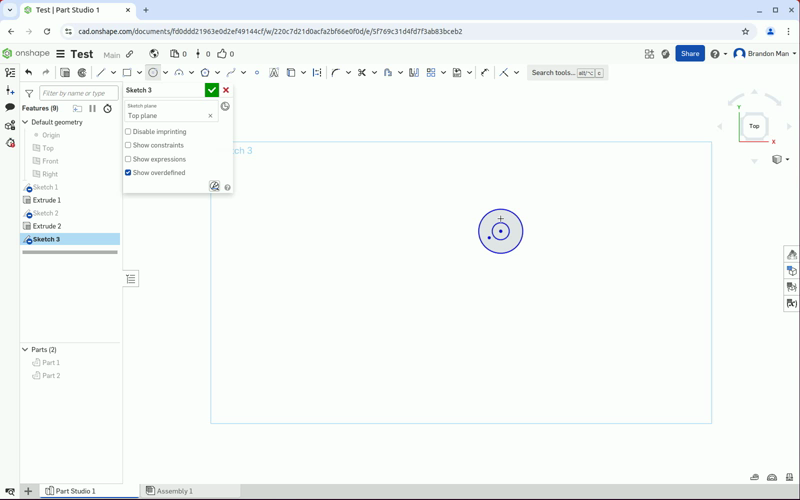
key_up(shift)
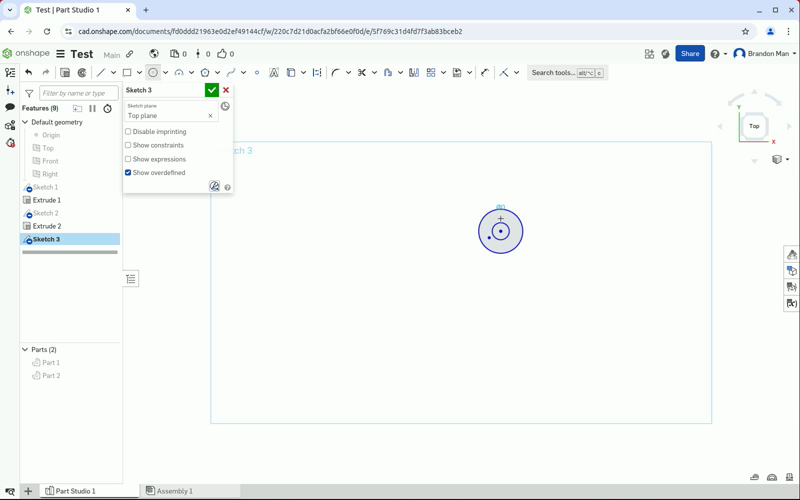
mouse_move(501, 218)
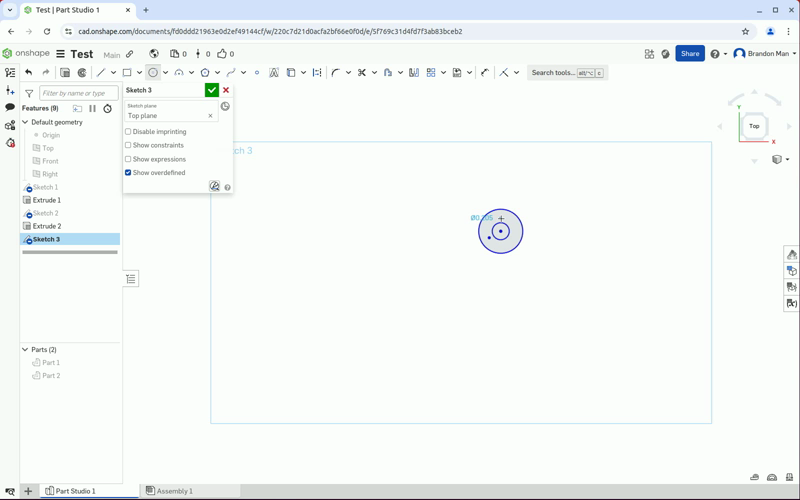
scroll(6)
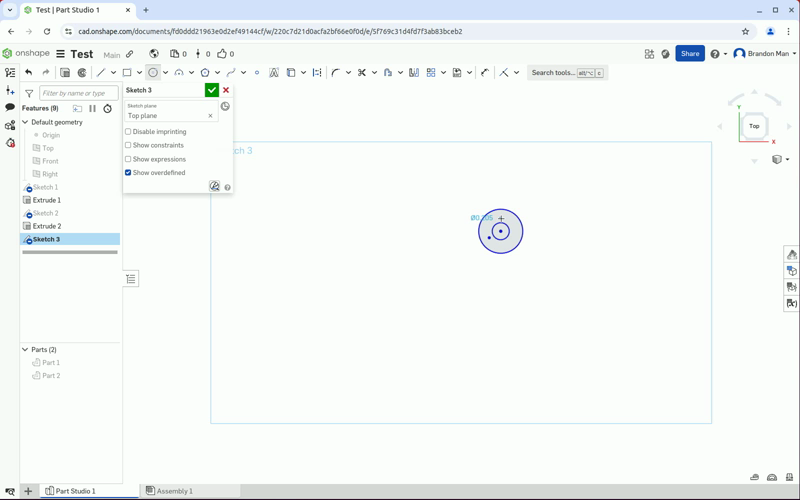
scroll(6)
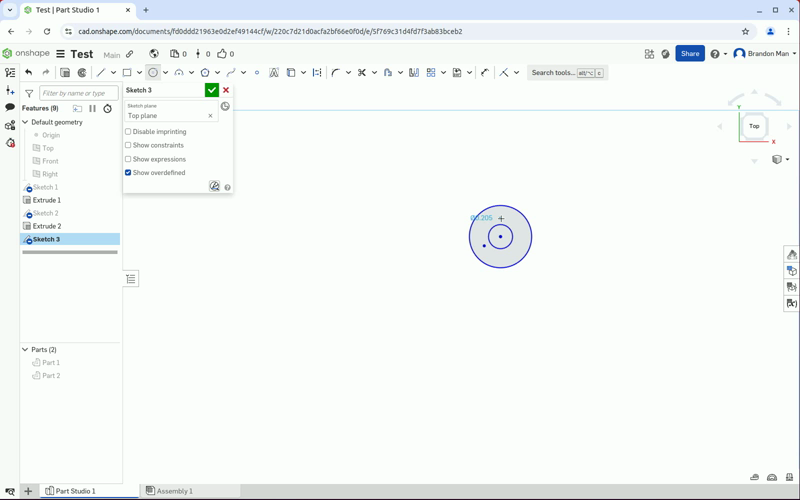
scroll(6)
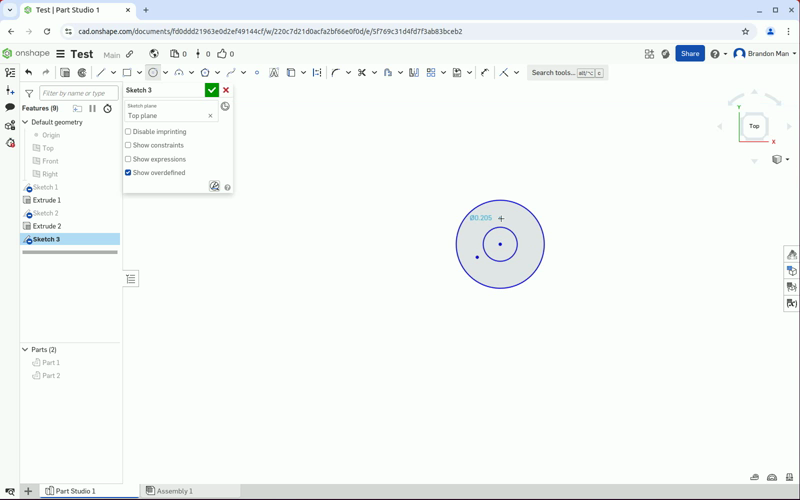
scroll(6)
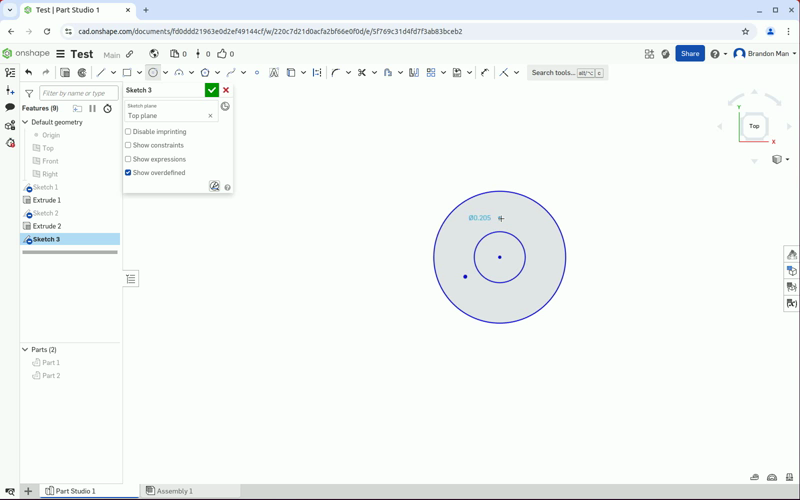
scroll(6)
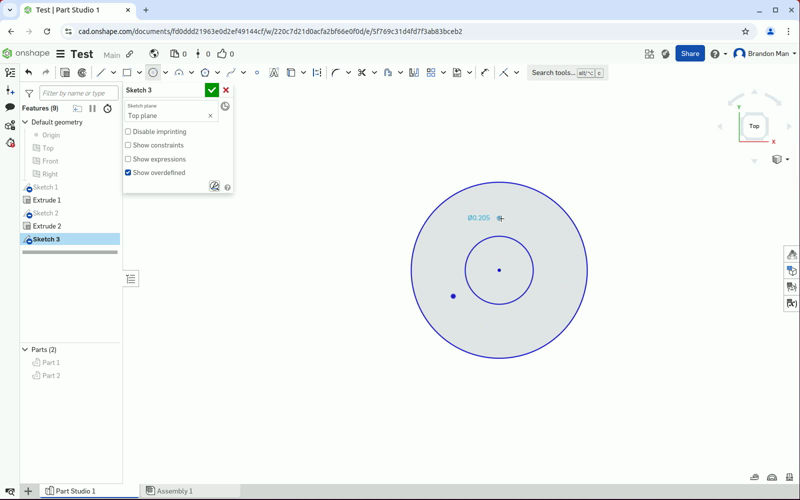
scroll(6)
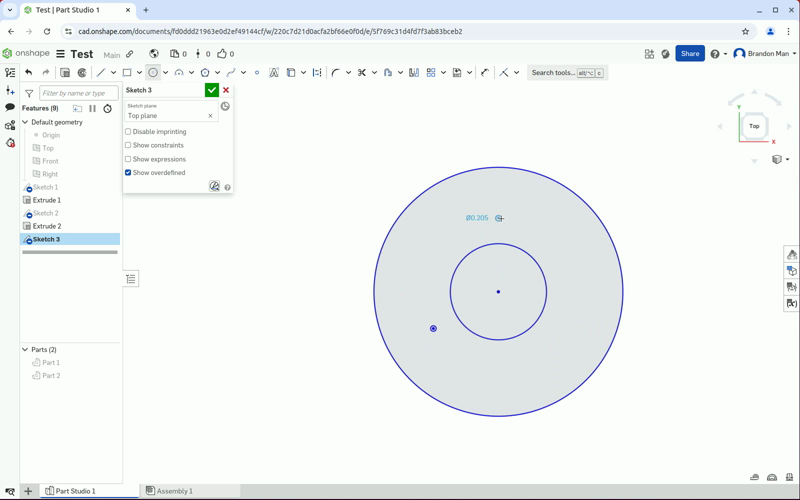
scroll(6)
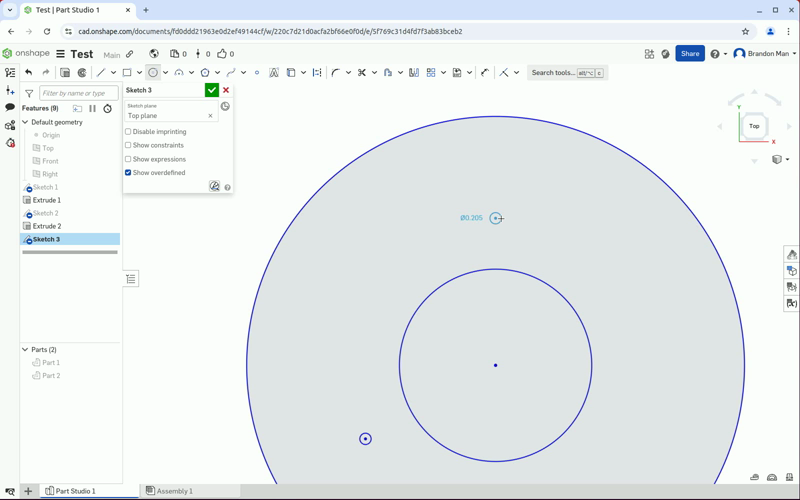
click(501, 218)
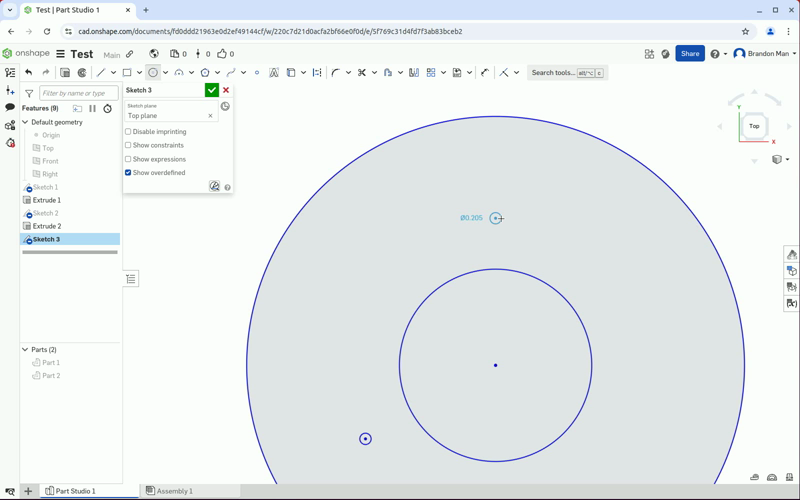
scroll(-6)
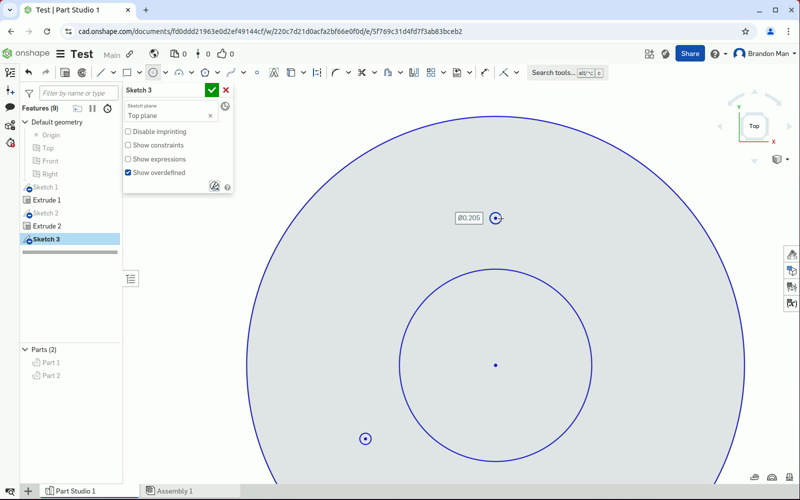
scroll(-6)
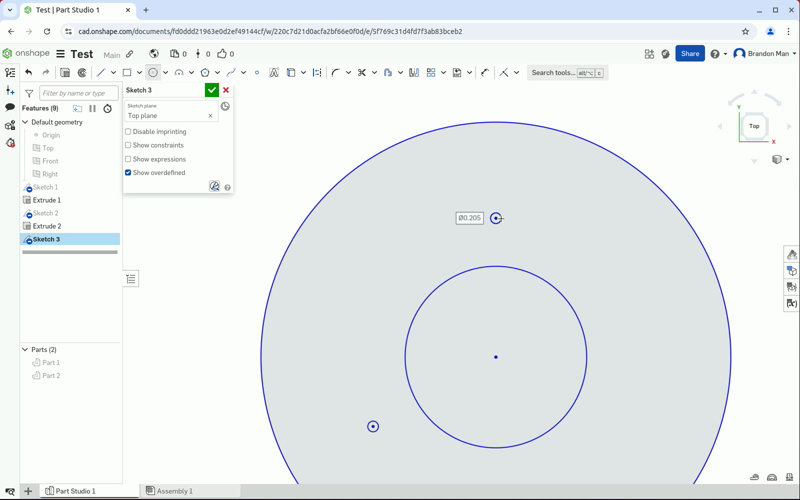
scroll(-6)
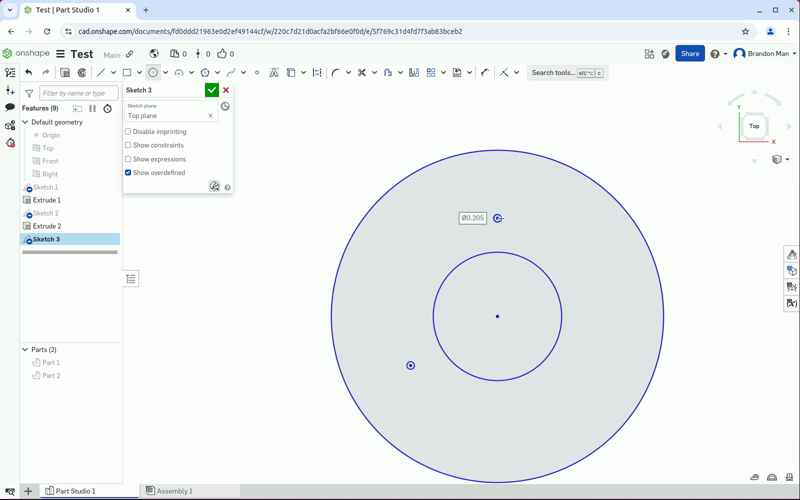
scroll(-6)
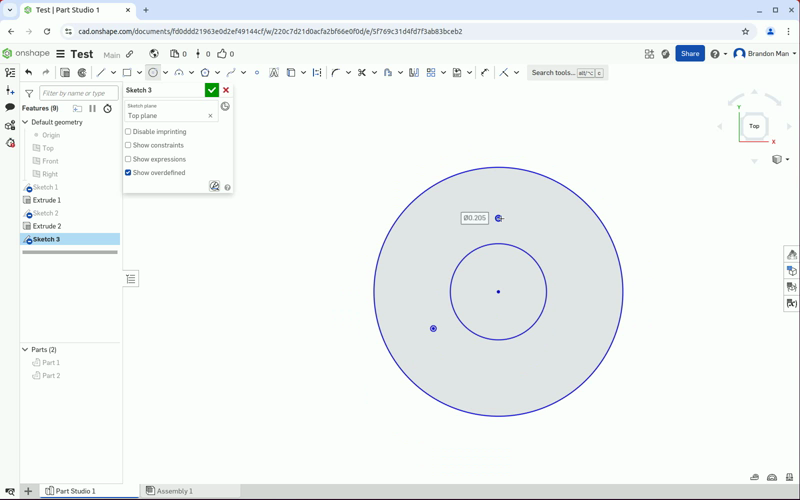
scroll(-6)
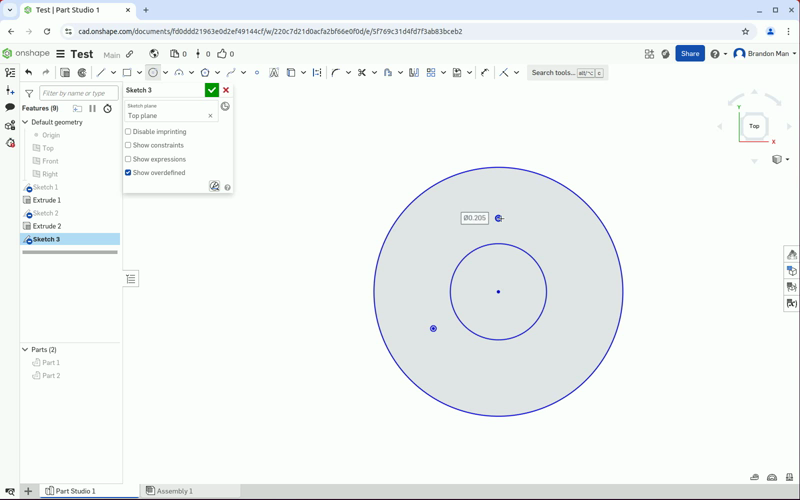
scroll(-6)
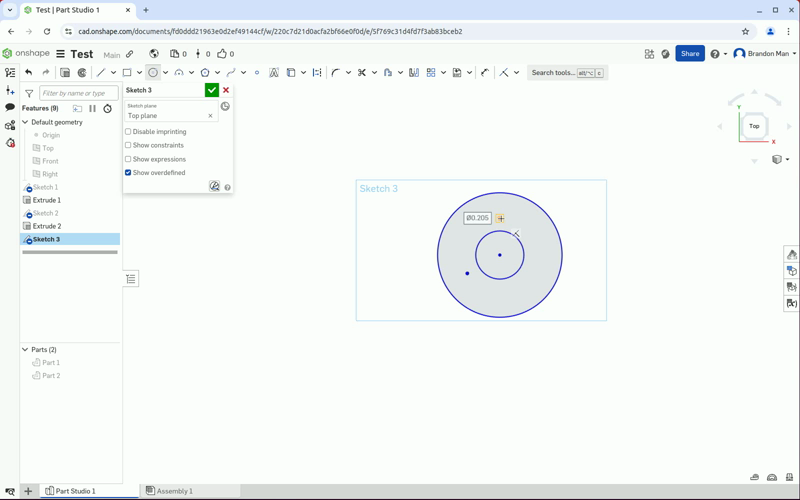
scroll(-6)
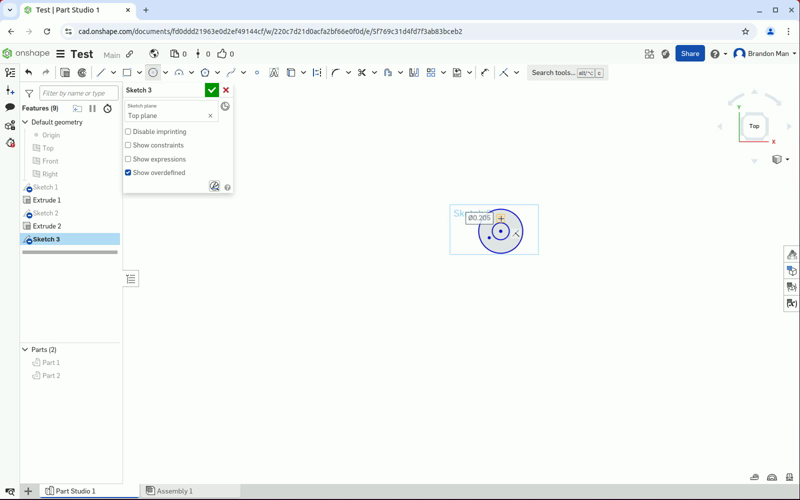
key(esc)
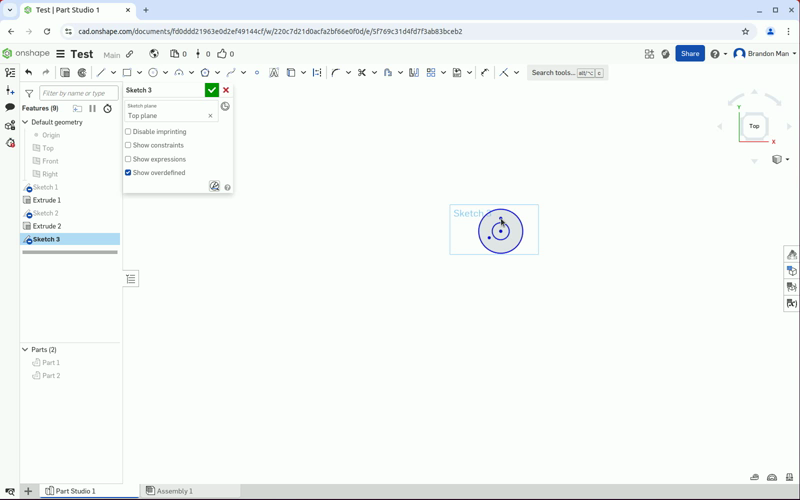
key(c)
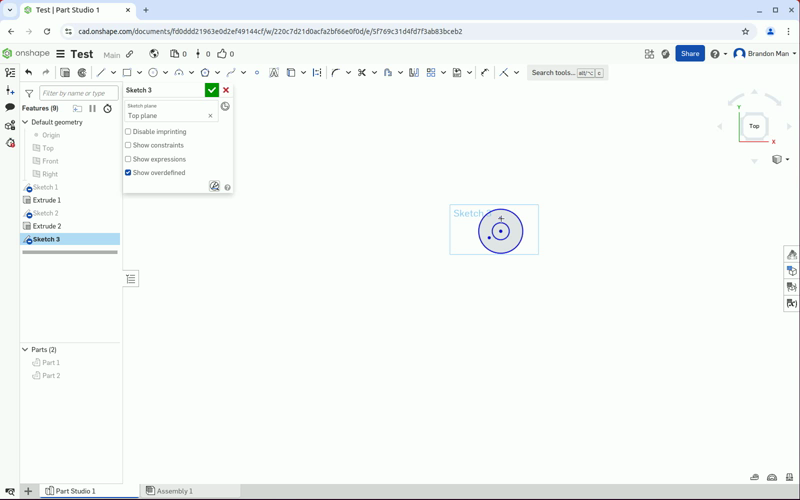
key_down(shift)
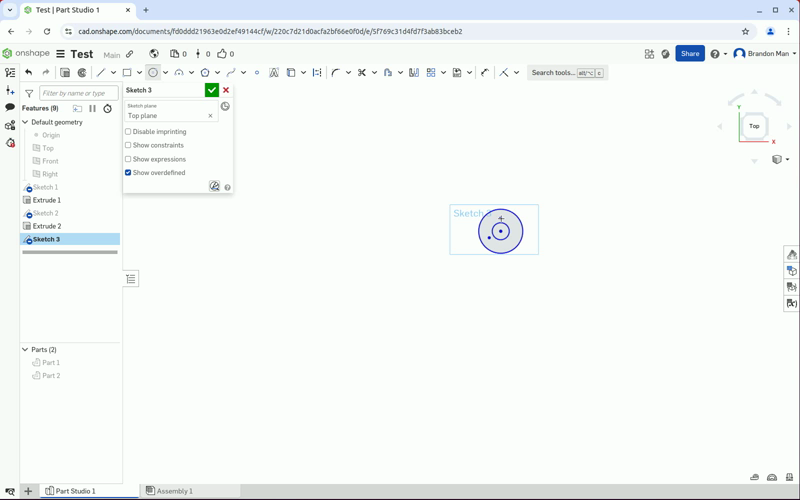
mouse_move(511, 237)
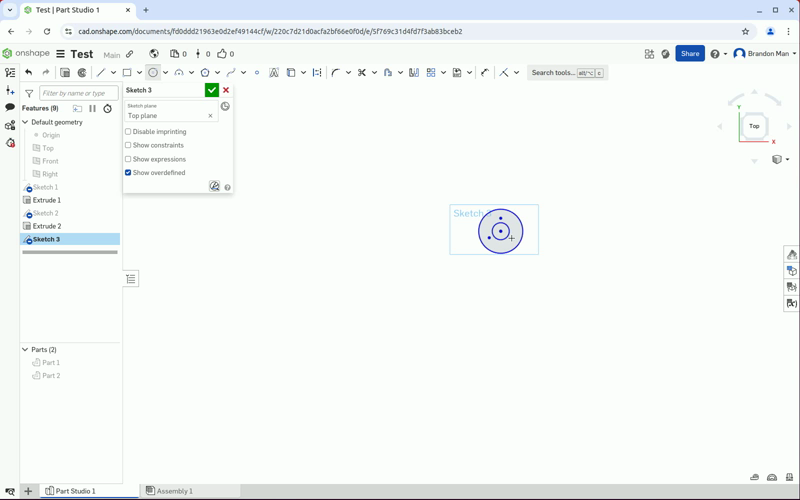
click(511, 237)
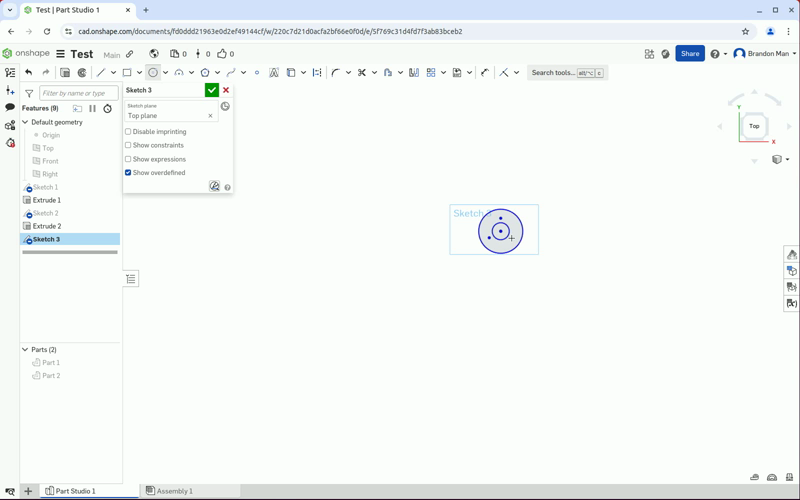
key_up(shift)
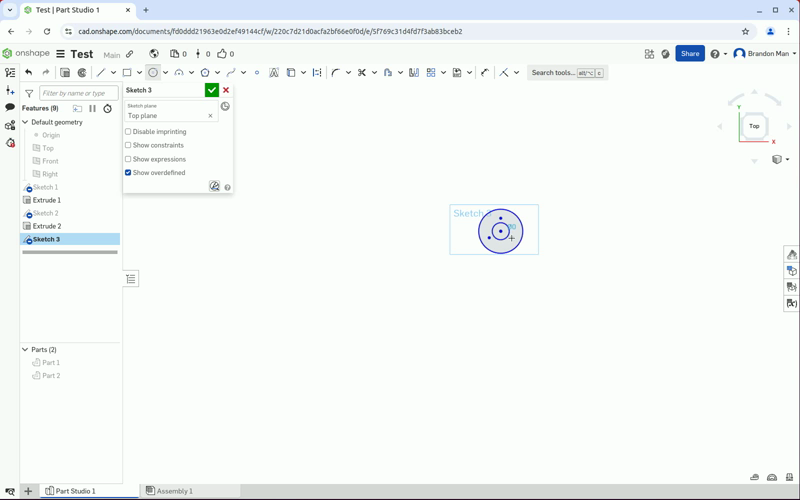
mouse_move(512, 237)
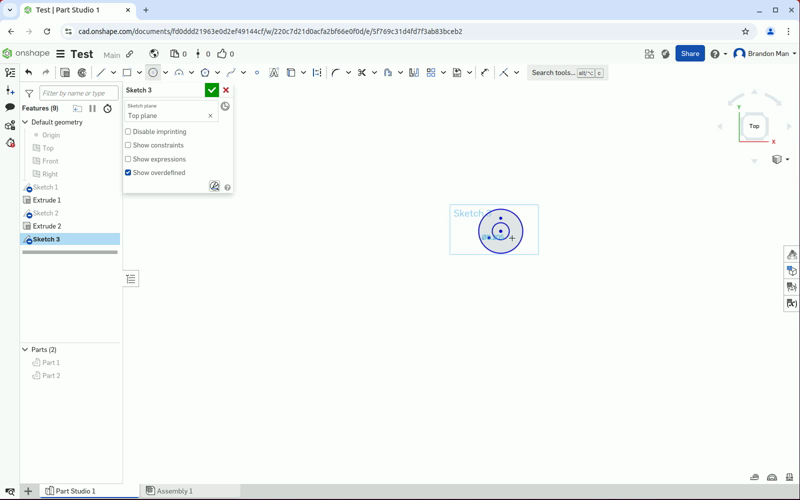
scroll(6)
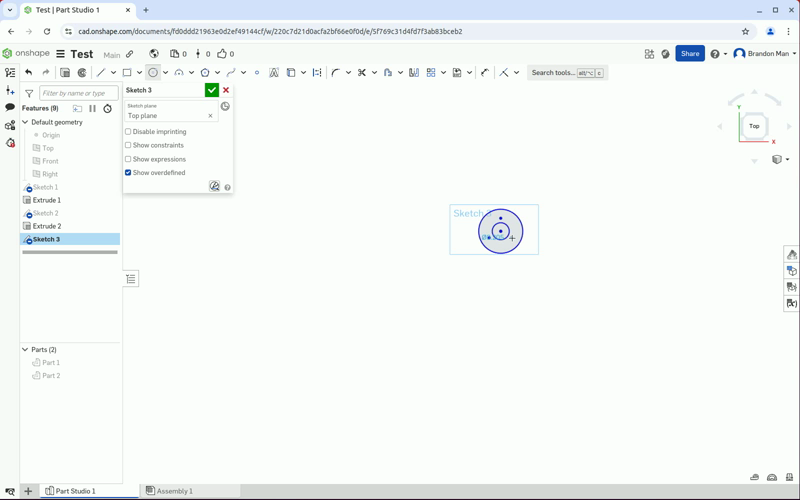
scroll(6)
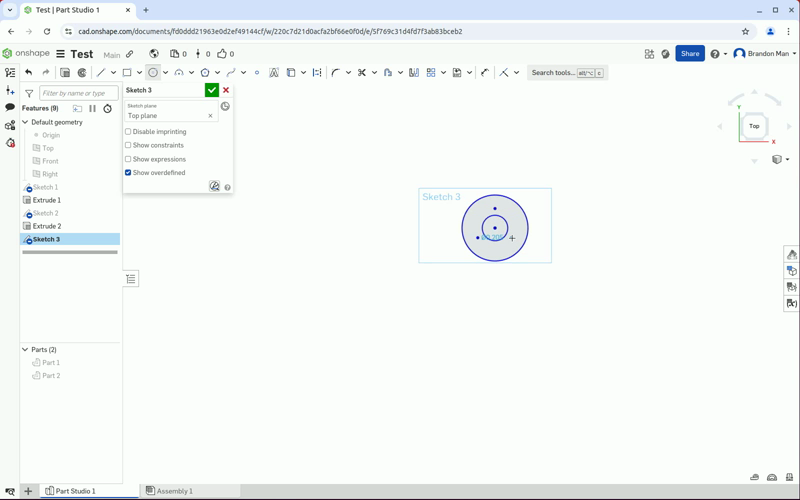
scroll(6)
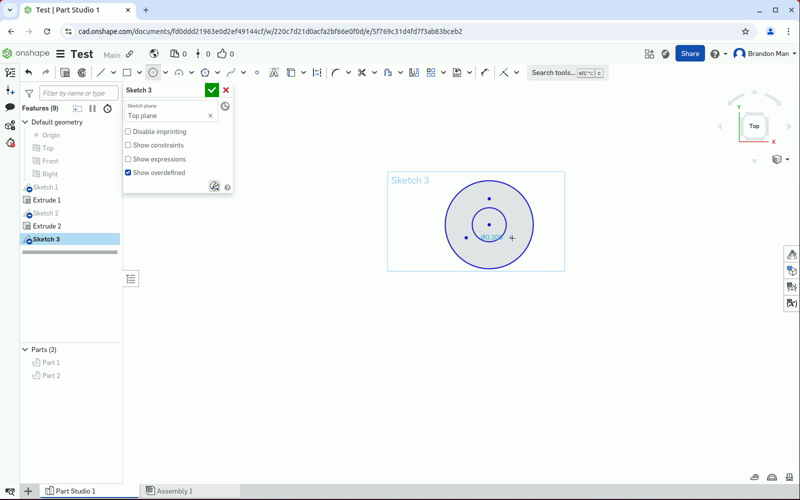
scroll(6)
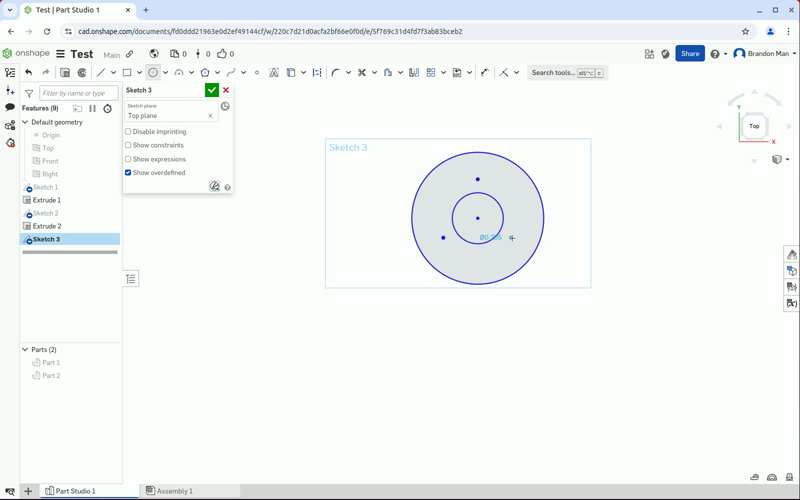
scroll(6)
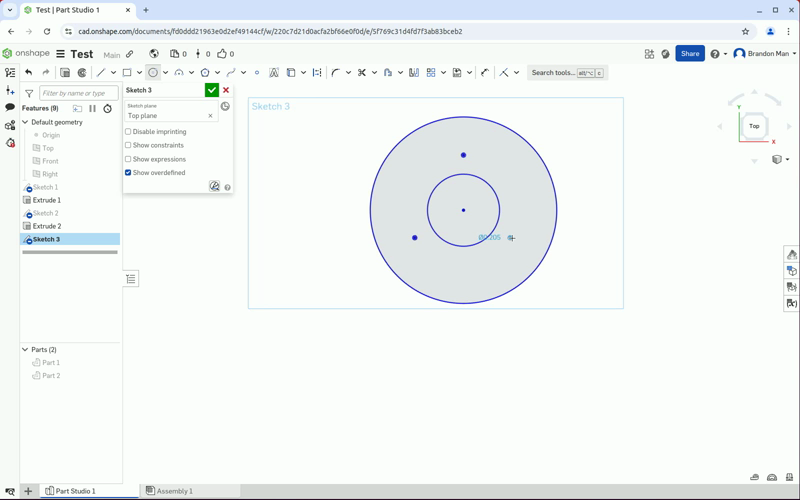
scroll(6)
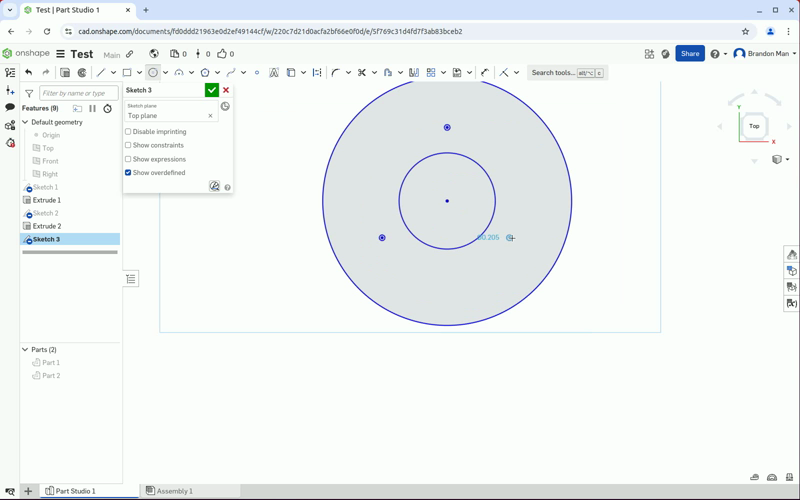
scroll(6)
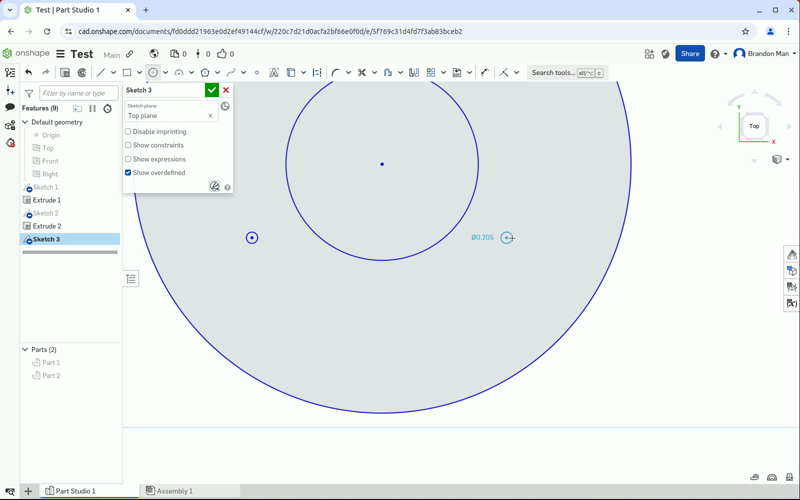
click(512, 237)
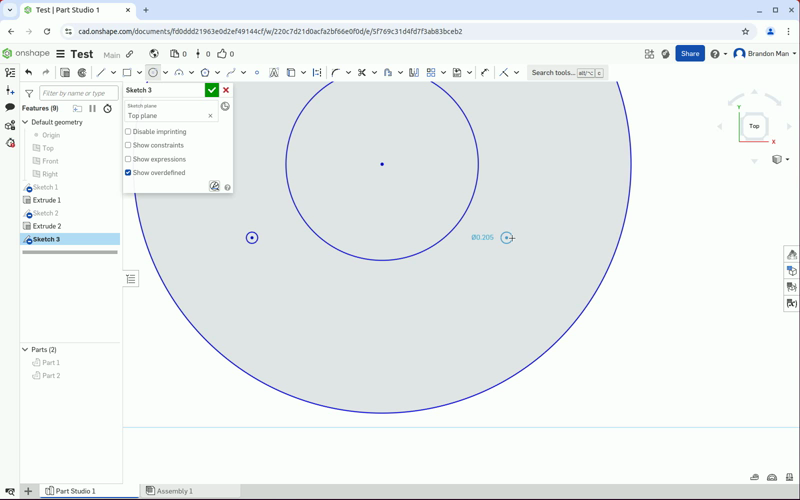
scroll(-6)
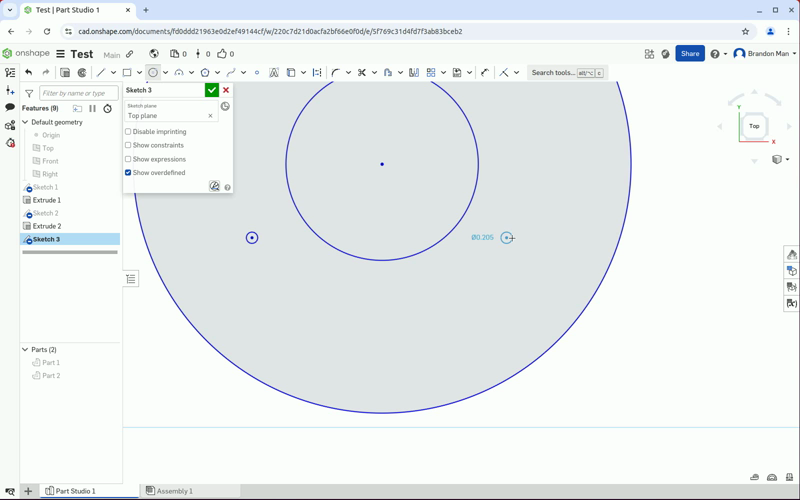
scroll(-6)
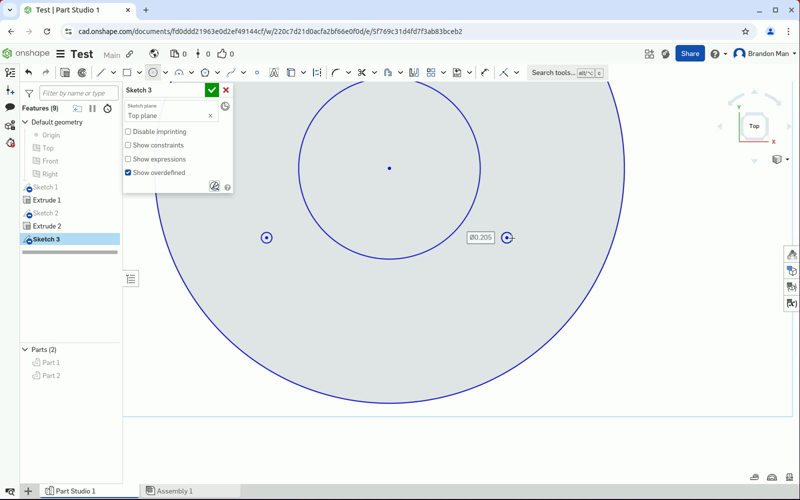
scroll(-6)
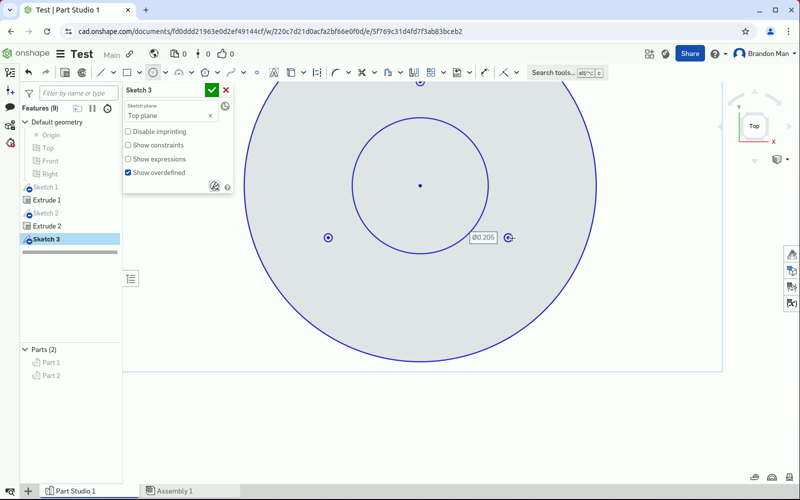
scroll(-6)
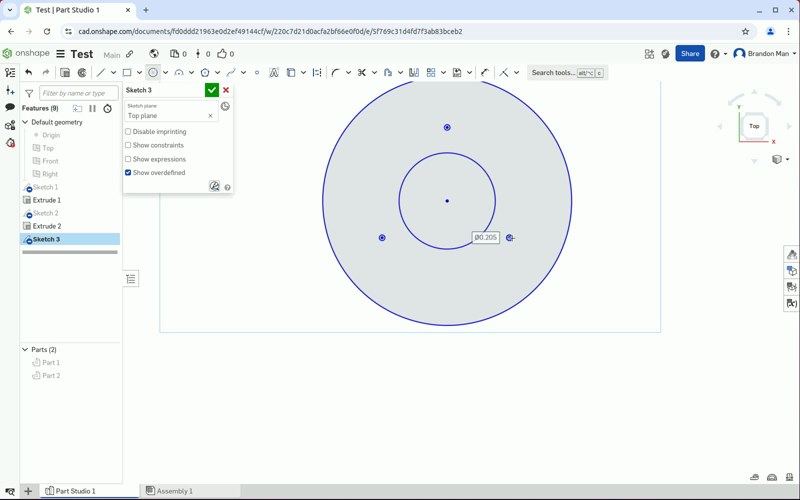
scroll(-6)
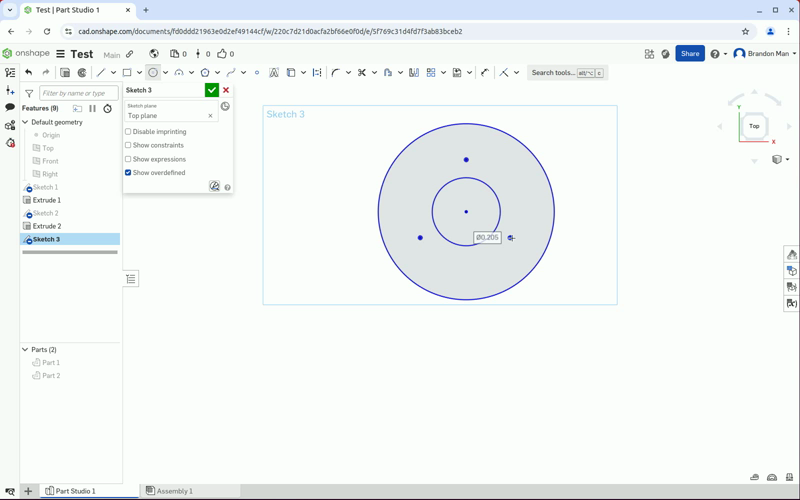
scroll(-6)
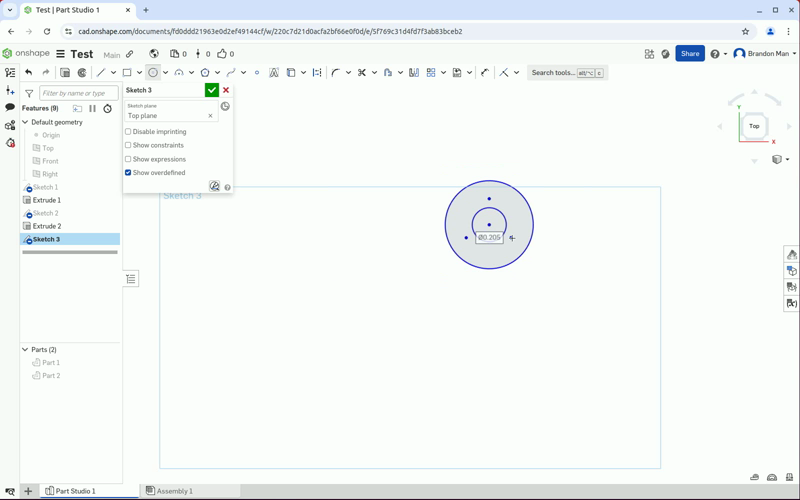
scroll(-6)
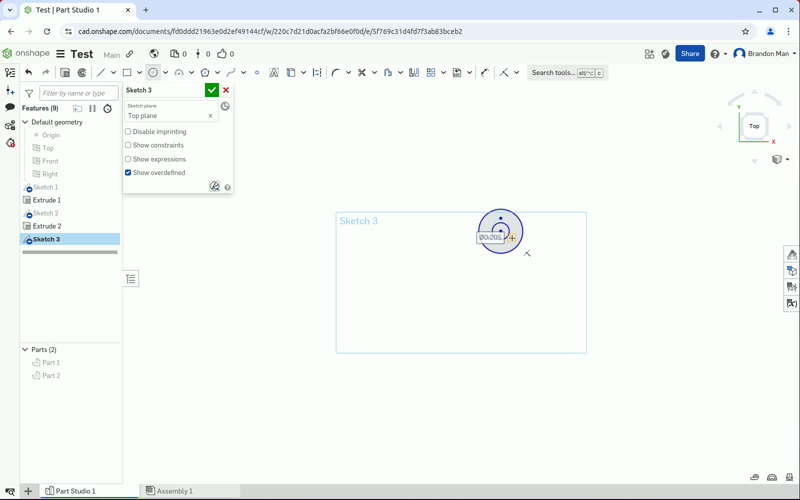
key(esc)
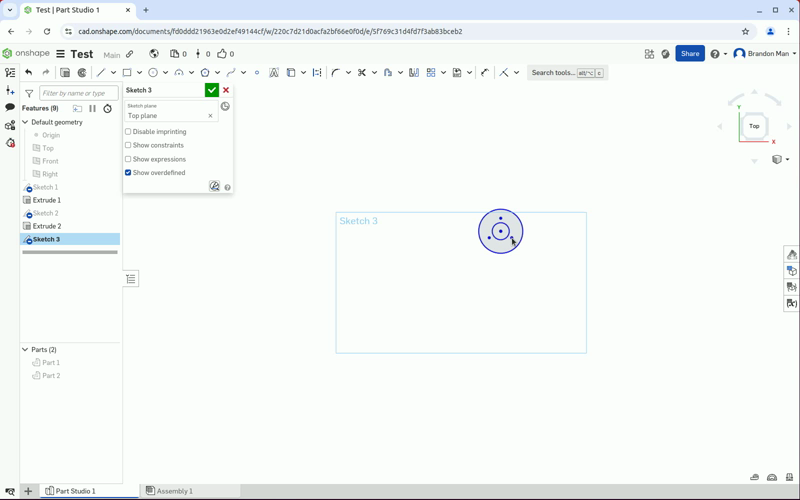
mouse_move(514, 241)
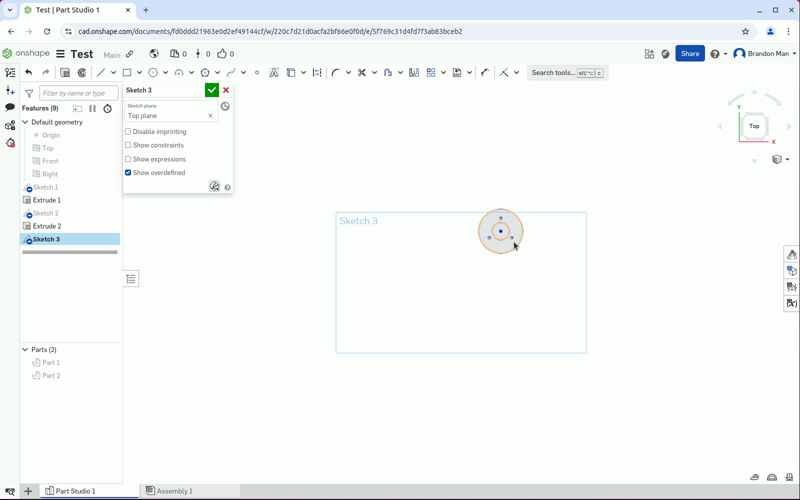
scroll(6)
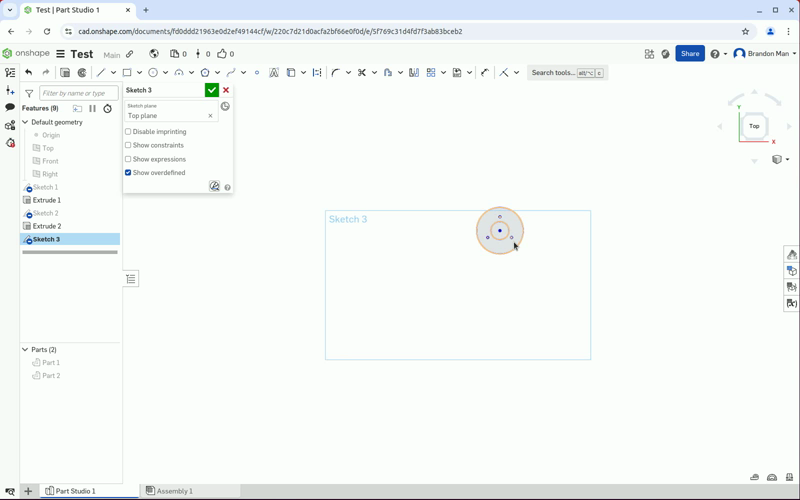
scroll(6)
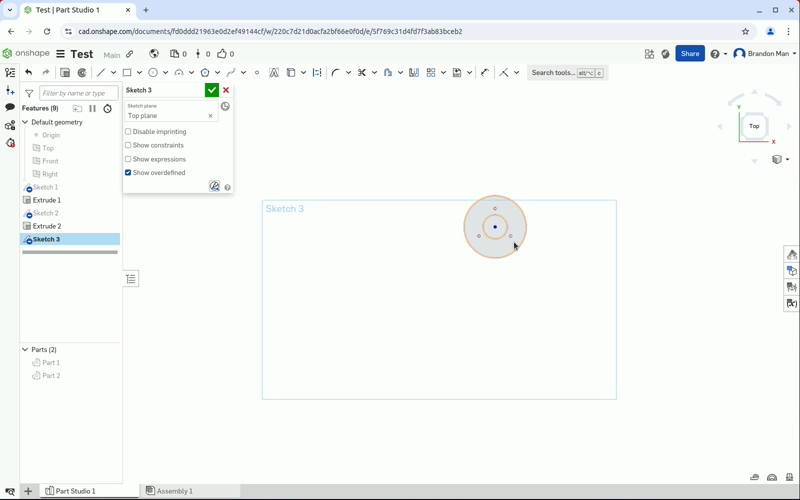
scroll(6)
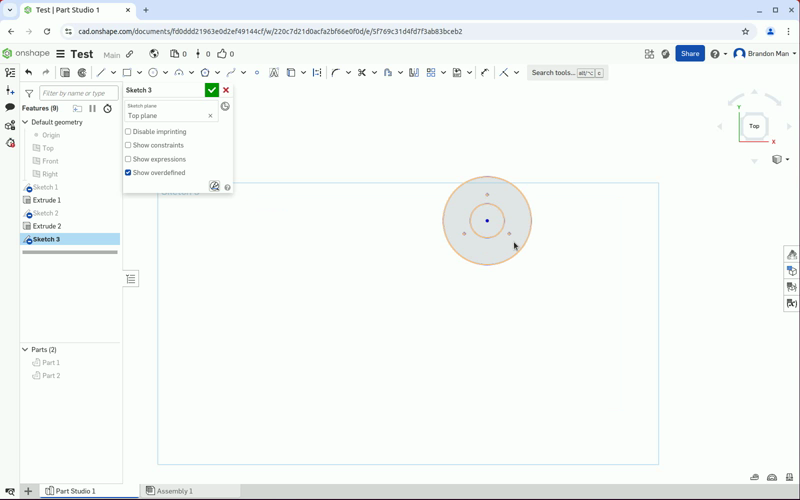
scroll(6)
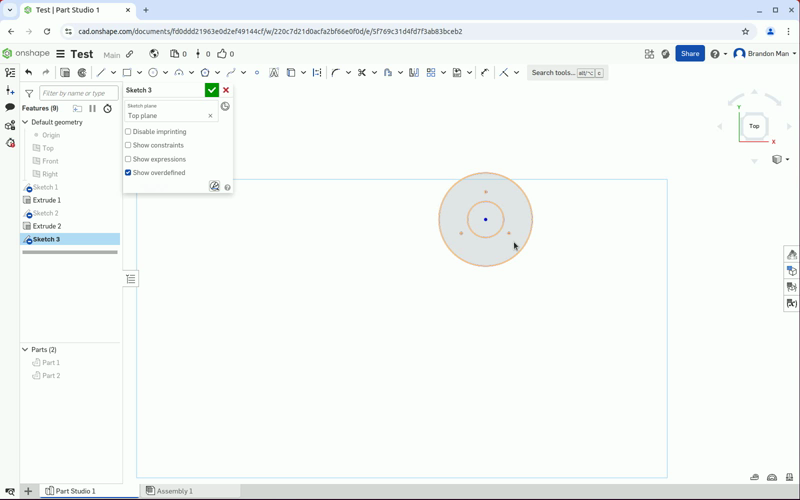
scroll(6)
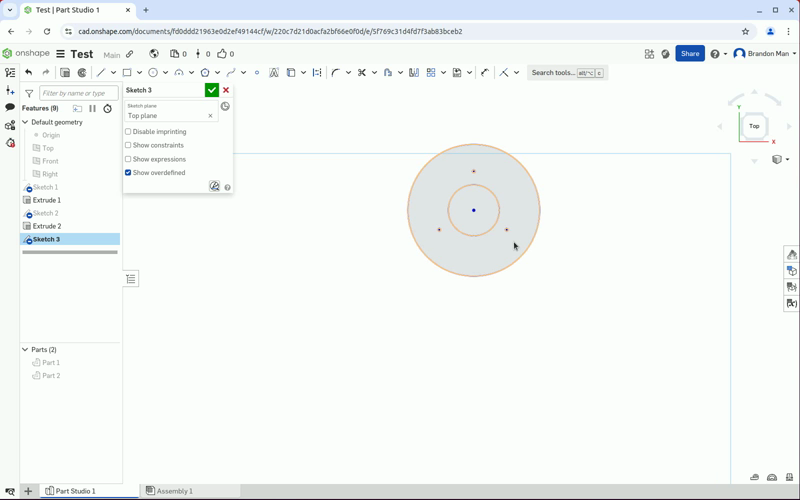
scroll(6)
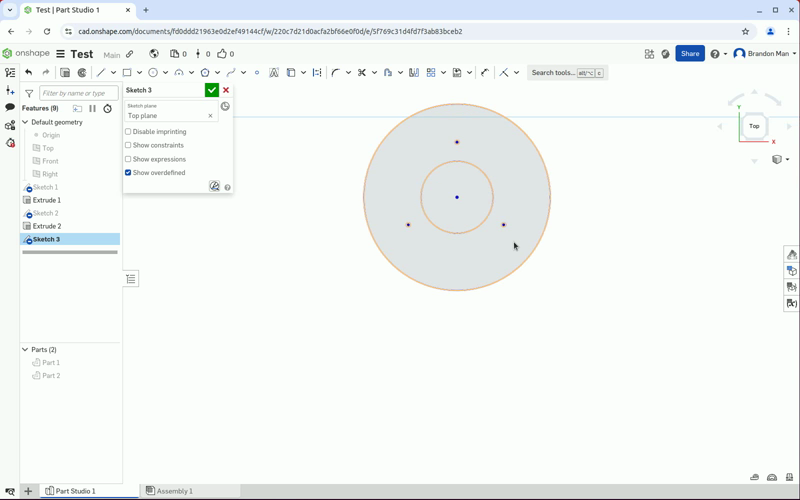
scroll(6)
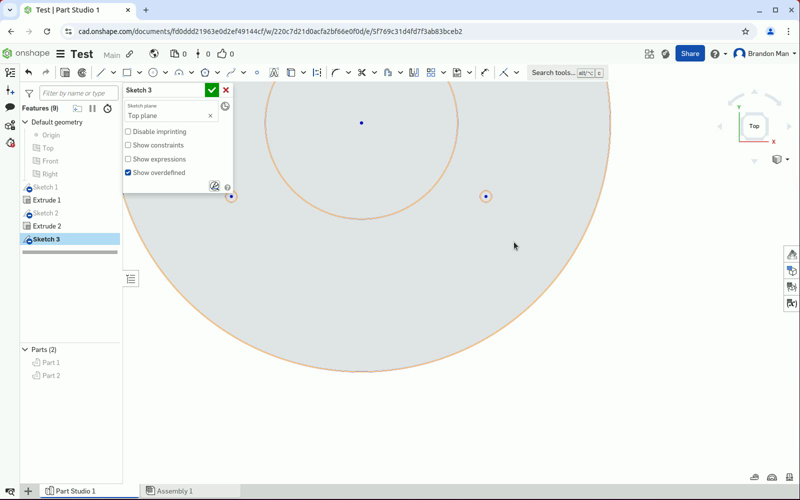
click(514, 241)
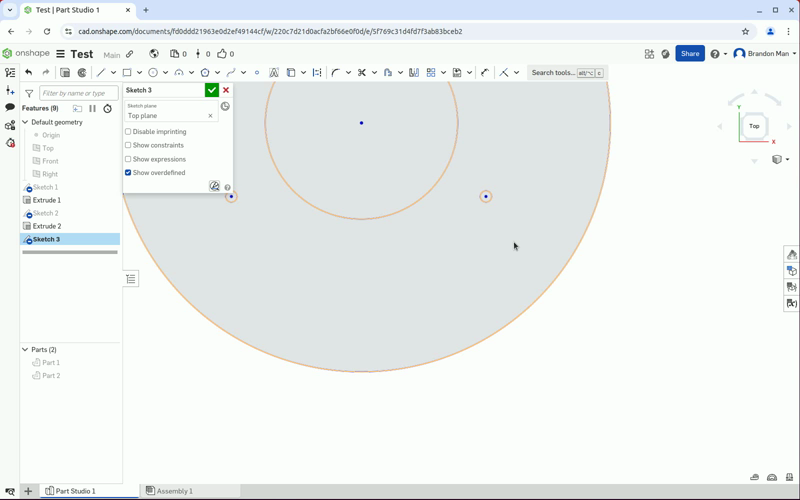
scroll(-6)
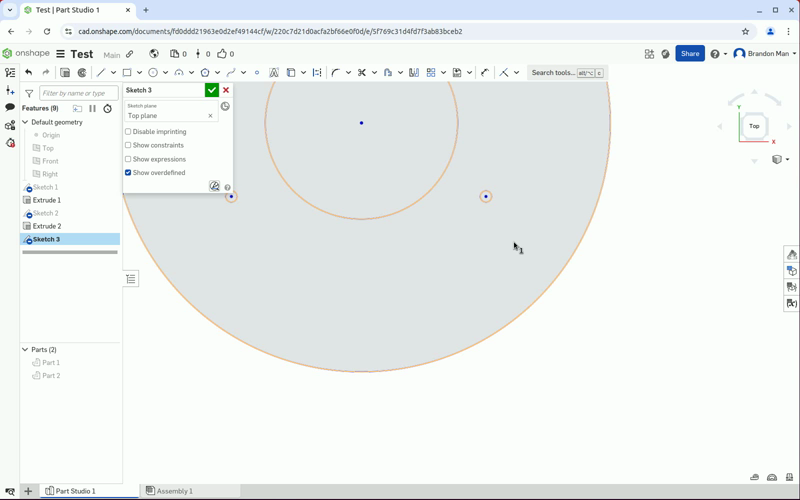
scroll(-6)
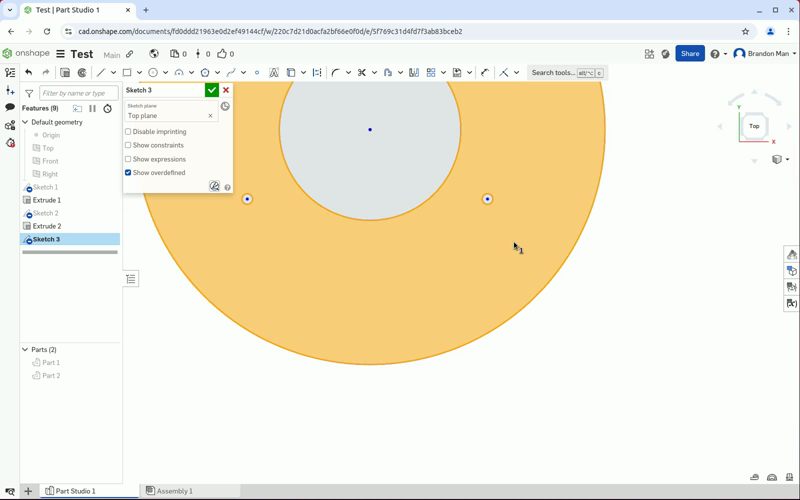
scroll(-6)
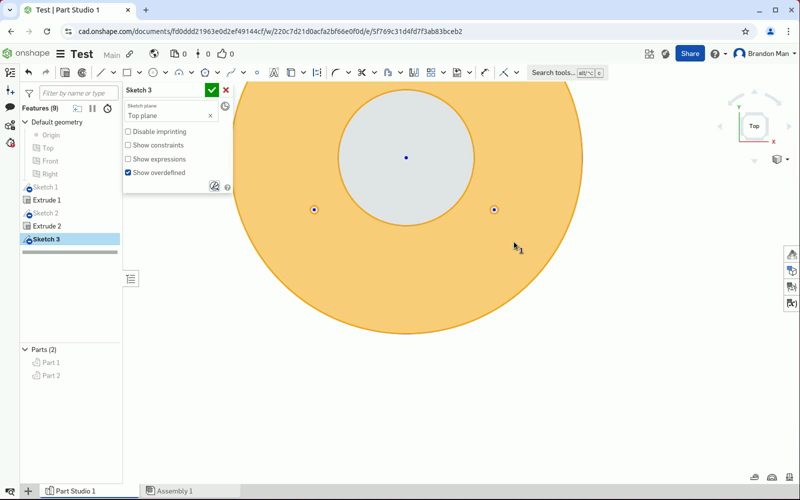
scroll(-6)
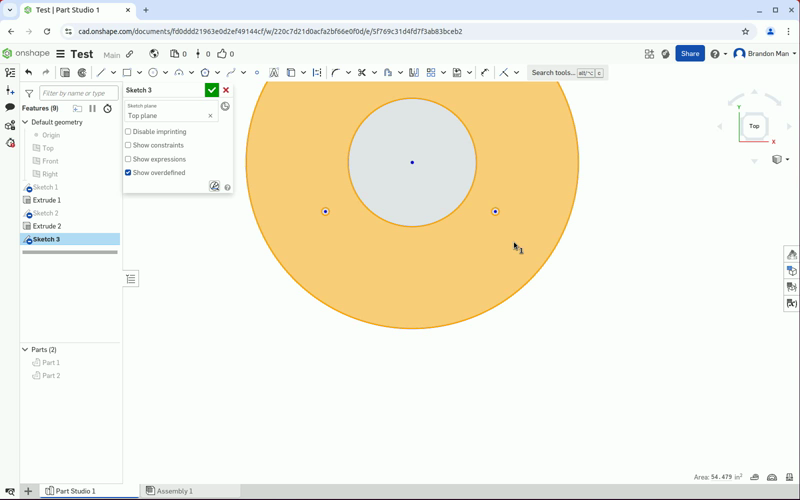
scroll(-6)
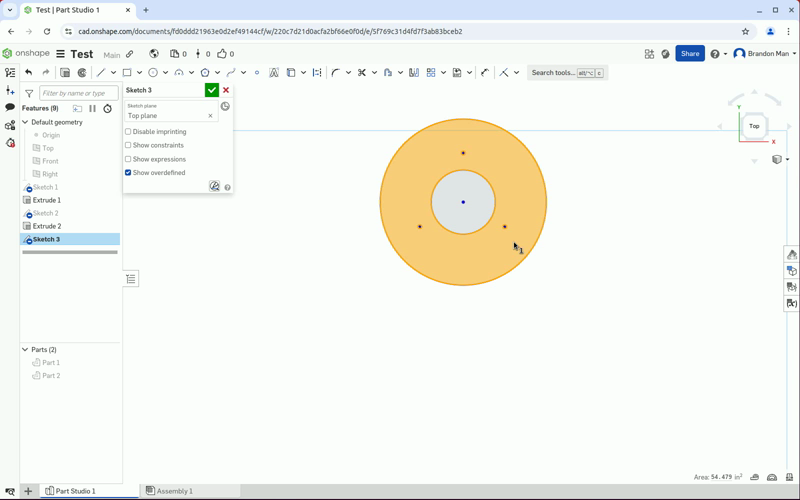
scroll(-6)
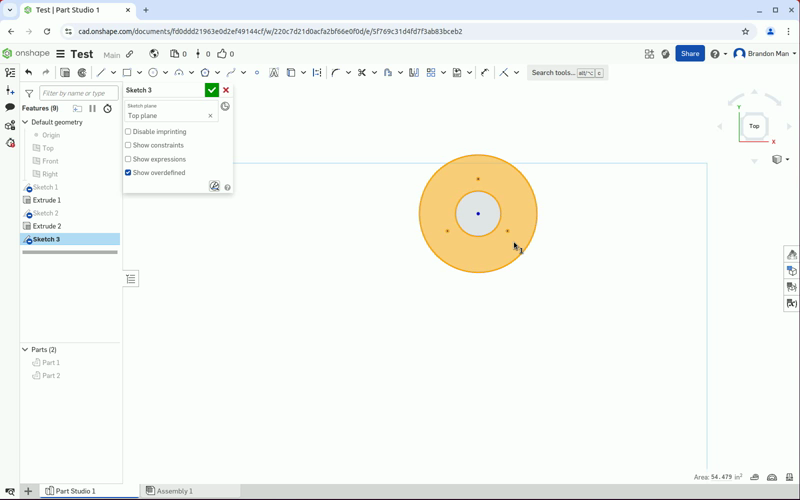
scroll(-6)
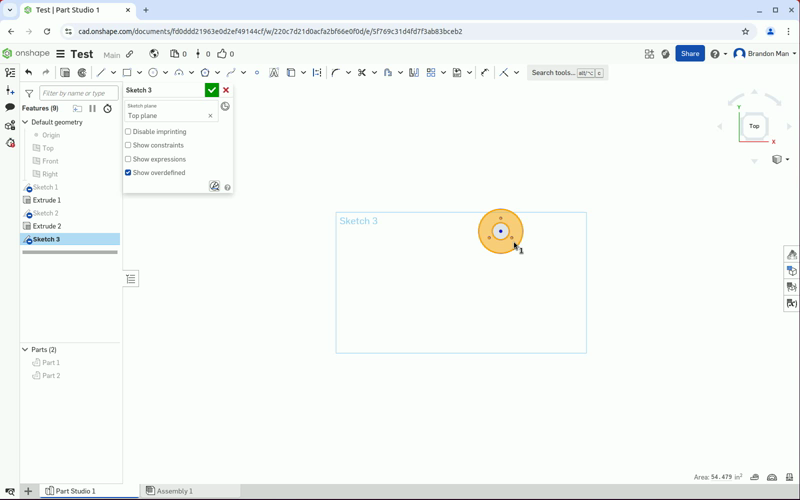
mouse_move(73, 352)
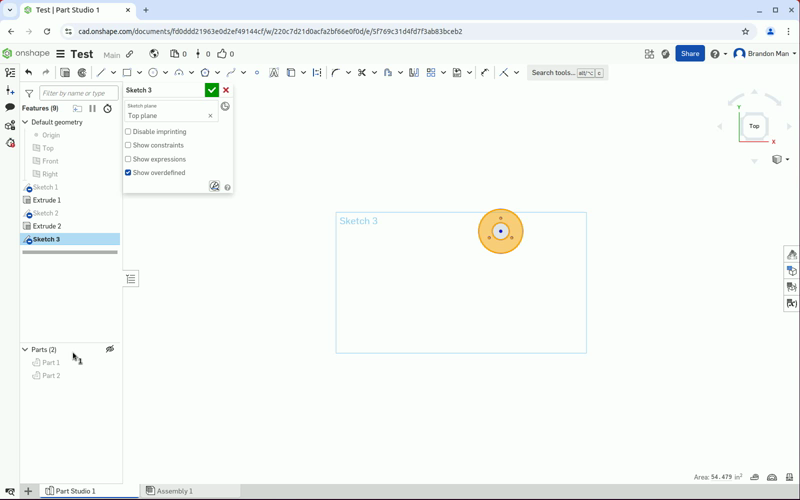
key(shift+y)
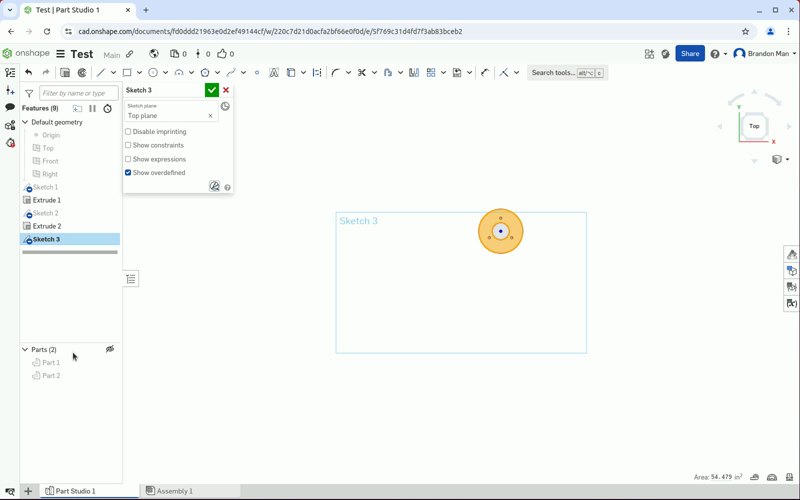
key(shift+e)
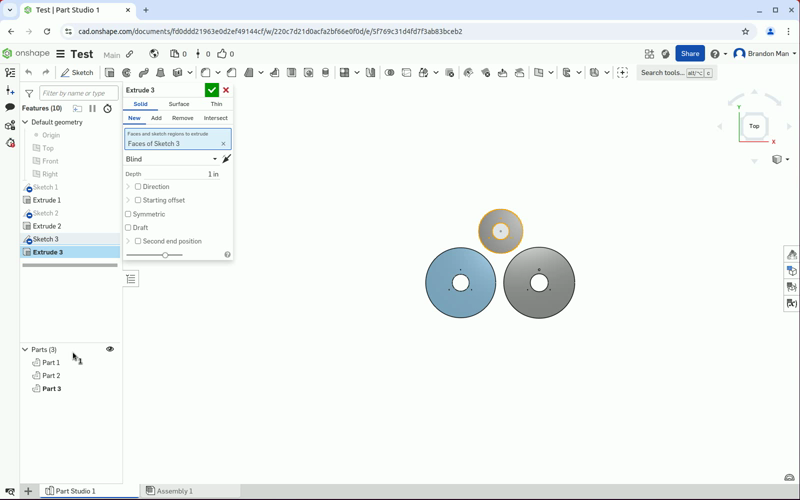
mouse_move(143, 106)
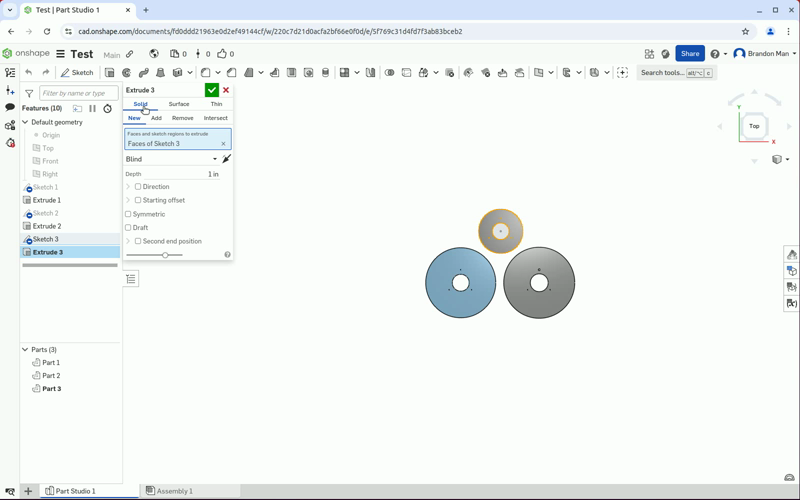
click(143, 106)
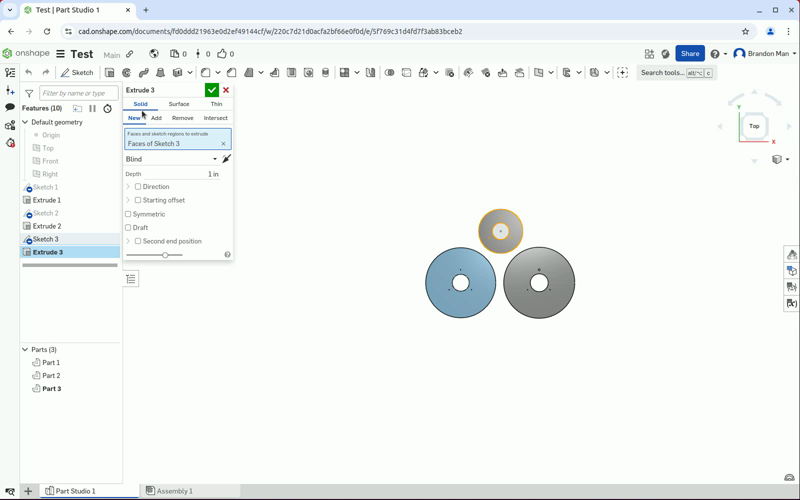
mouse_move(137, 120)
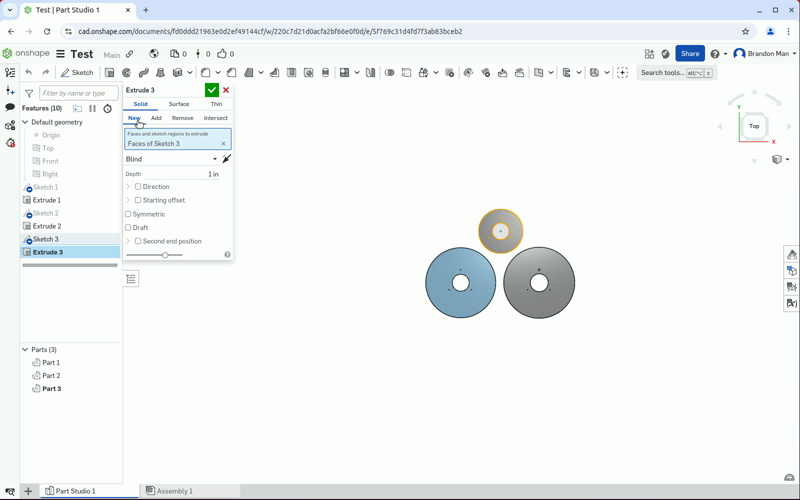
click(137, 120)
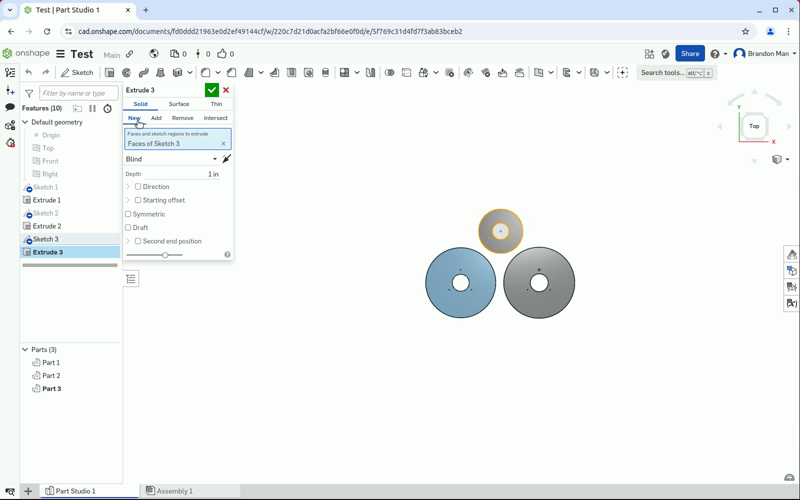
key(tab, 4)
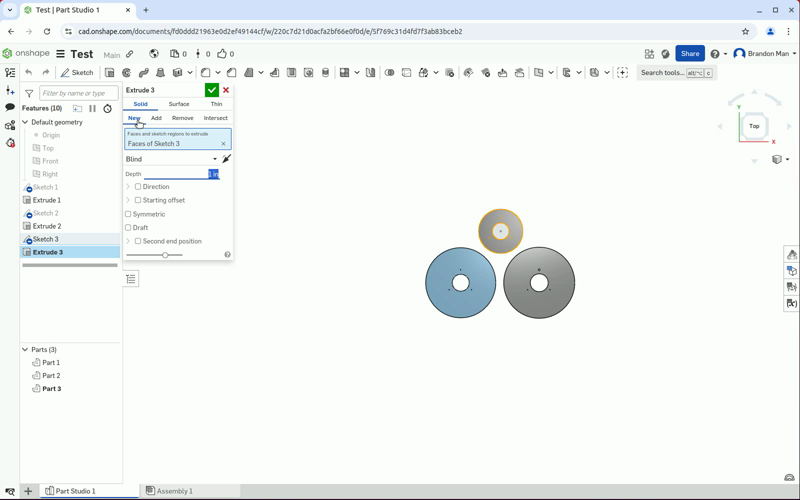
text(2.648)
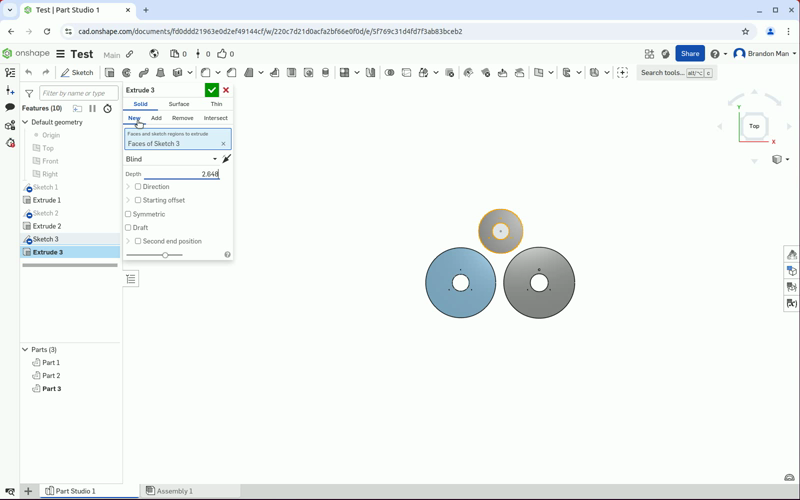
key(enter)
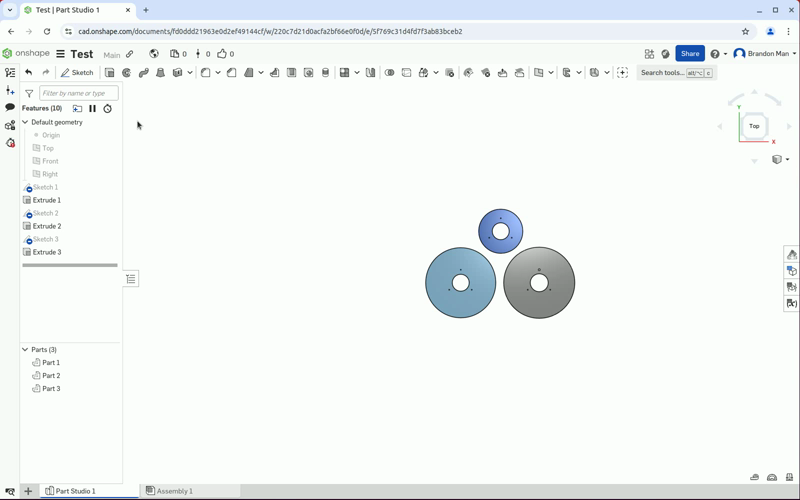
key(shift+h)
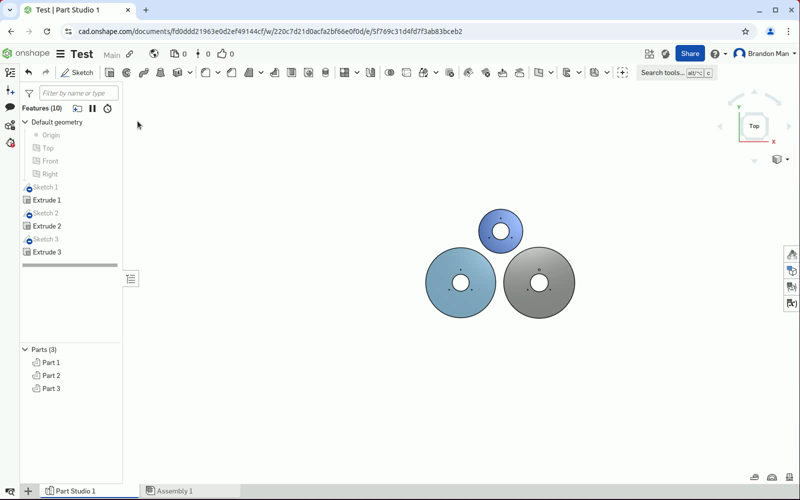
key(shift+h)
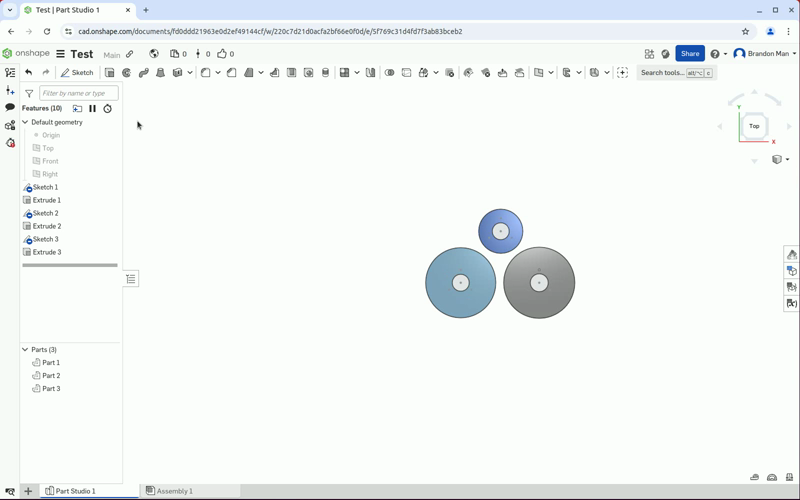
key(shift+7)
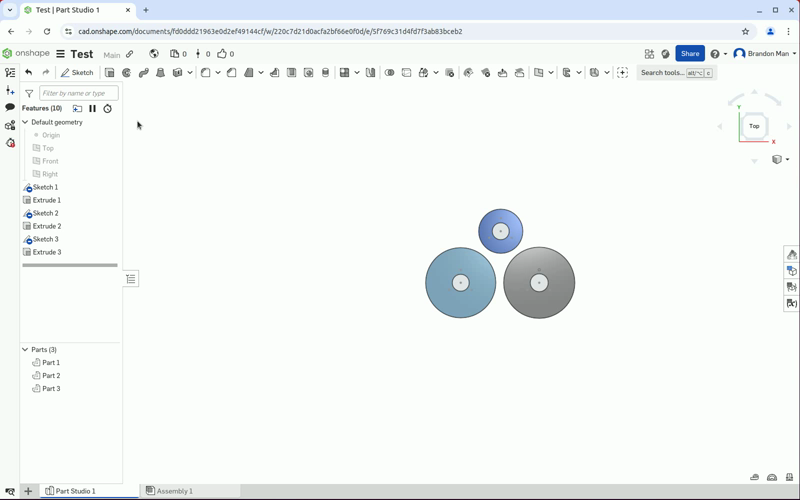
key(up, 3)
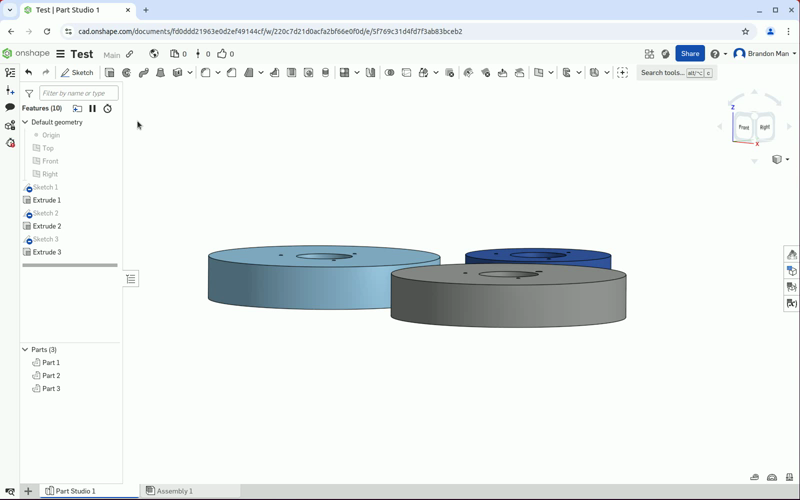
key(left, 3)
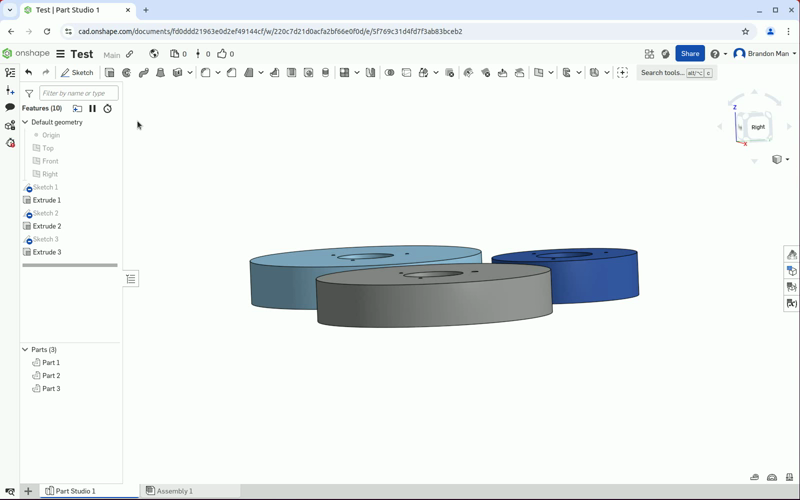
key(right, 3)
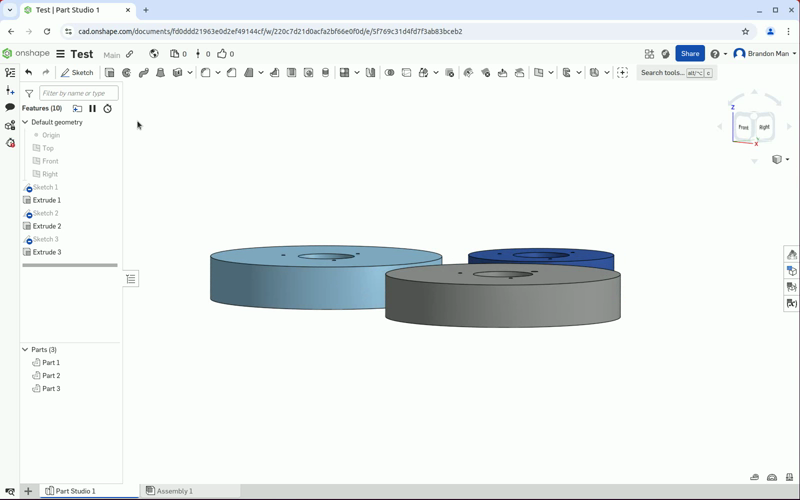
key(down, 3)
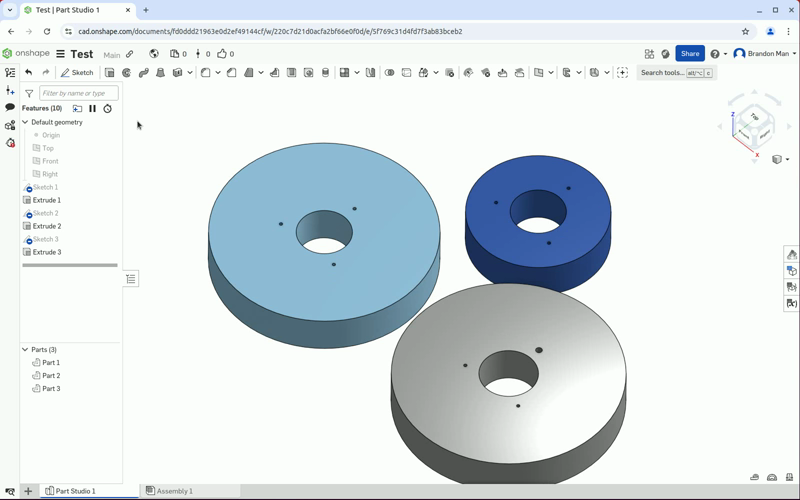
mouse_move(73, 189)
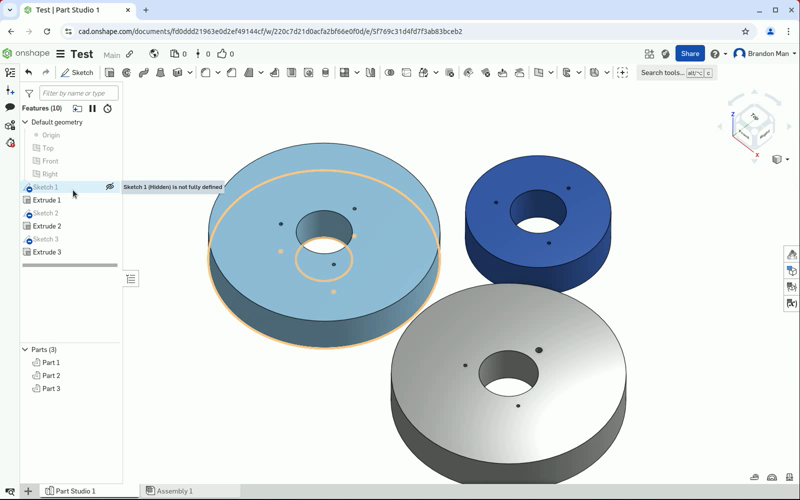
click(73, 189)